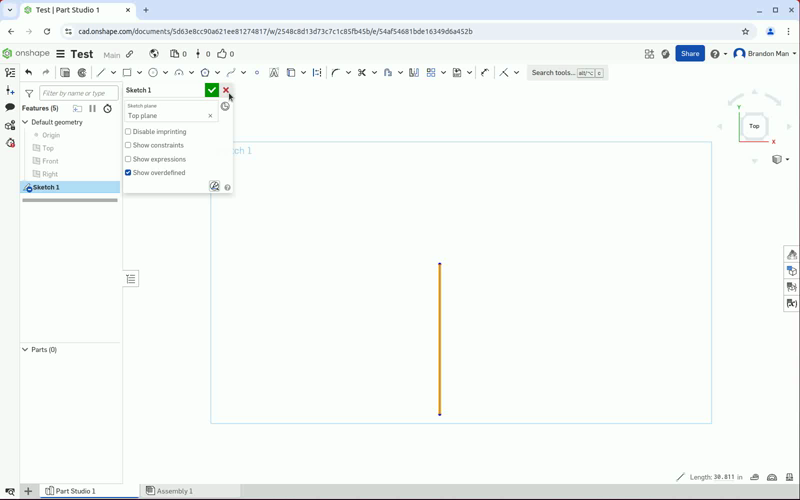
key(shift+h)
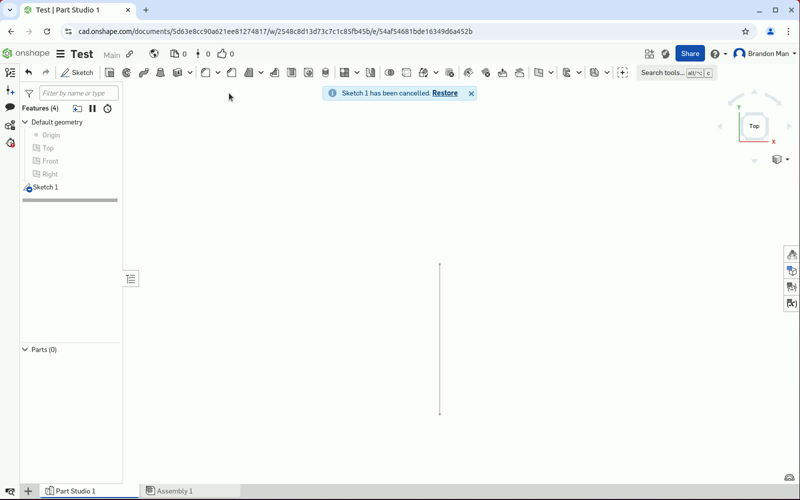
mouse_move(73, 352)
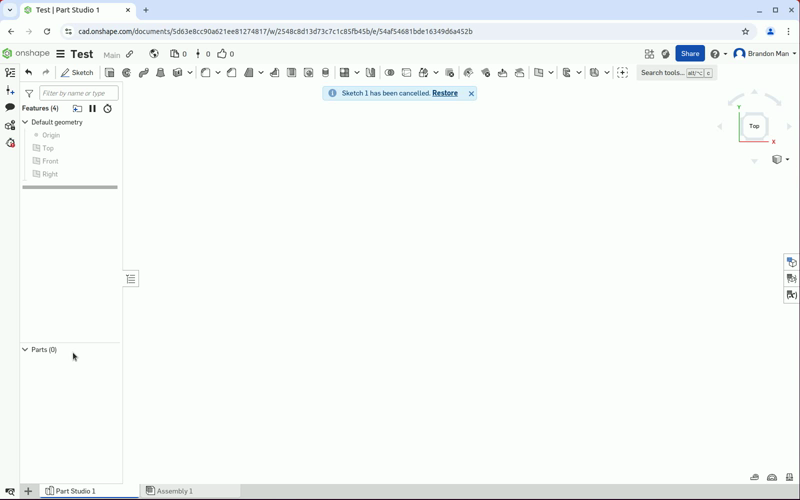
key(y)
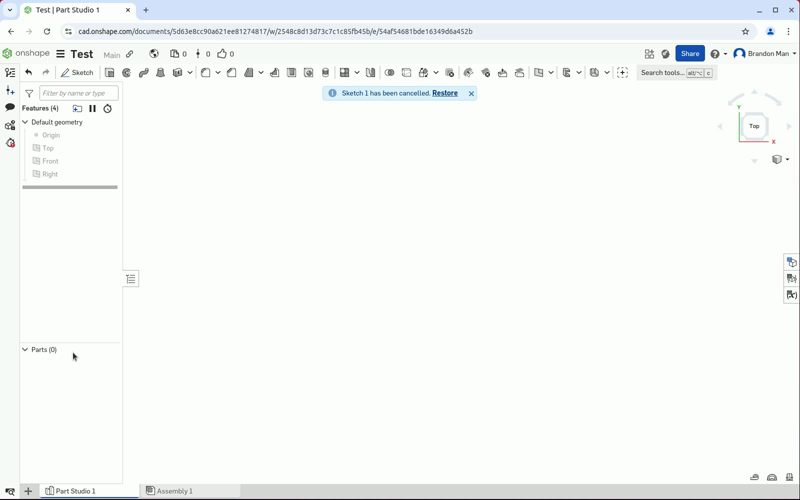
key(shift+p)
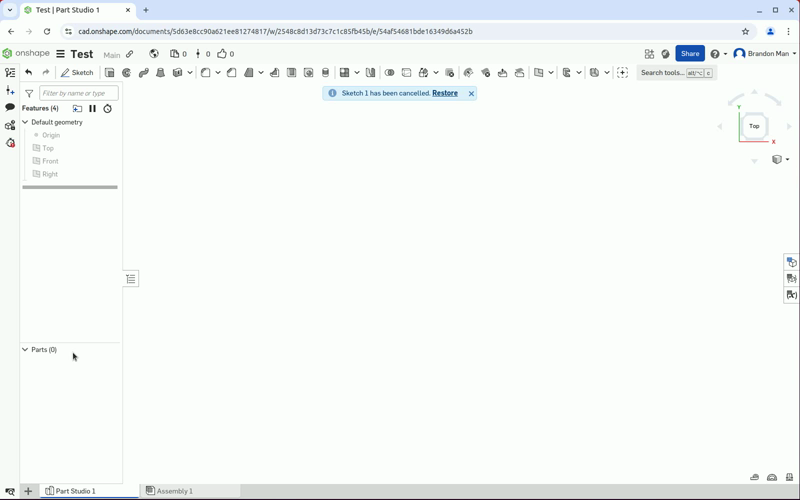
key(space)
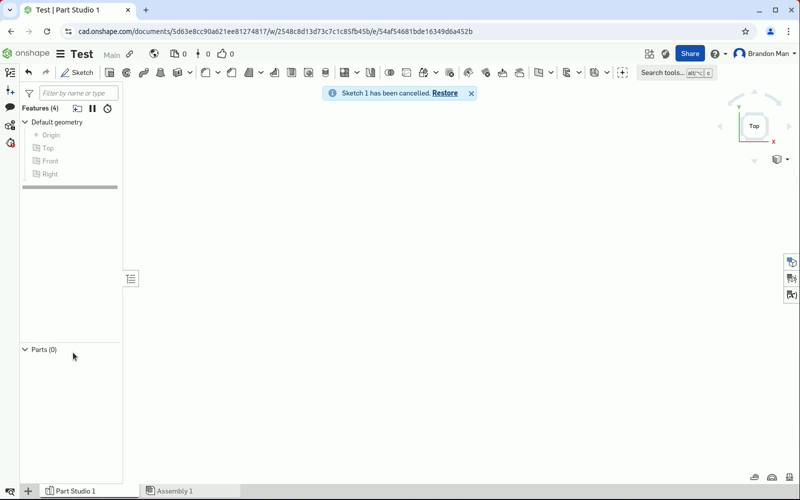
key_down(shift)
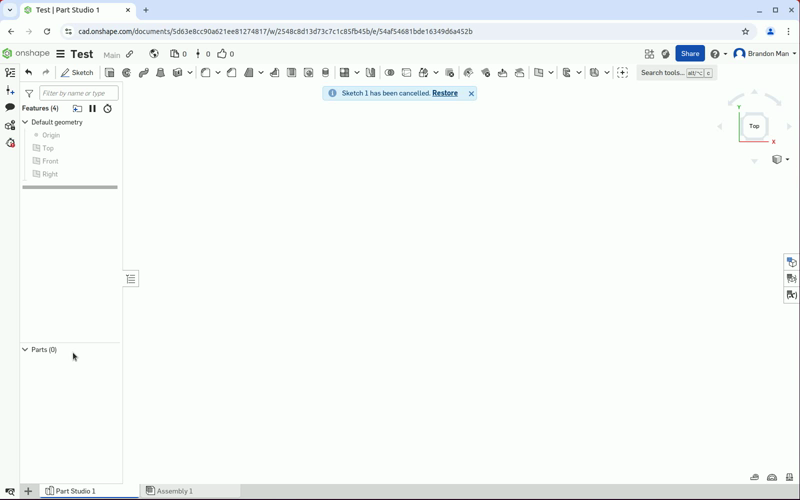
key(up)
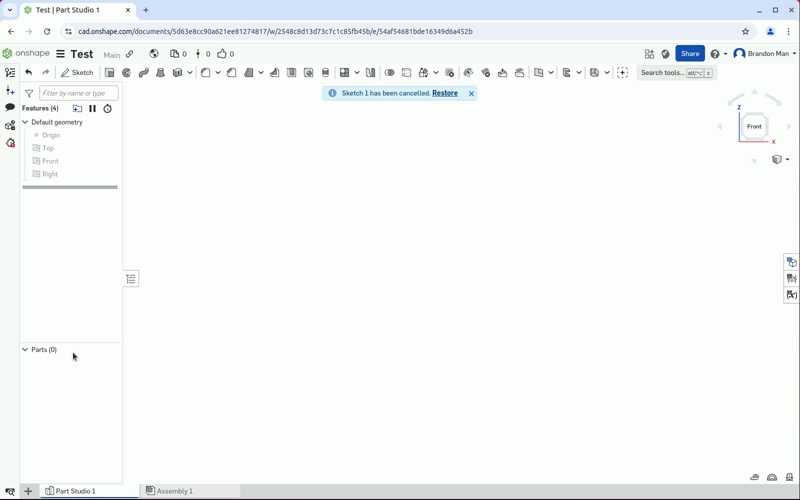
key_up(shift)
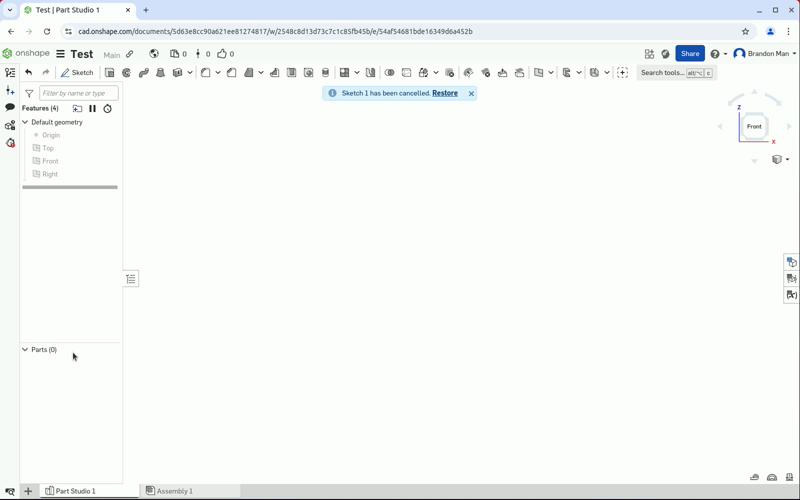
key(space)
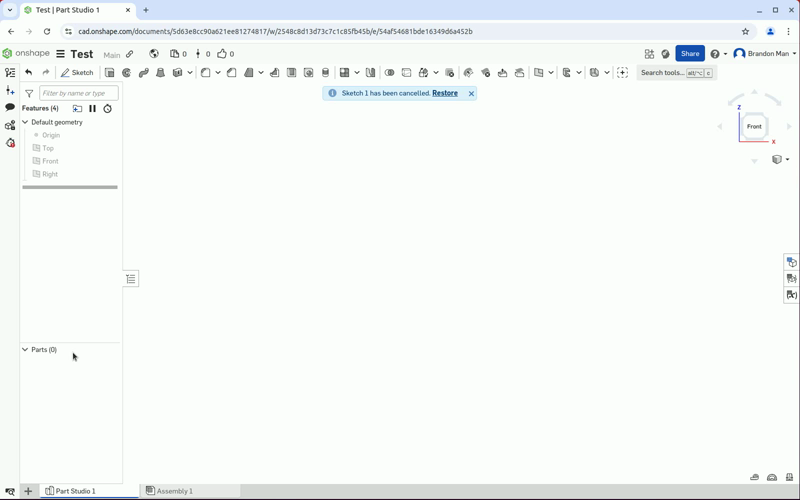
key_down(shift)
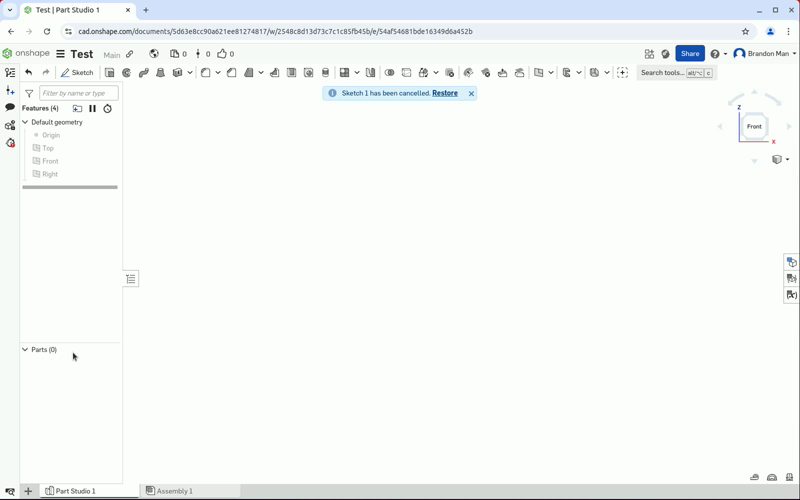
key(left)
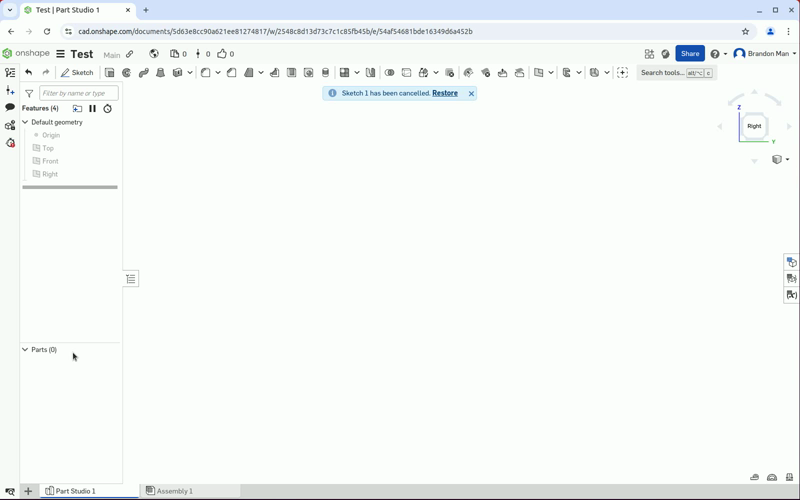
key_up(shift)
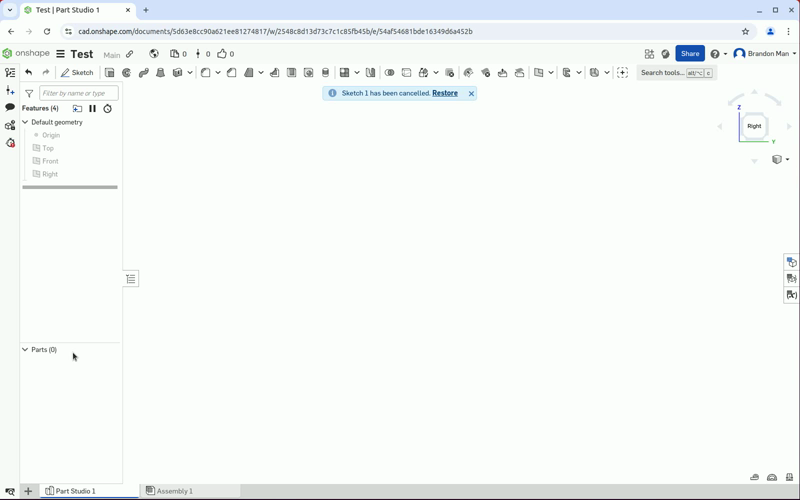
mouse_move(73, 352)
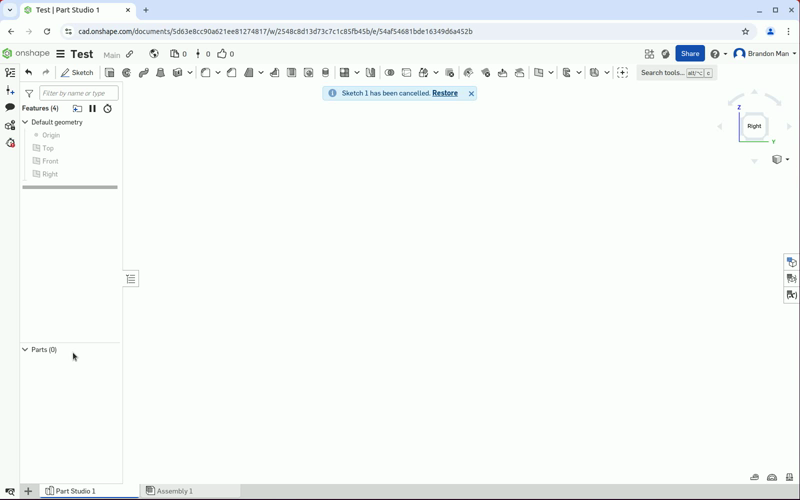
key(shift+y)
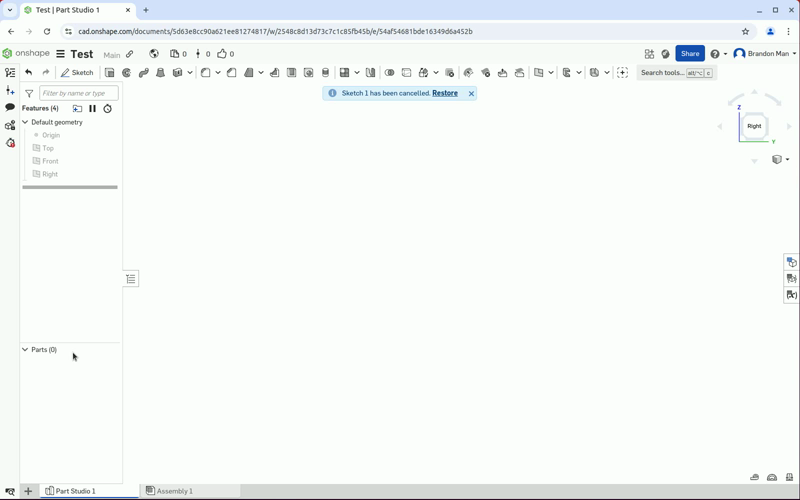
key(shift+s)
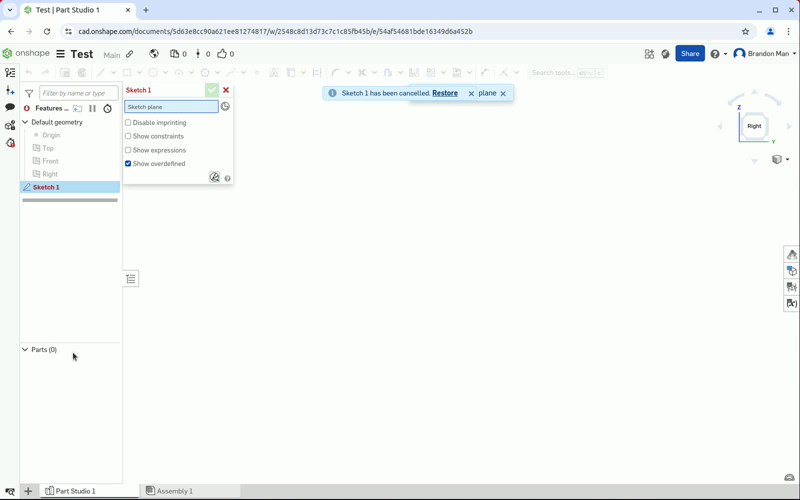
mouse_move(73, 176)
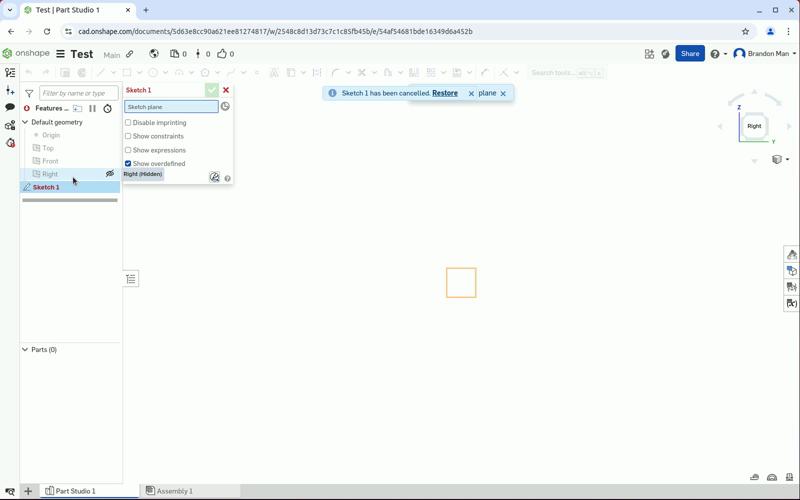
click(73, 176)
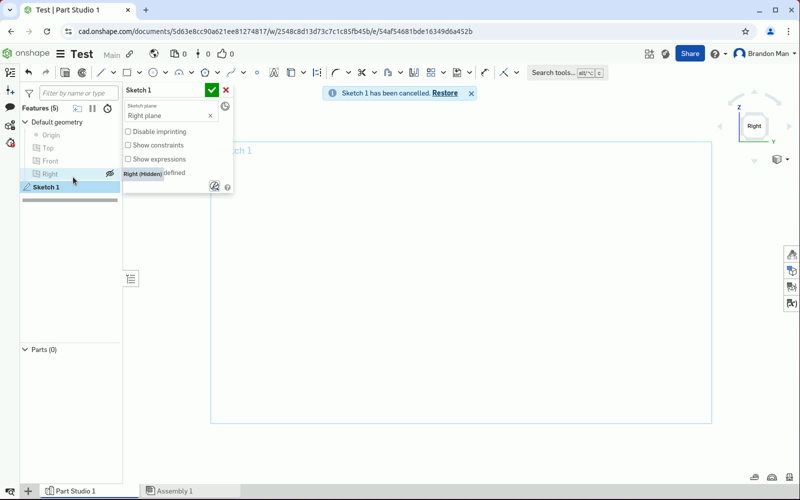
mouse_move(73, 352)
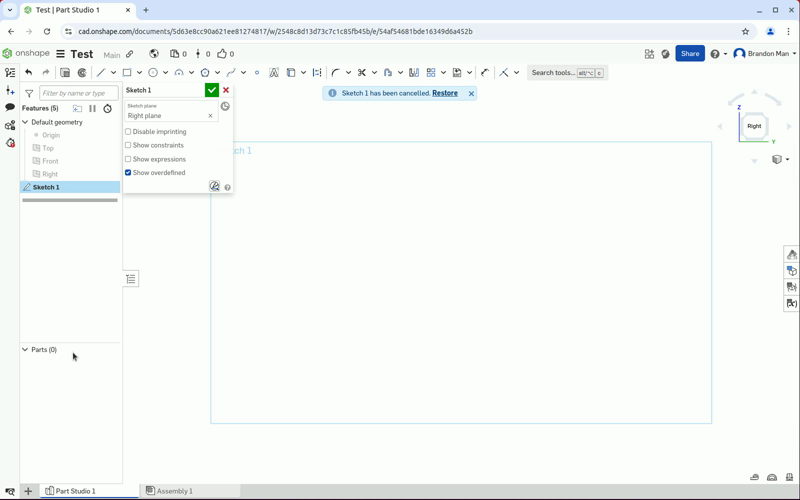
key(y)
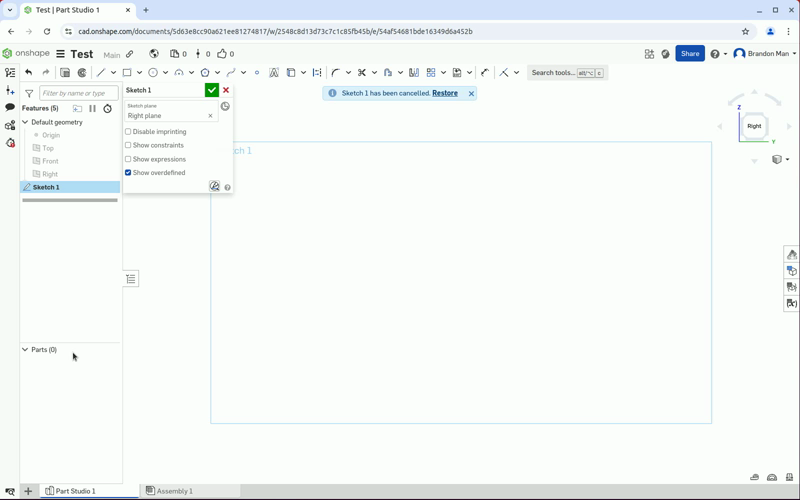
key(l)
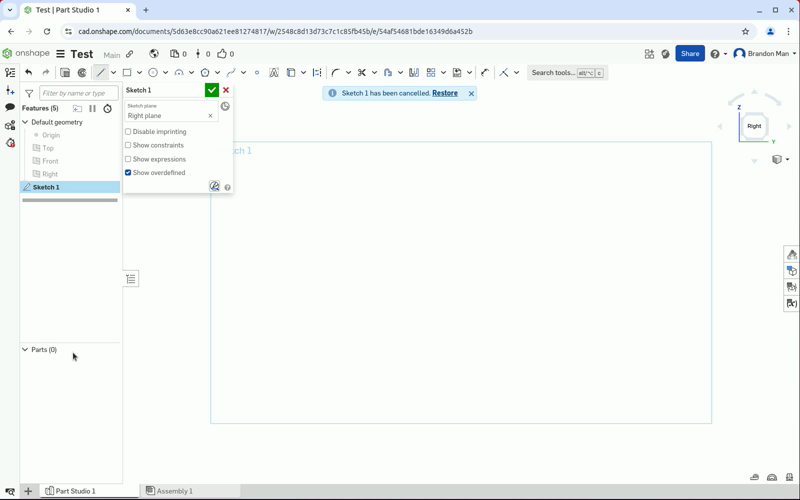
key_down(shift)
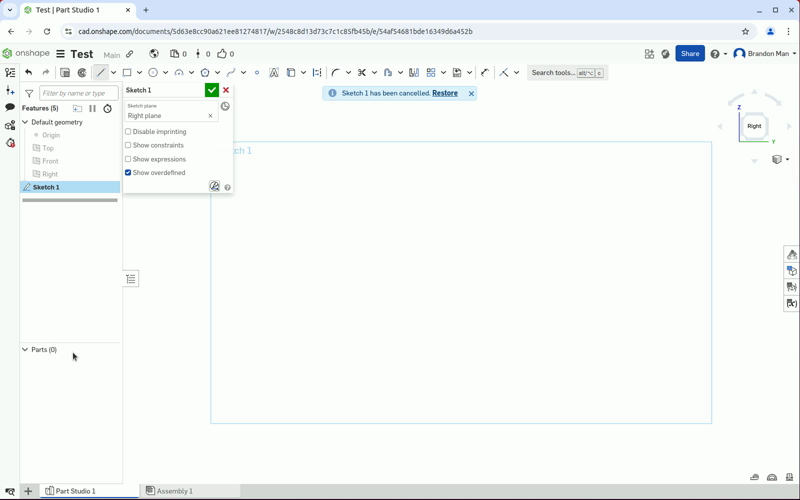
mouse_move(430, 200)
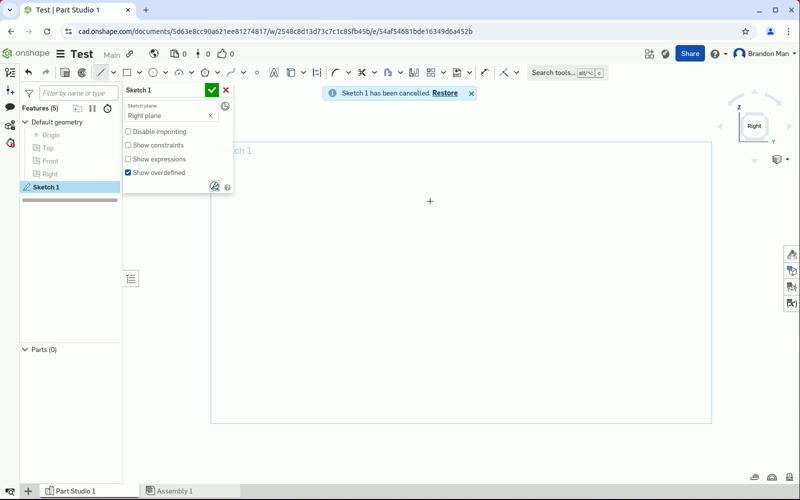
click(430, 200)
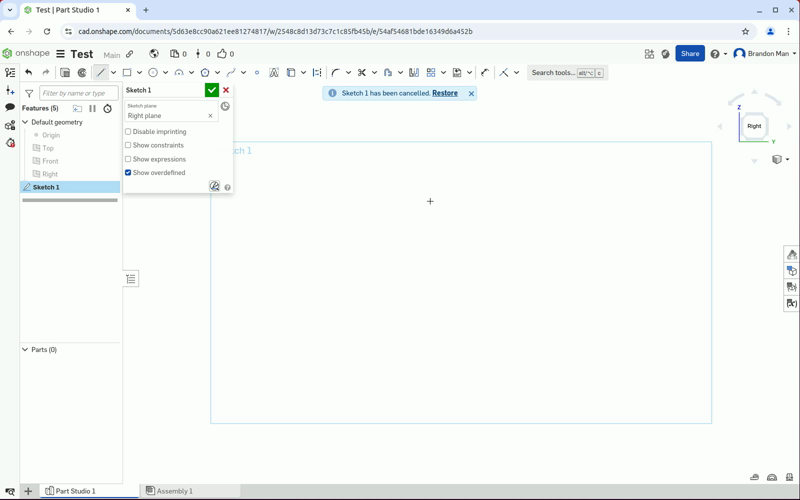
key_up(shift)
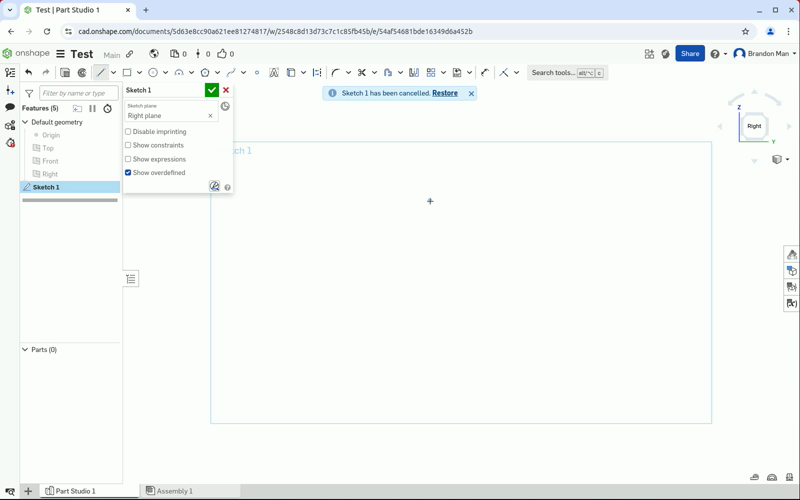
key_down(shift)
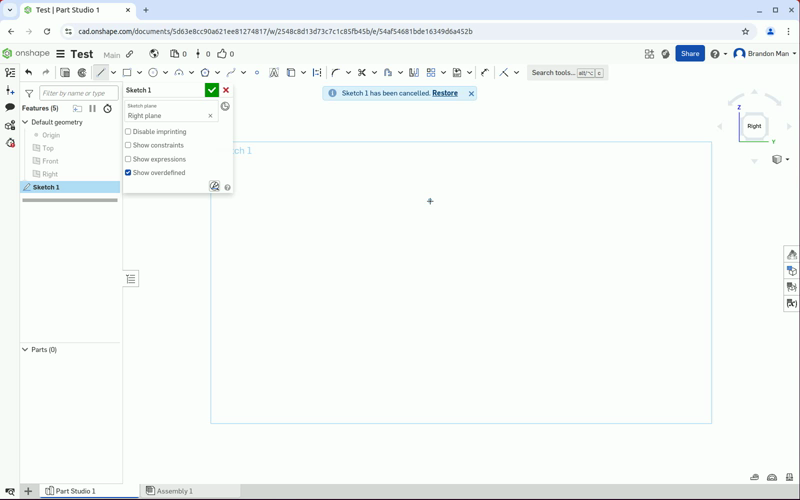
mouse_move(460, 200)
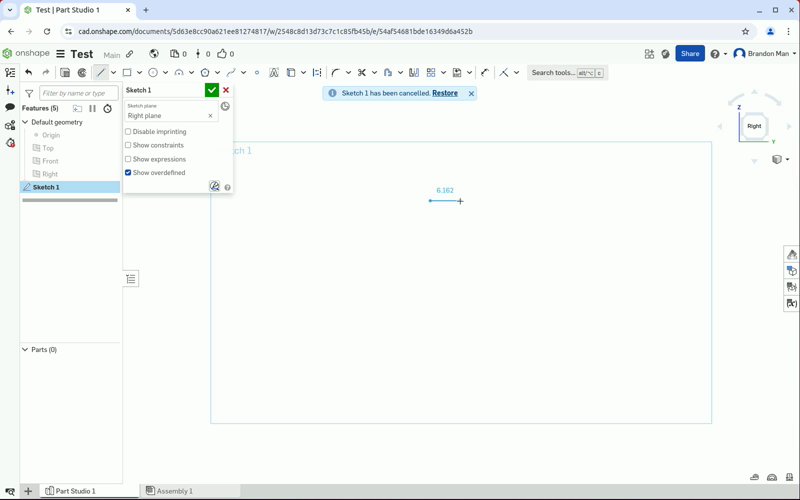
mouse_move(451, 200)
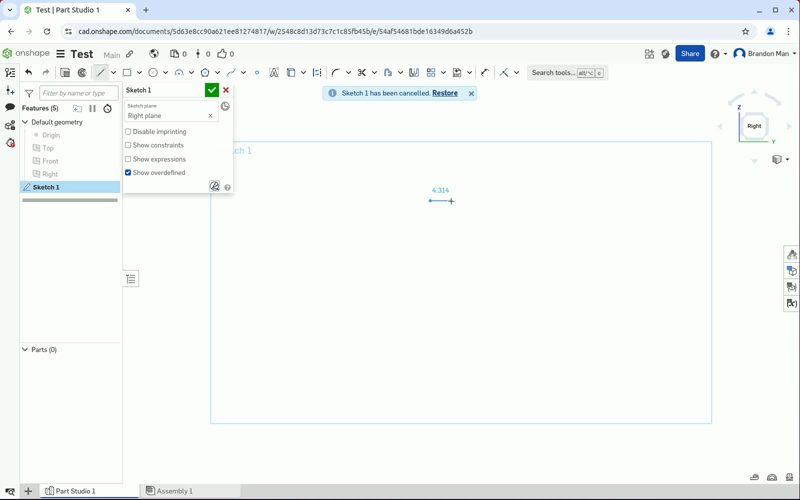
click(451, 200)
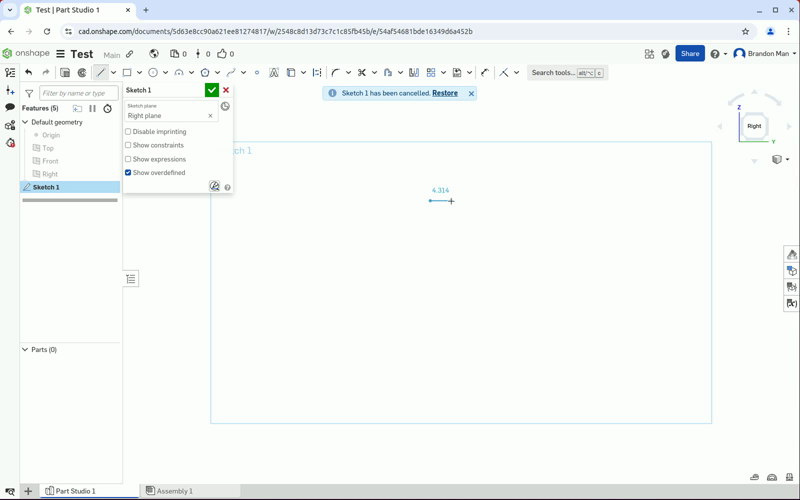
key_up(shift)
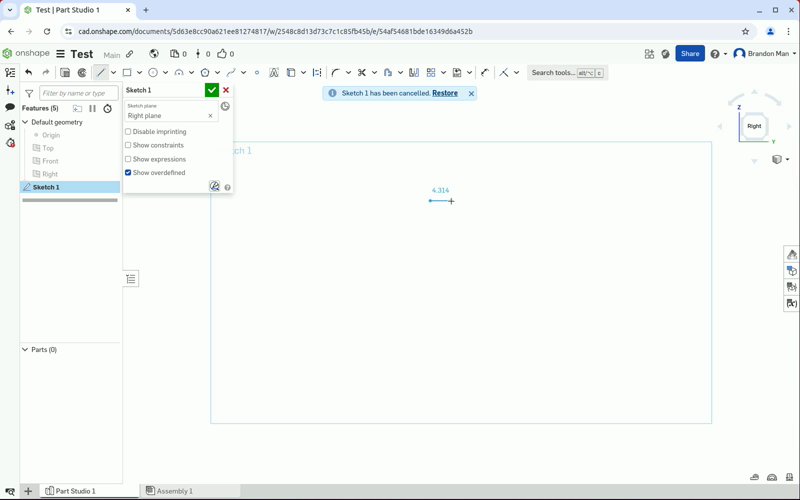
key(esc)
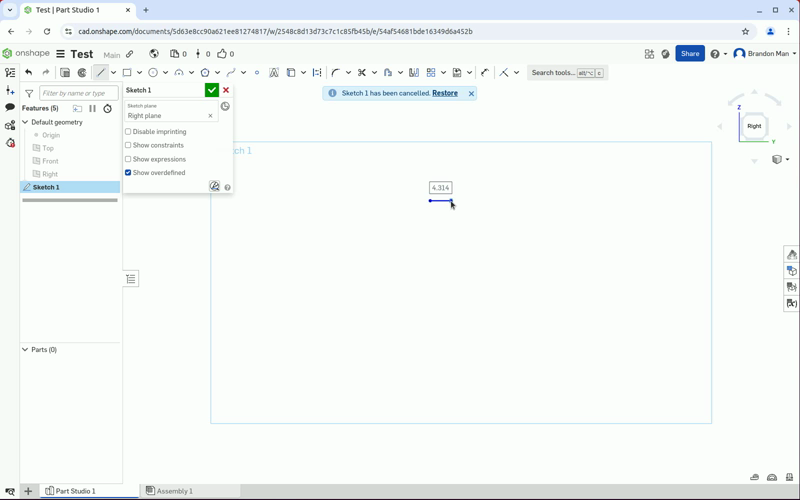
key(a)
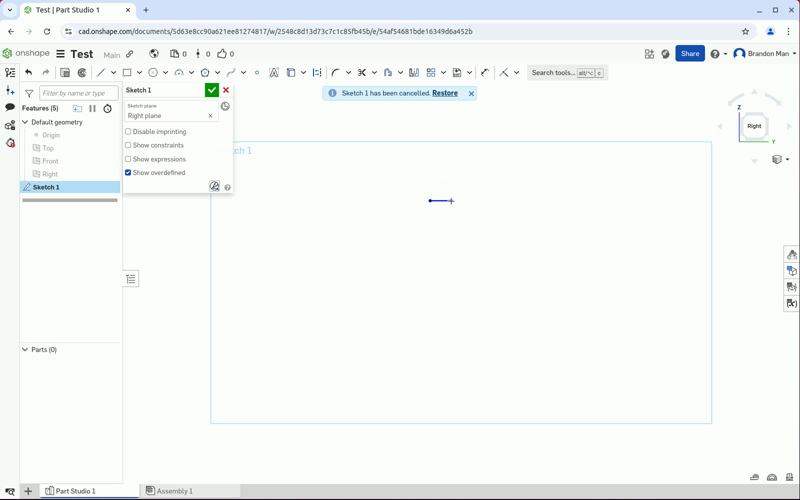
mouse_move(451, 200)
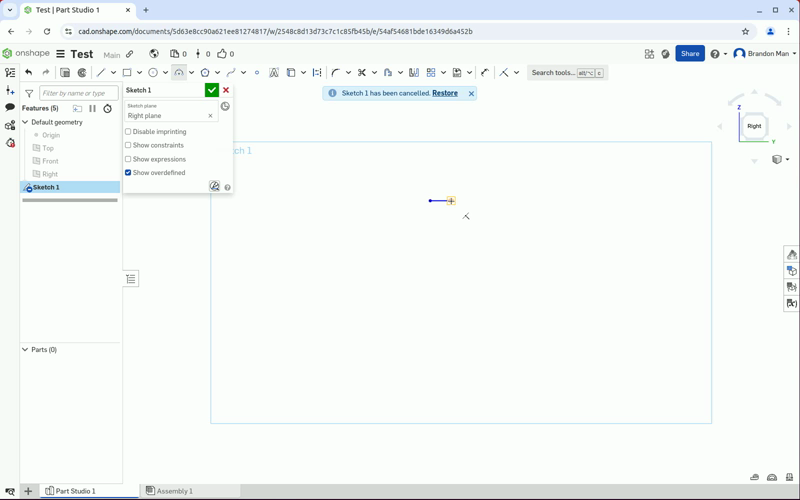
click(451, 200)
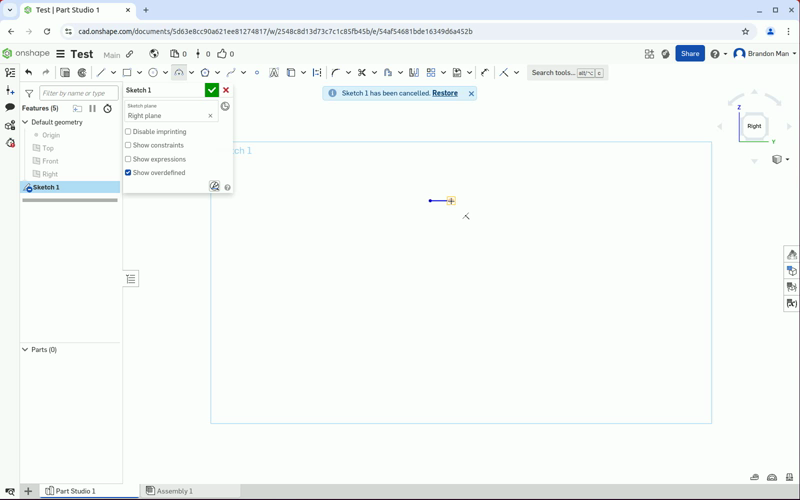
key_down(shift)
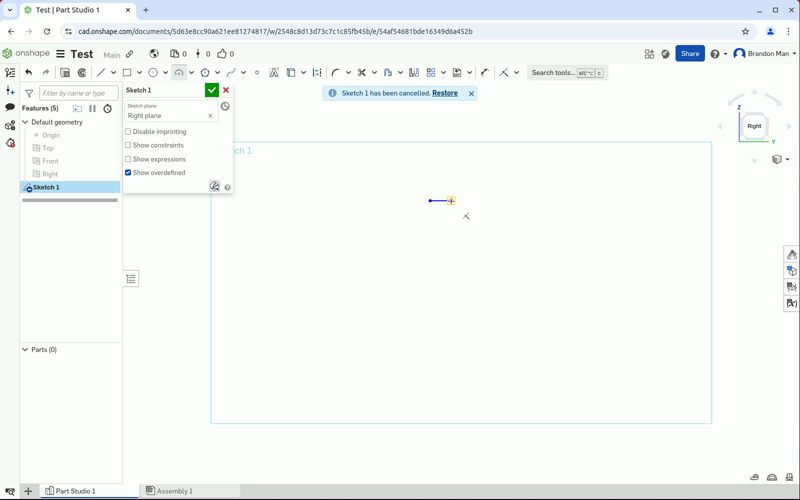
mouse_move(470, 200)
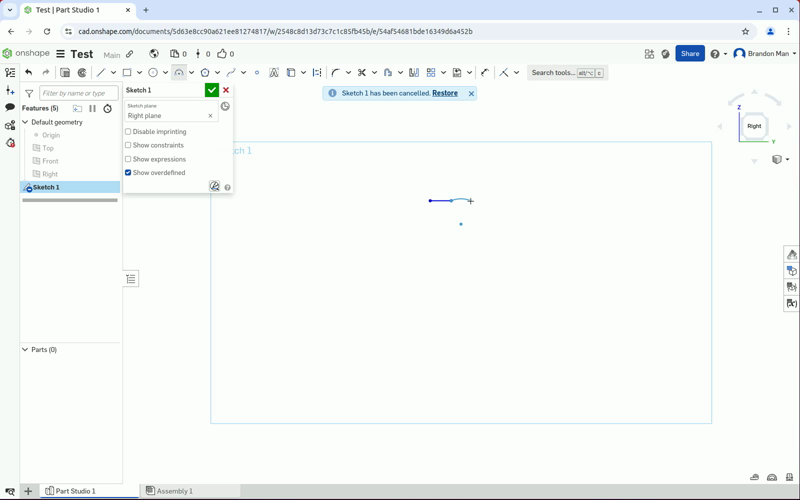
click(470, 200)
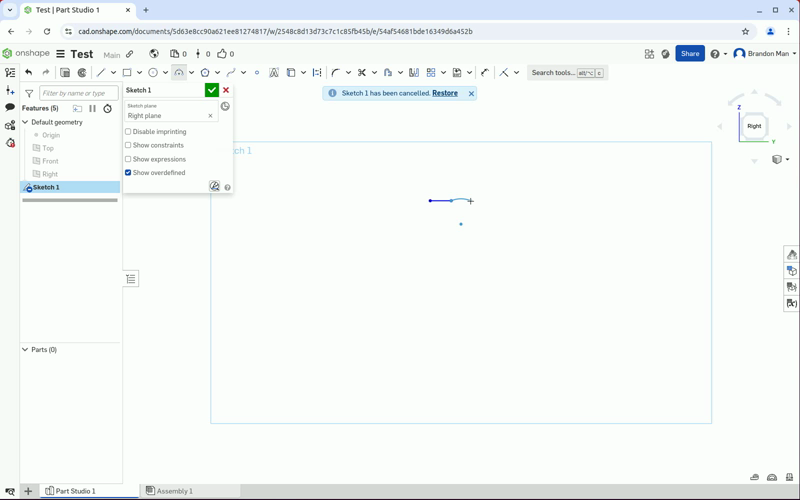
mouse_move(461, 190)
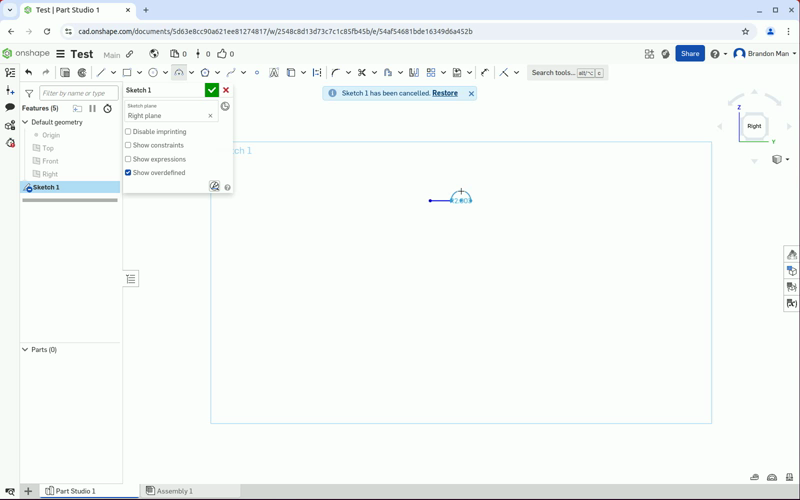
click(461, 190)
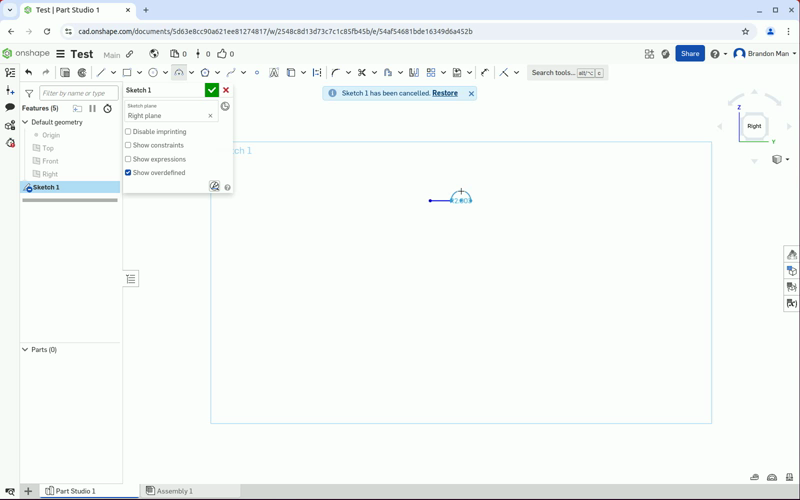
key_up(shift)
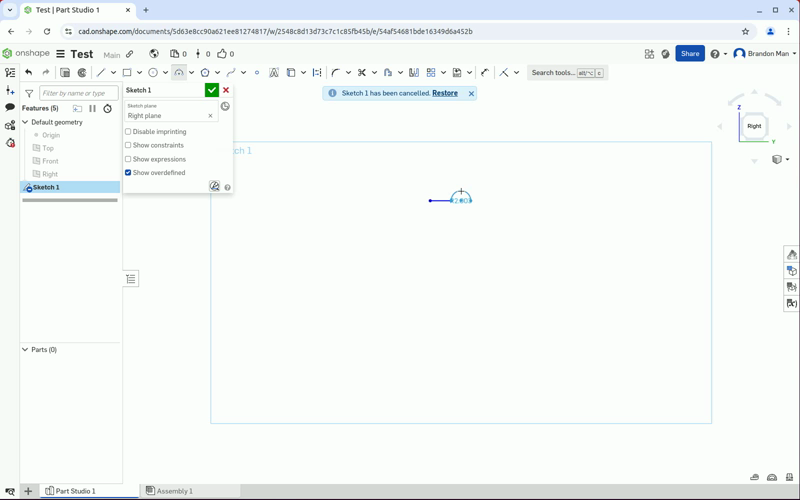
key(esc)
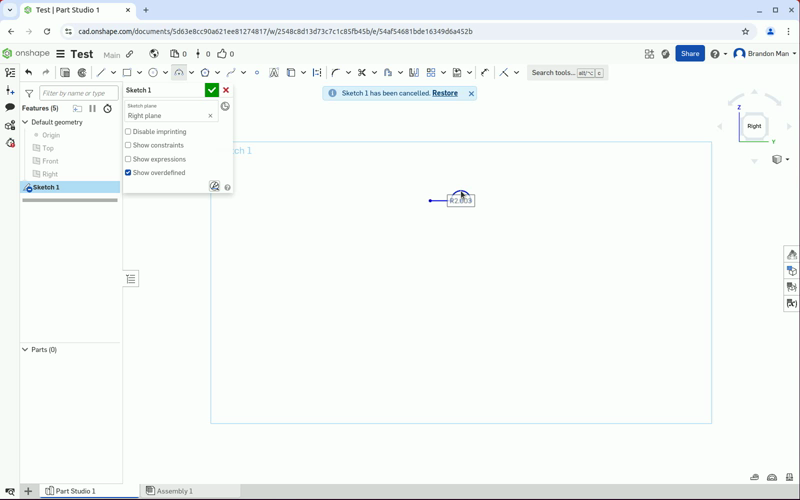
key(l)
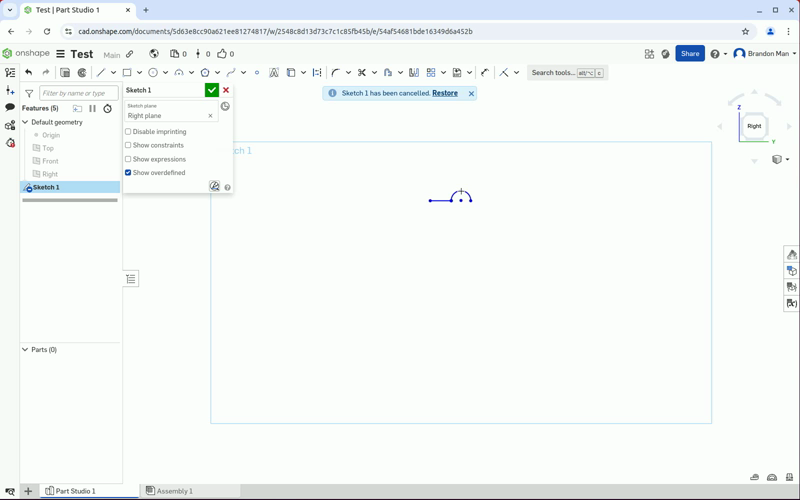
mouse_move(470, 200)
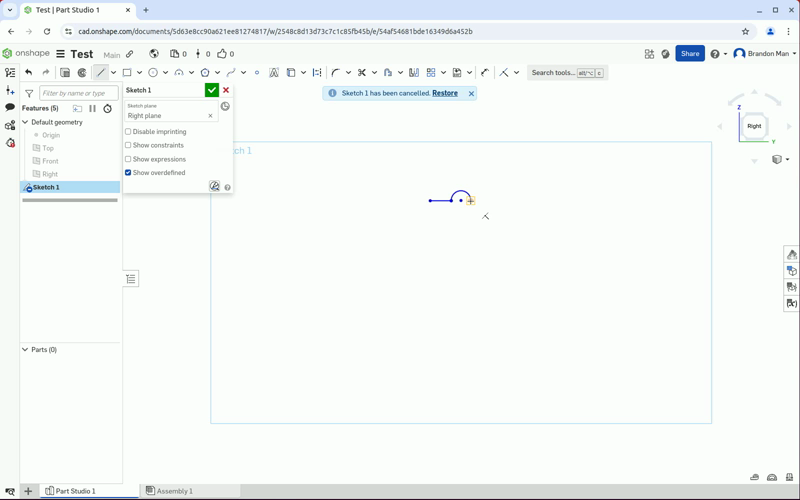
click(470, 200)
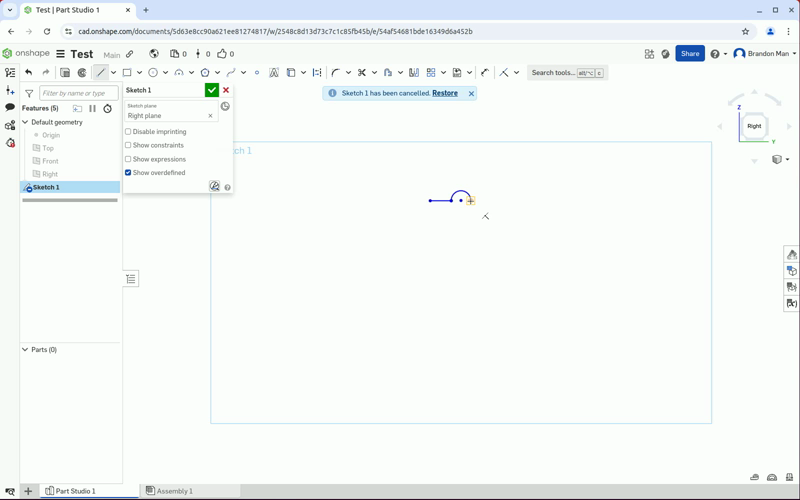
key_down(shift)
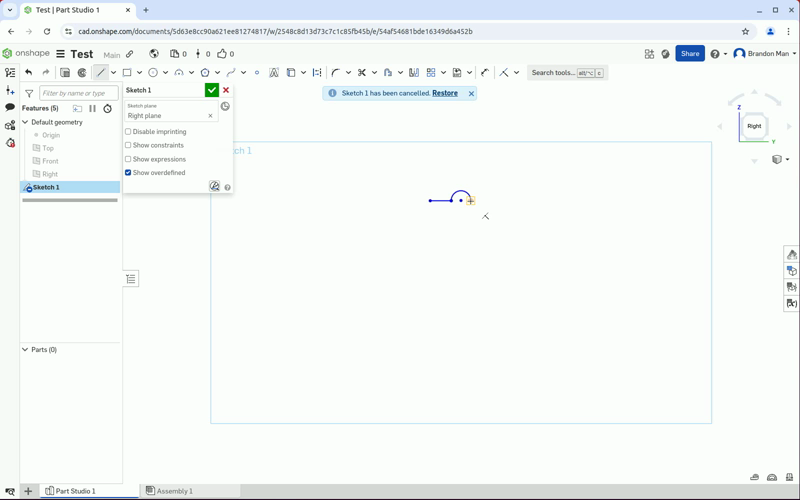
mouse_move(501, 200)
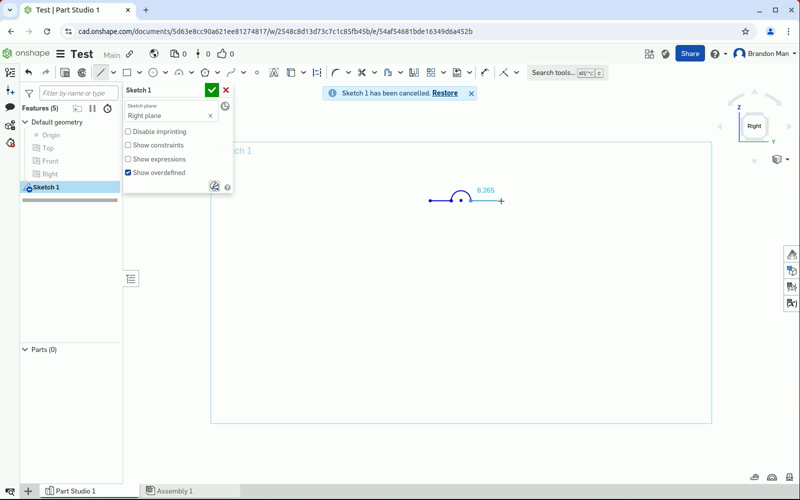
mouse_move(491, 200)
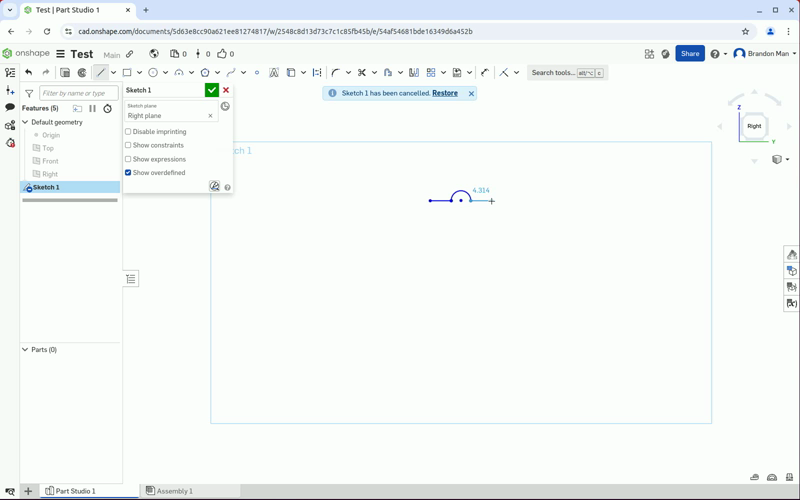
click(491, 200)
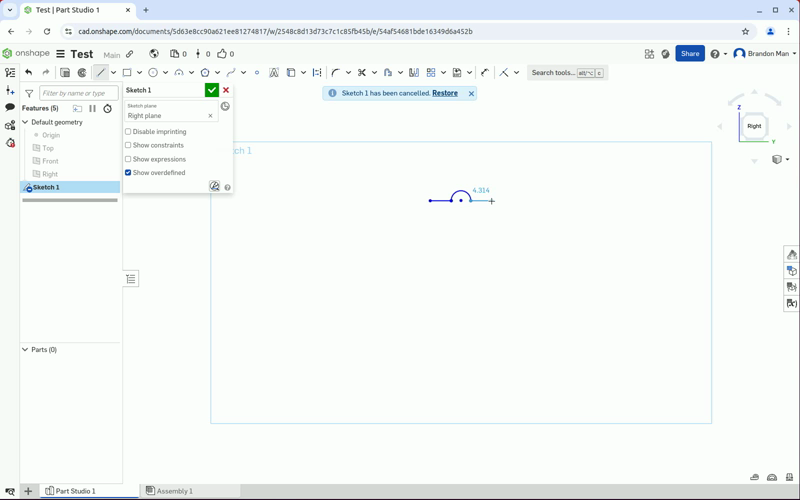
key_up(shift)
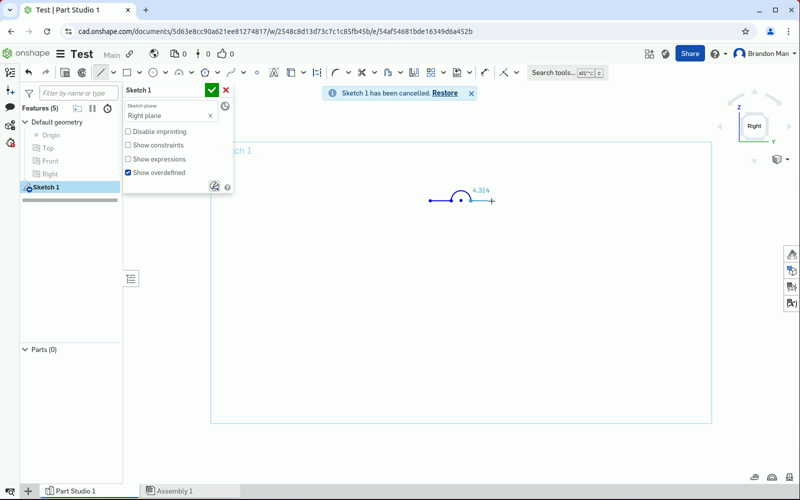
key(esc)
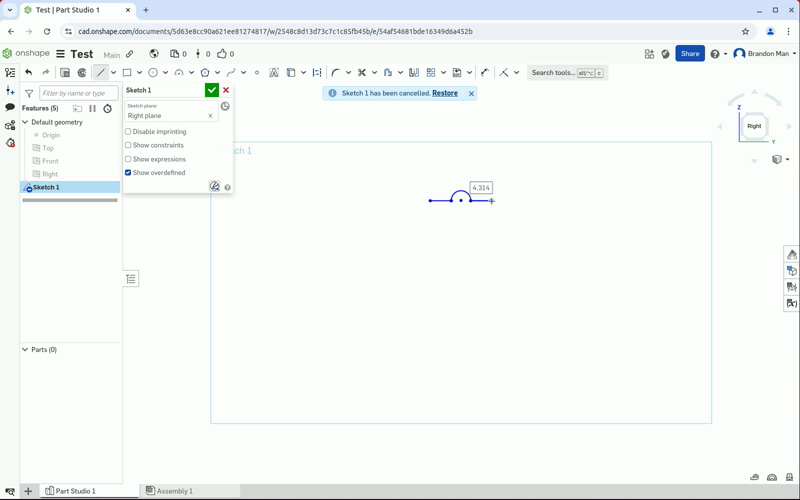
key(a)
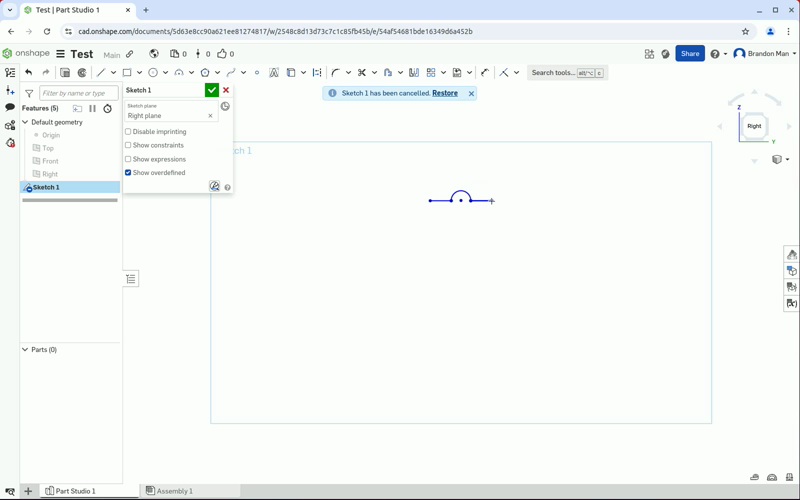
mouse_move(491, 200)
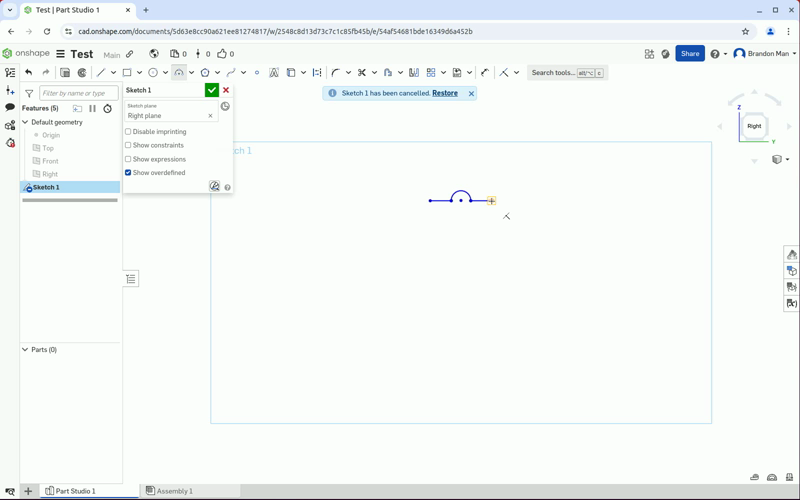
click(491, 200)
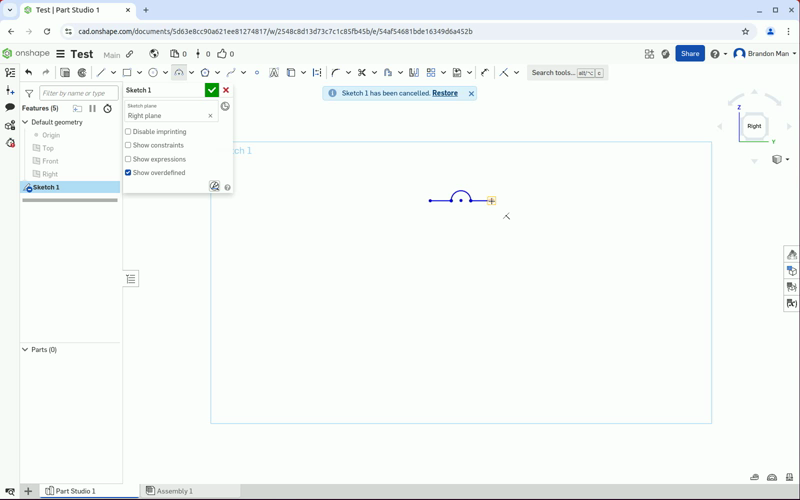
mouse_move(430, 200)
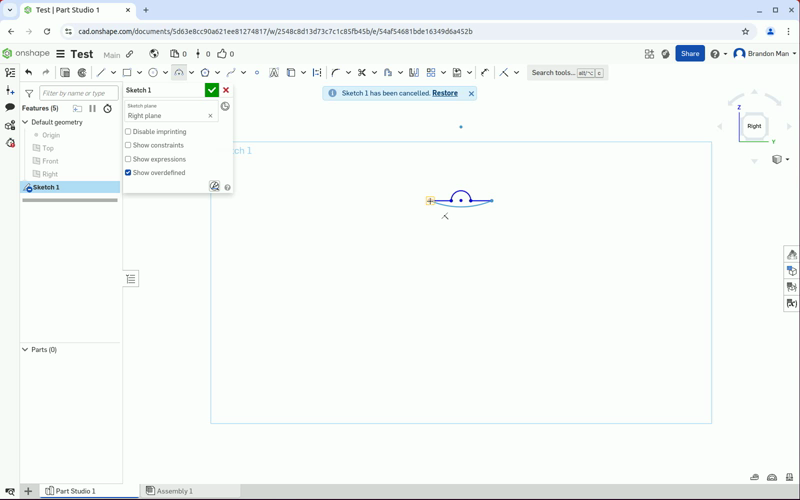
click(430, 200)
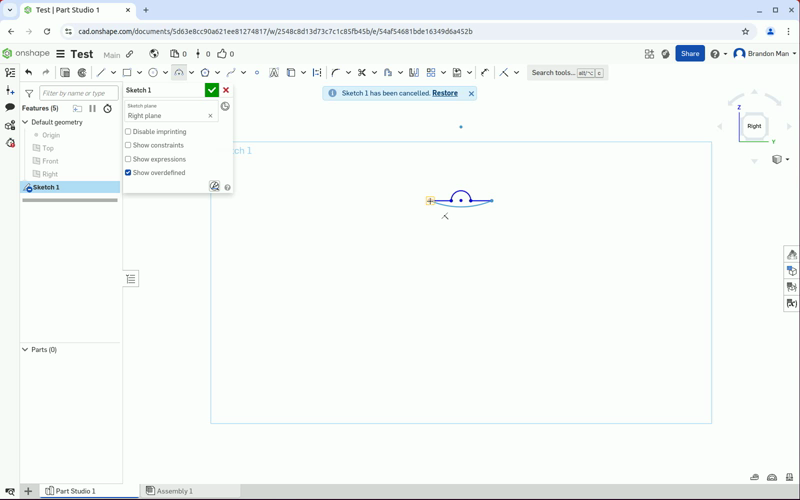
key_down(shift)
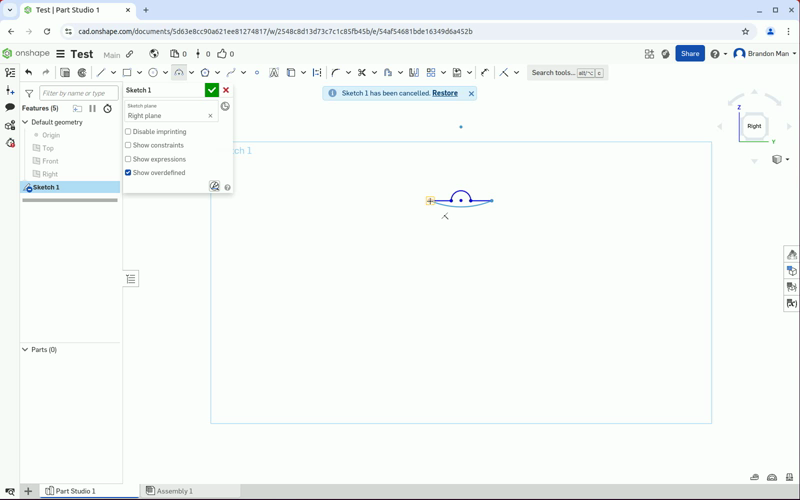
mouse_move(461, 170)
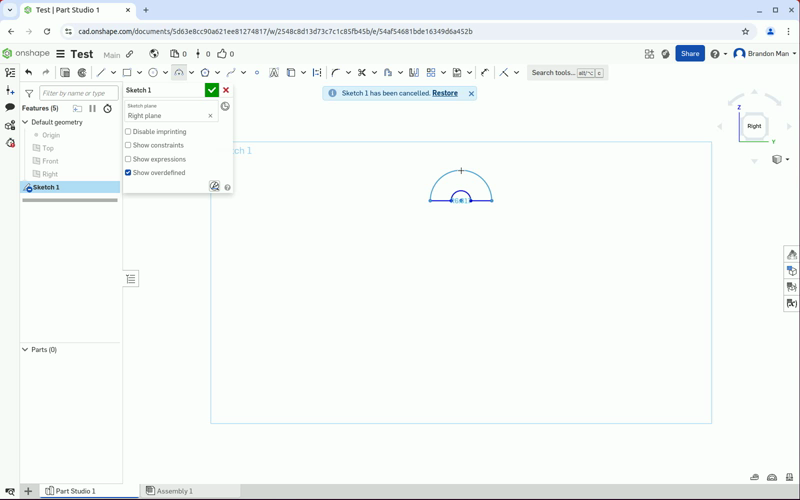
click(461, 170)
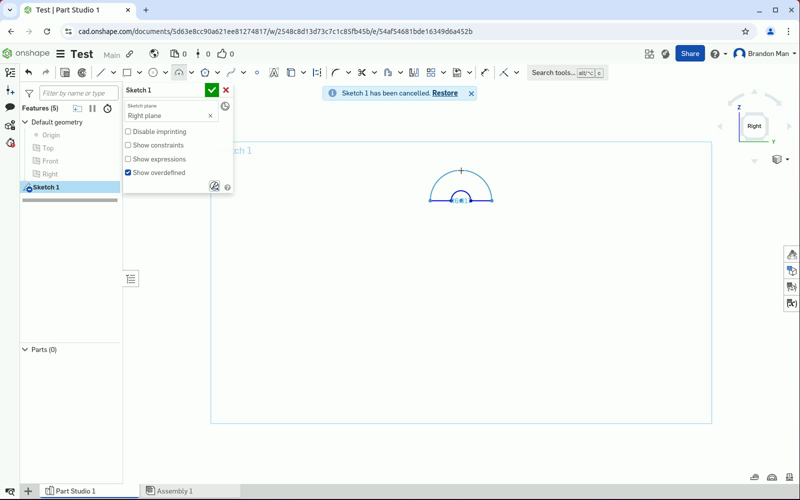
key_up(shift)
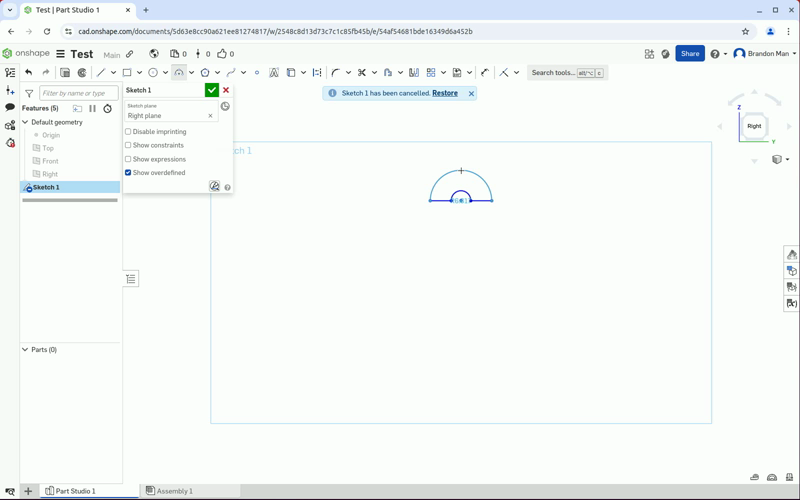
key(esc)
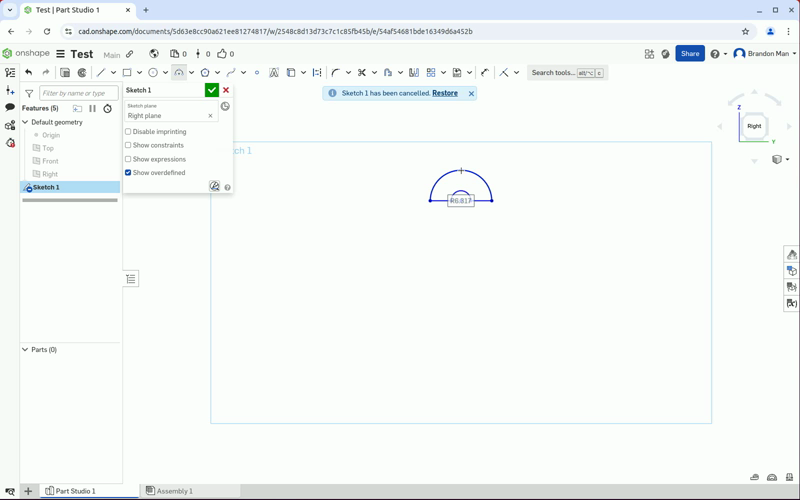
mouse_move(461, 187)
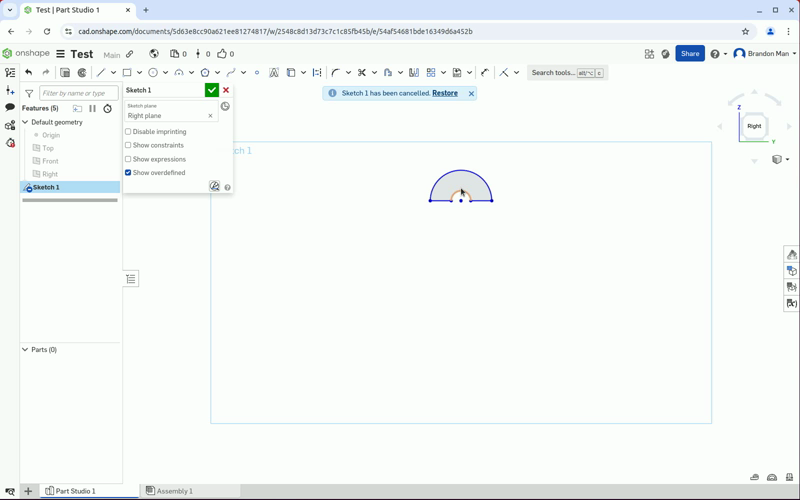
scroll(6)
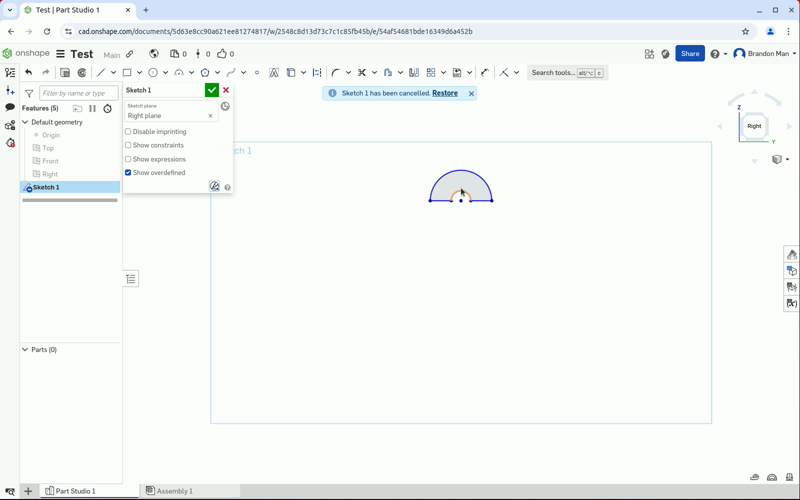
scroll(6)
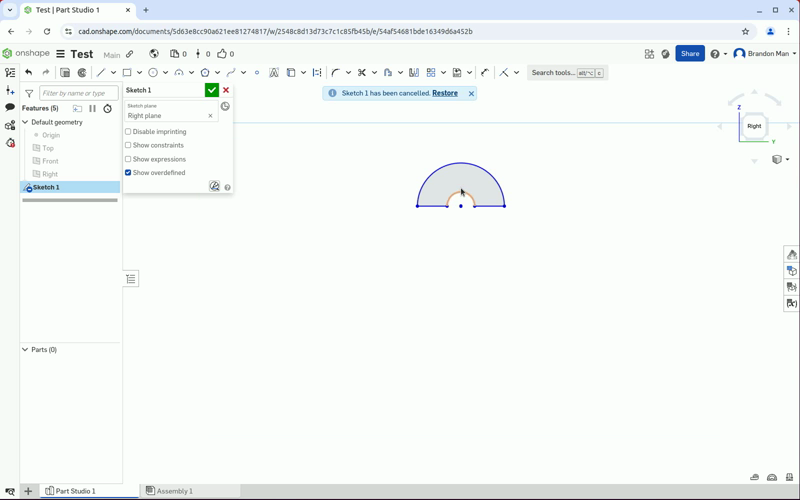
scroll(6)
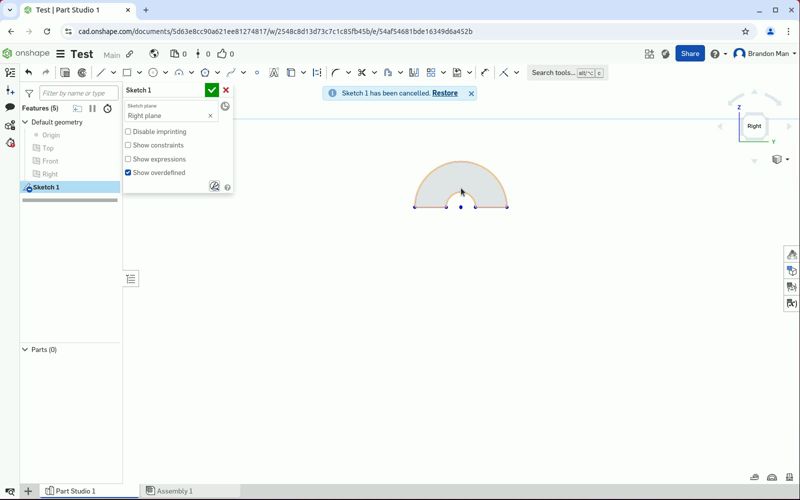
scroll(6)
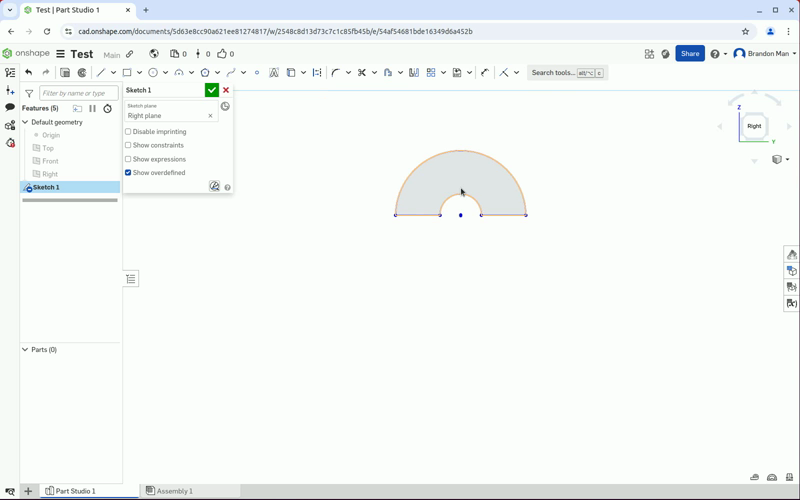
scroll(6)
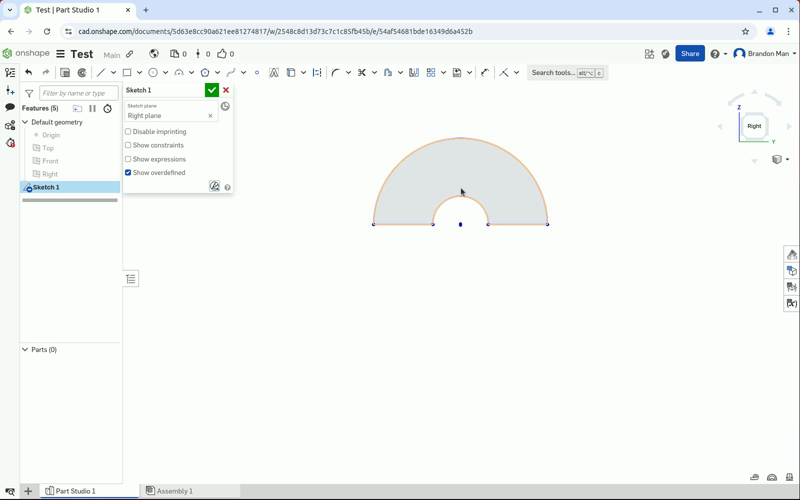
scroll(6)
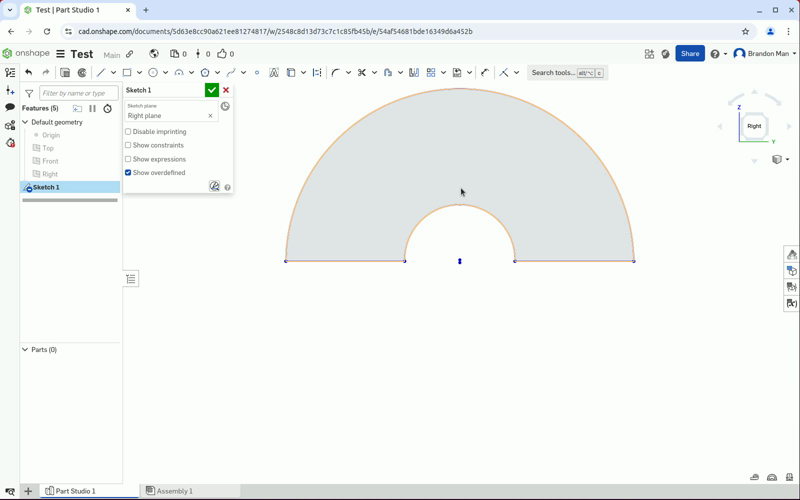
scroll(6)
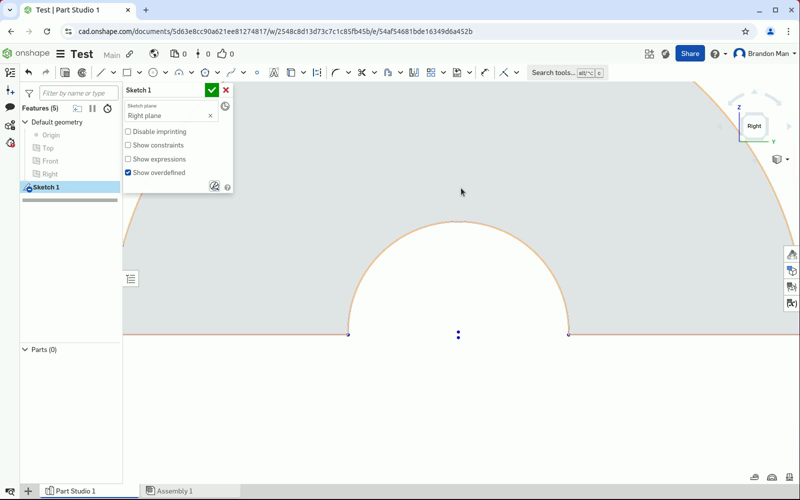
click(461, 187)
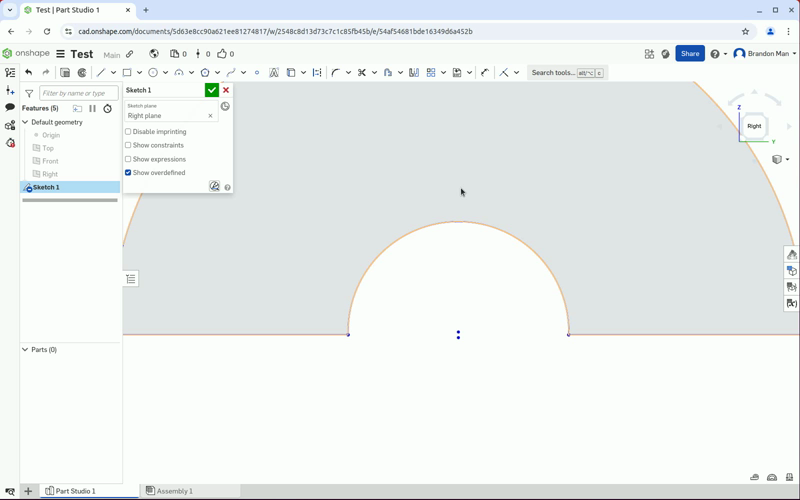
scroll(-6)
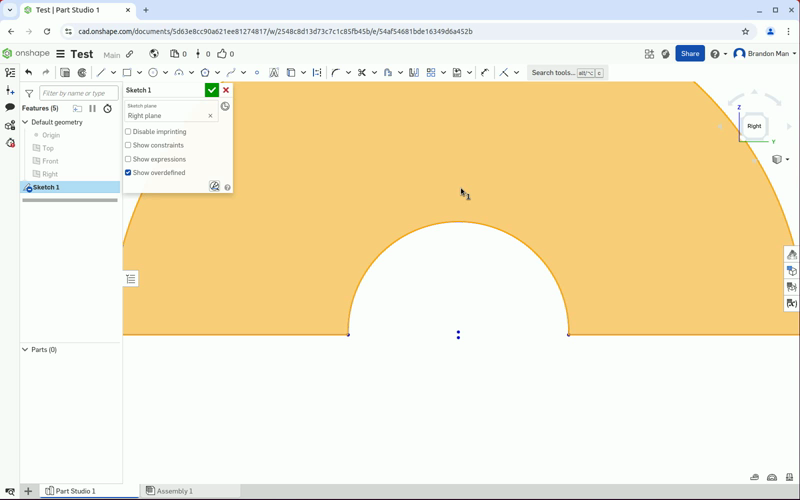
scroll(-6)
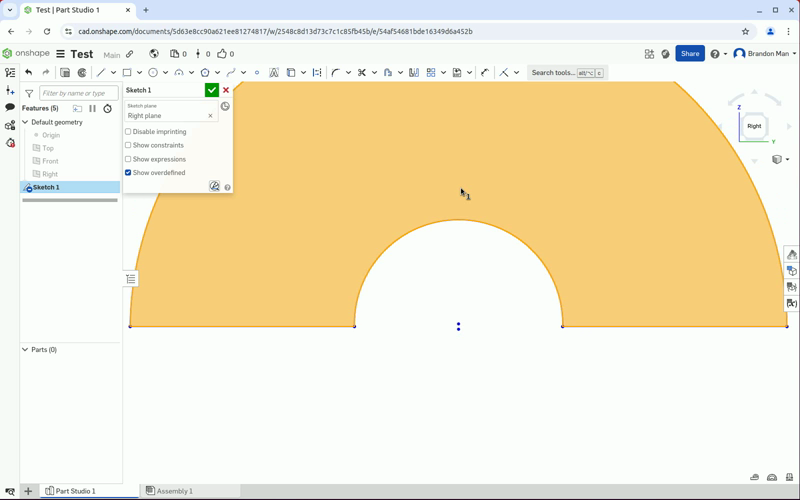
scroll(-6)
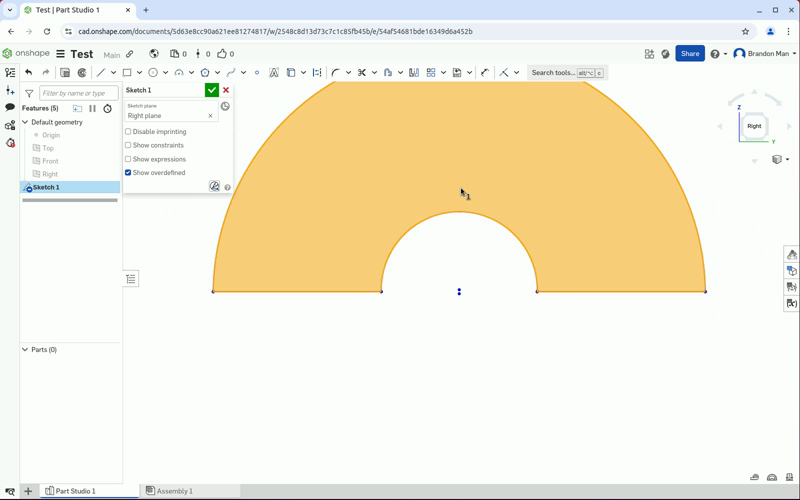
scroll(-6)
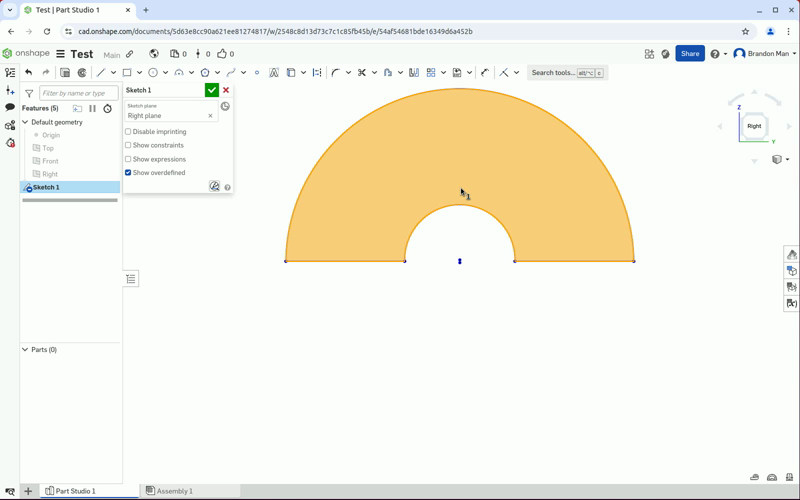
scroll(-6)
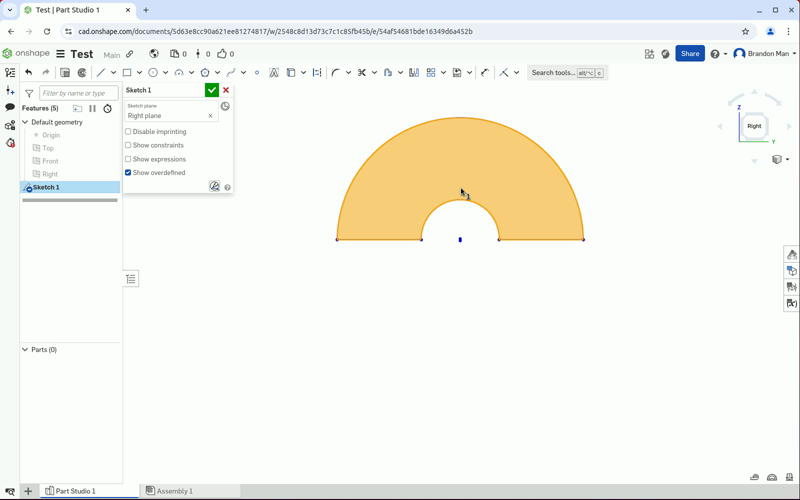
scroll(-6)
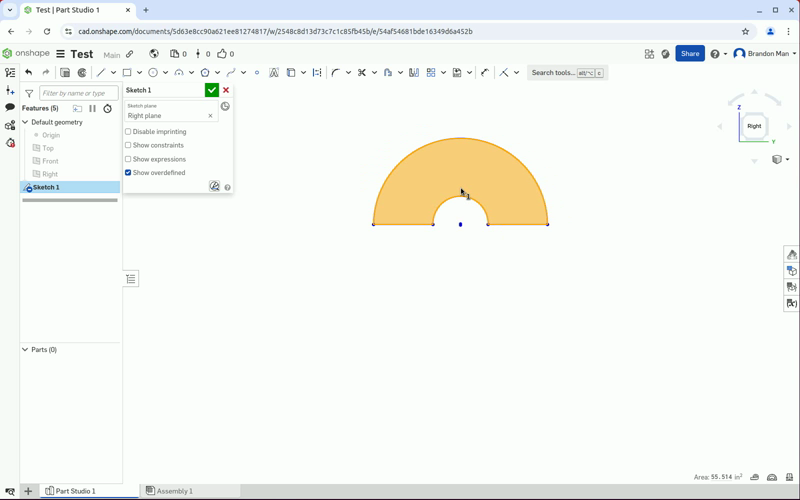
scroll(-6)
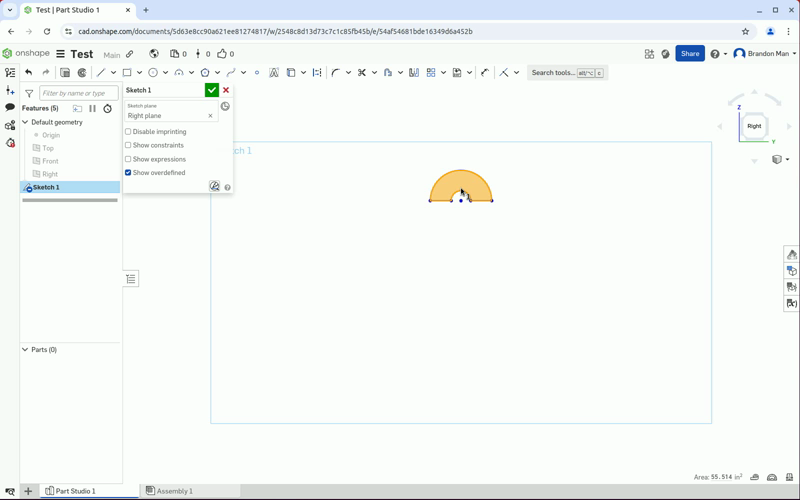
mouse_move(73, 352)
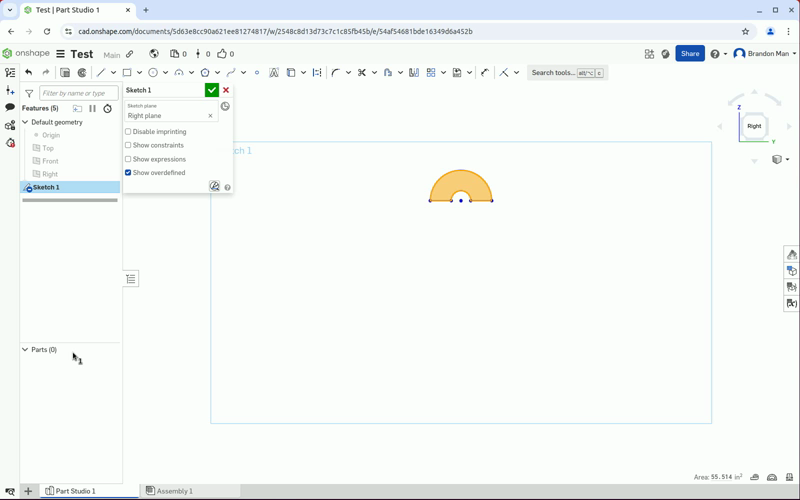
key(shift+y)
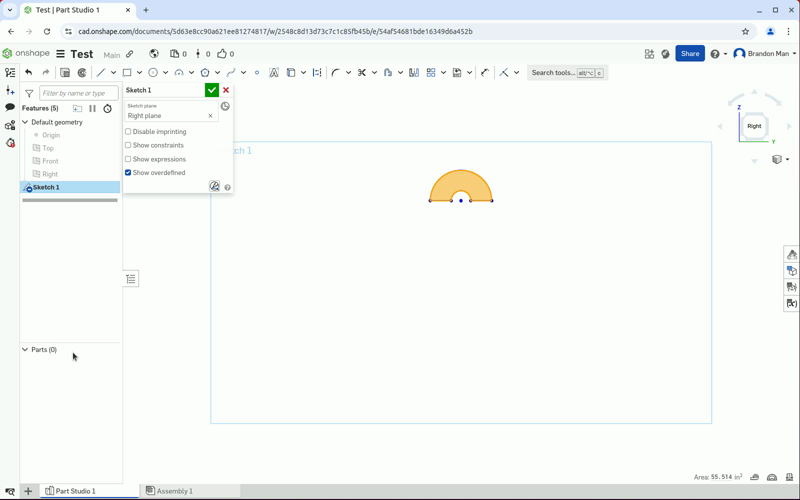
key(shift+e)
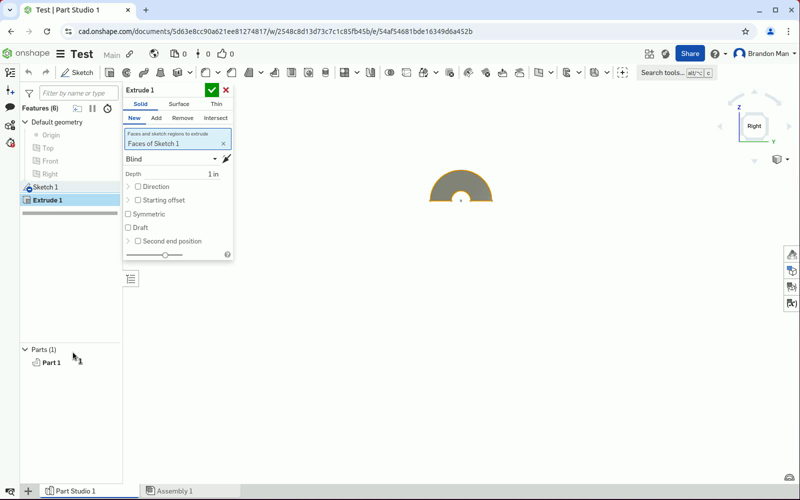
mouse_move(143, 106)
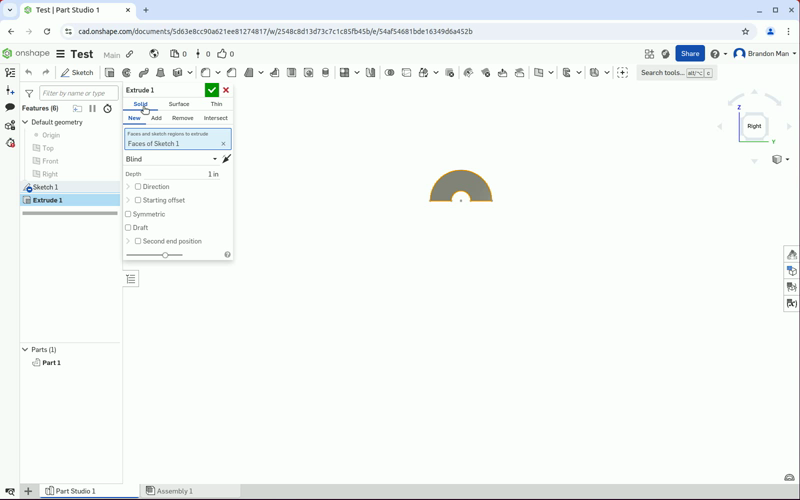
click(143, 106)
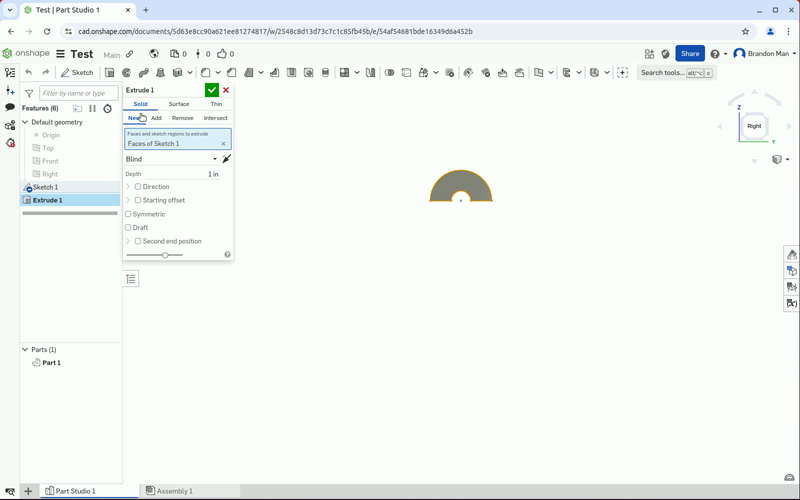
mouse_move(137, 120)
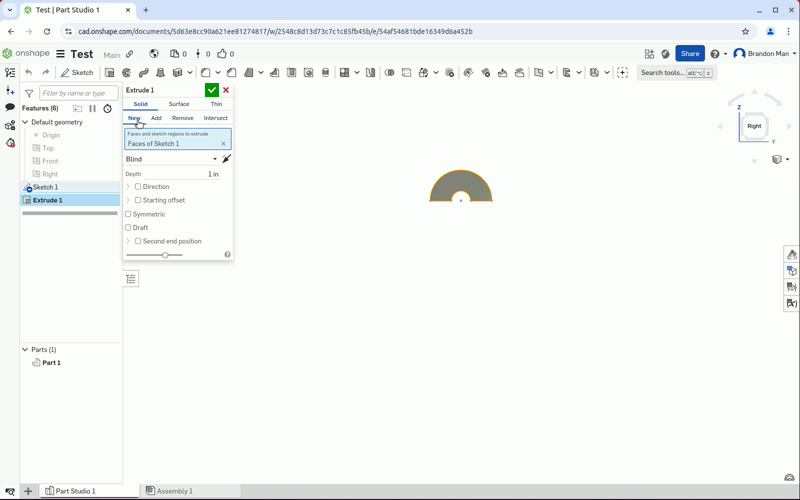
click(137, 120)
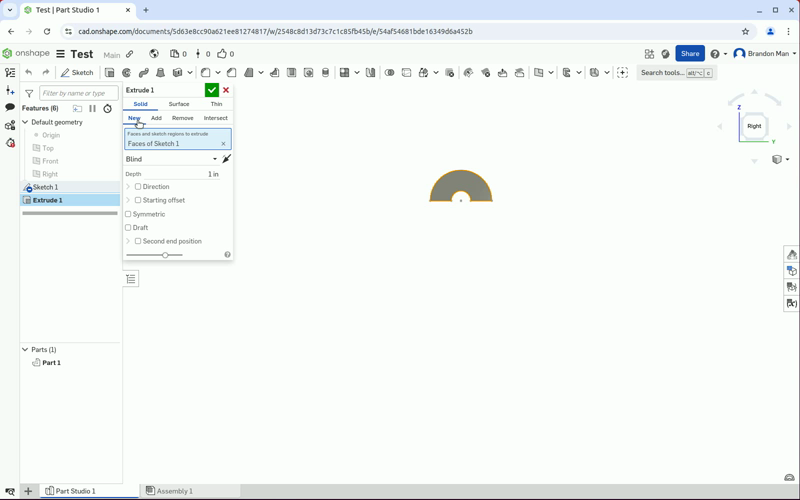
key(tab, 4)
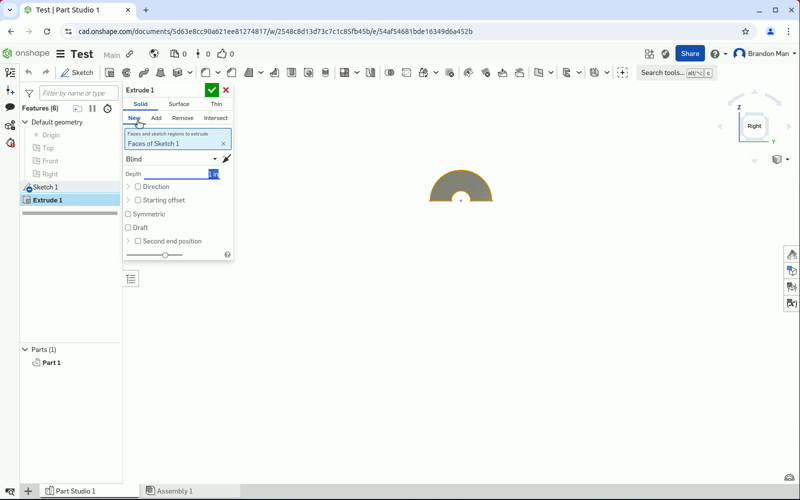
text(4.092)
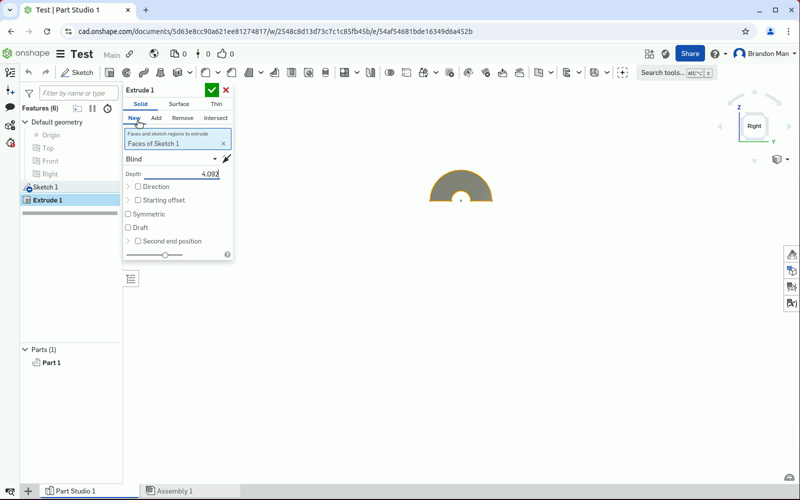
key(enter)
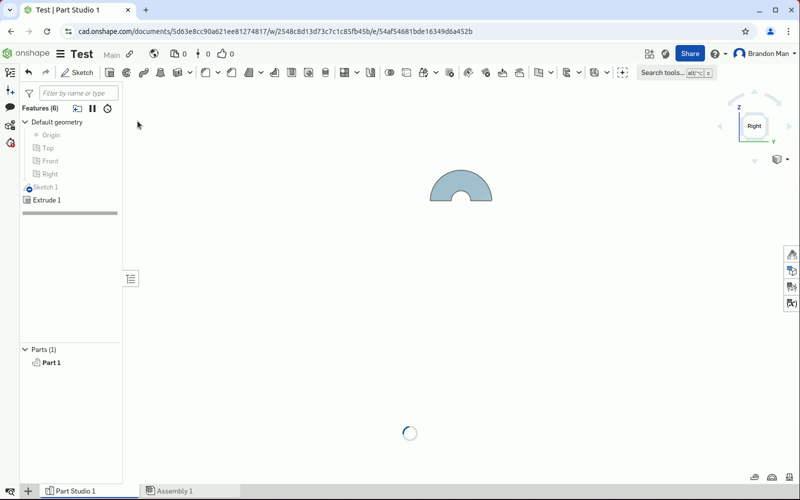
key(shift+h)
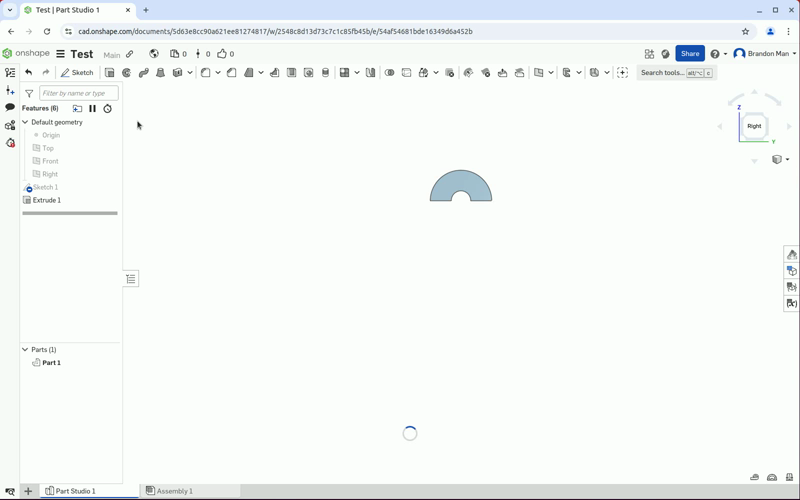
key(shift+h)
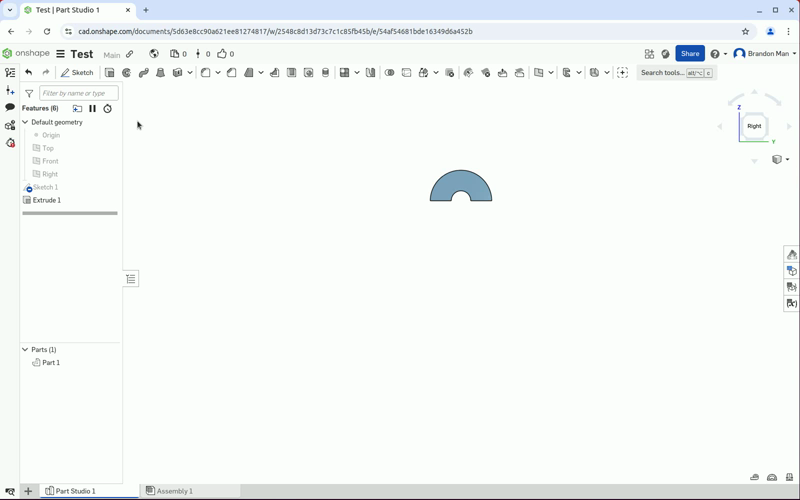
mouse_move(73, 189)
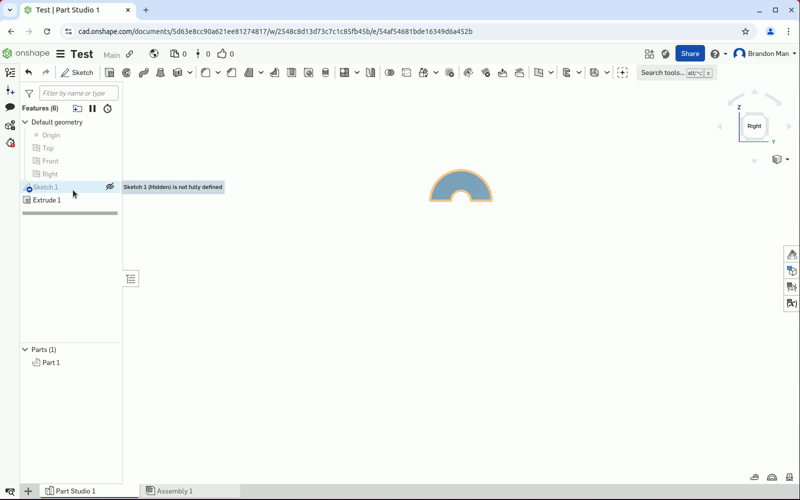
click(73, 189)
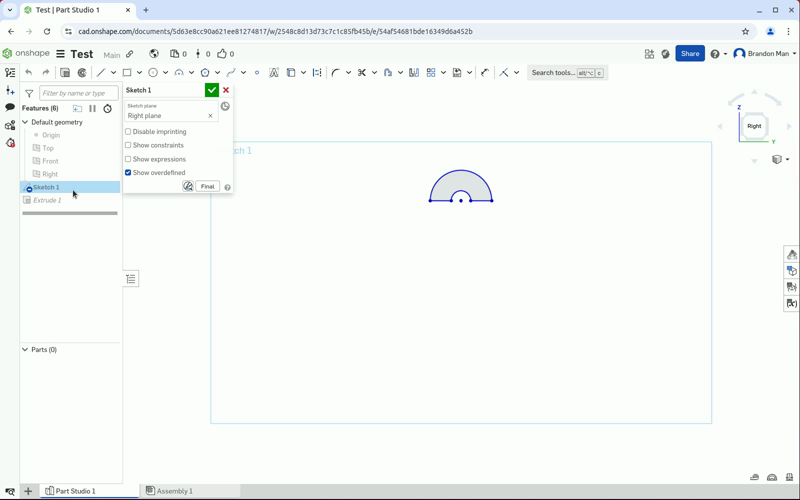
mouse_move(229, 92)
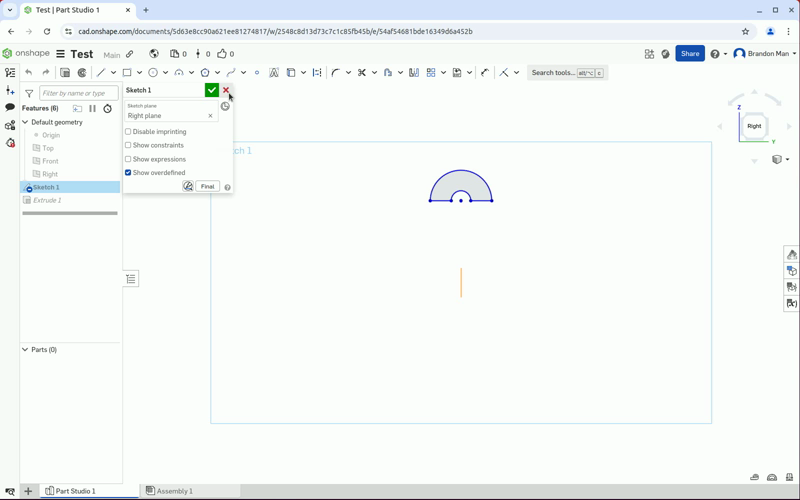
click(229, 92)
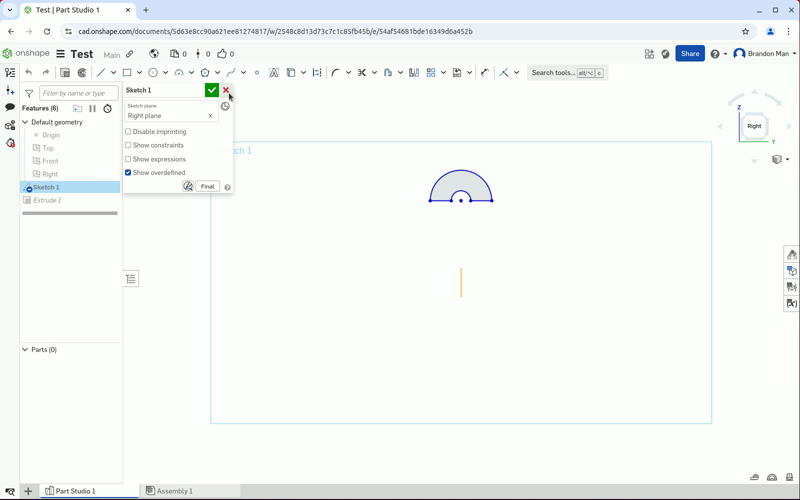
key(shift+s)
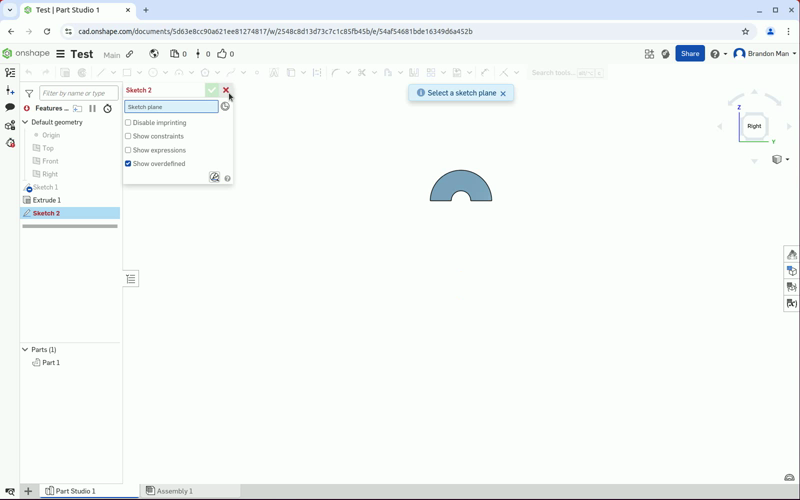
mouse_move(73, 176)
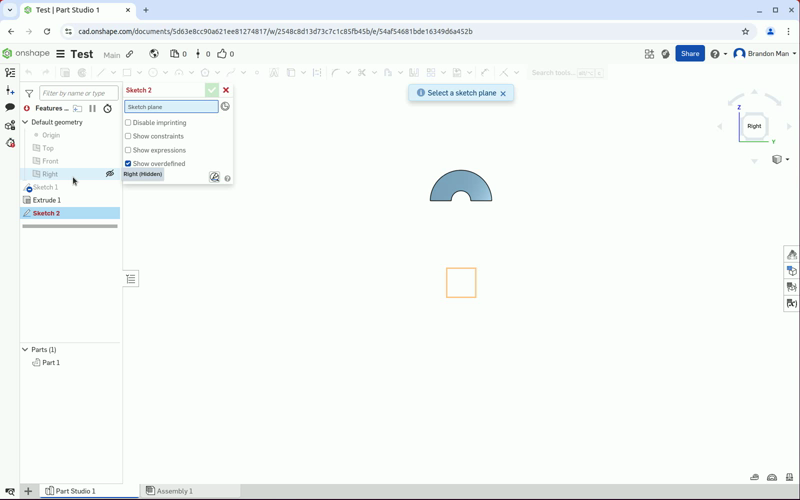
click(73, 176)
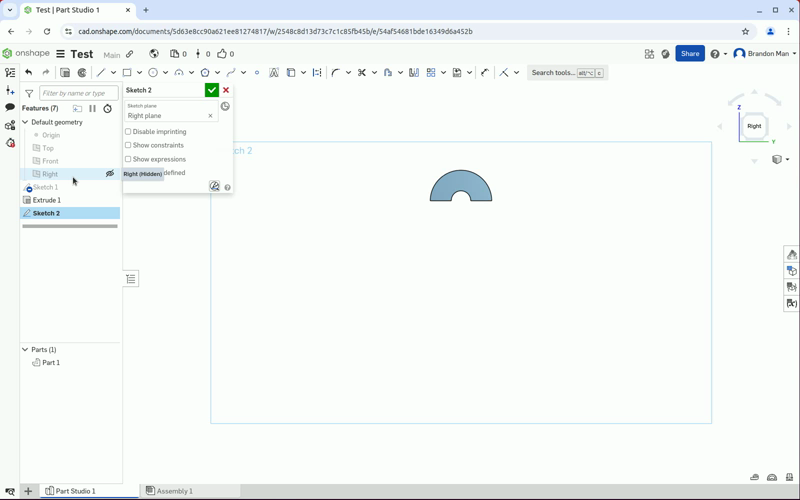
mouse_move(73, 352)
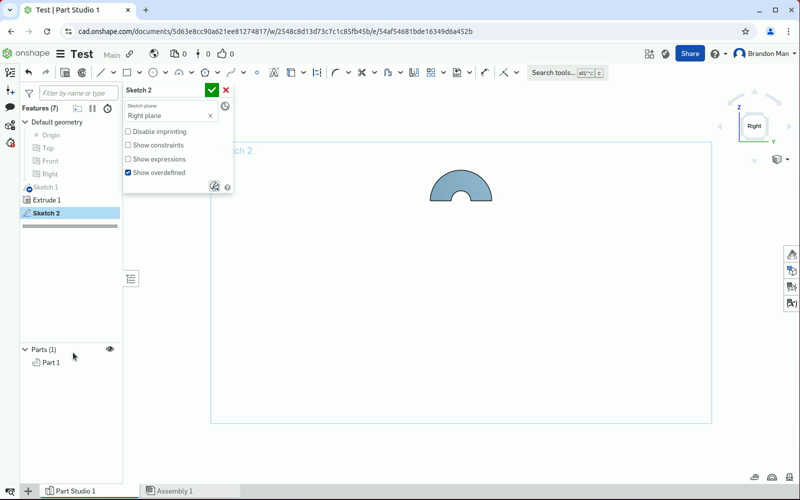
key(y)
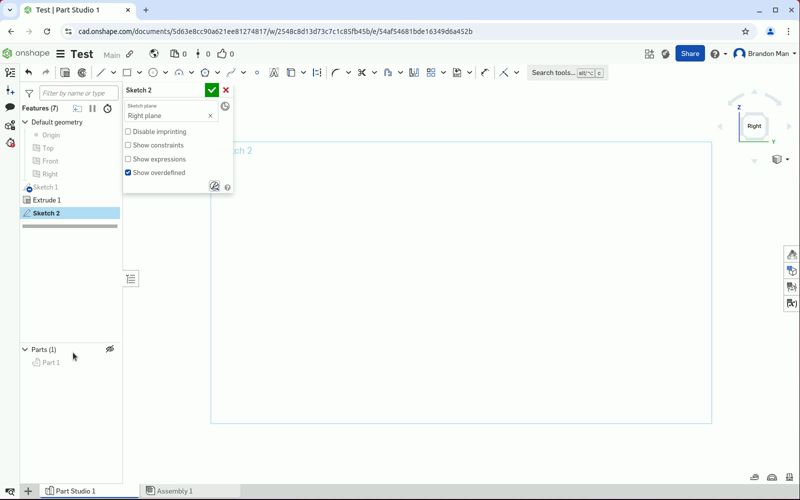
key(a)
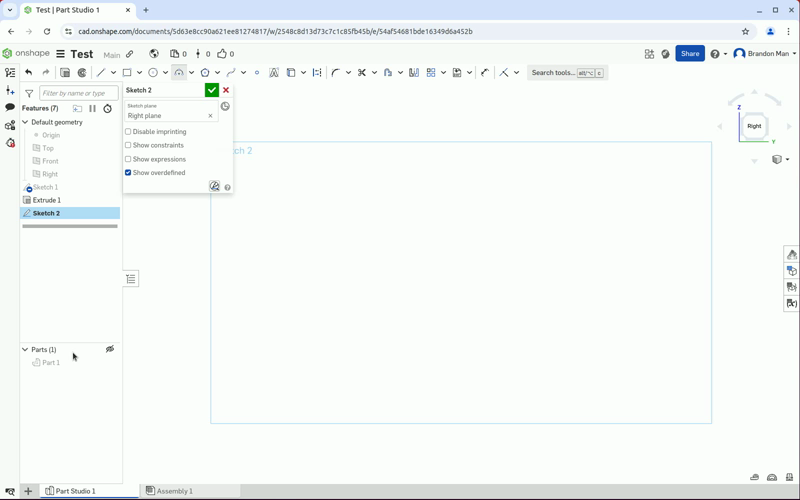
key_down(shift)
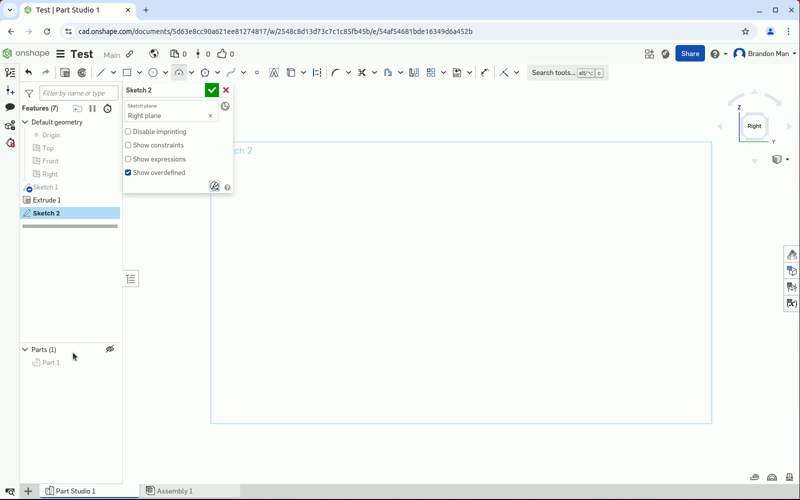
mouse_move(430, 282)
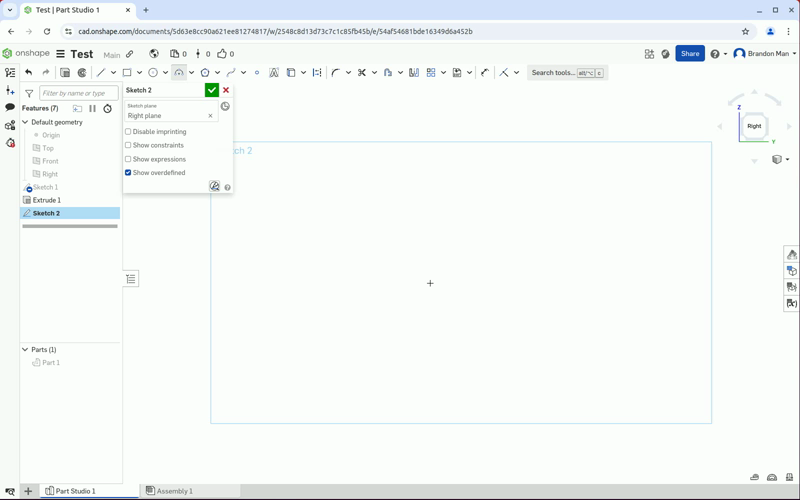
click(430, 282)
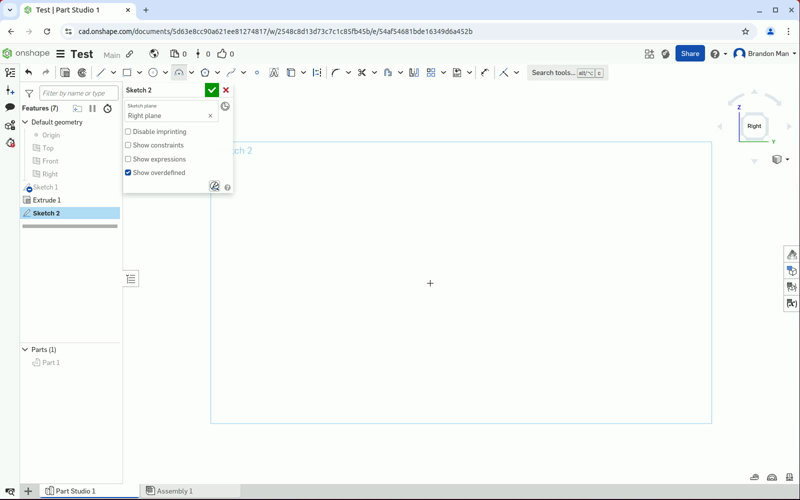
key_up(shift)
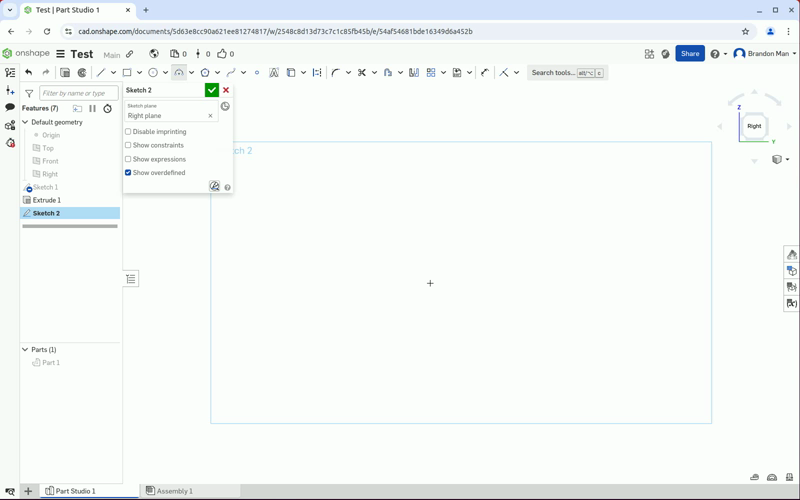
key_down(shift)
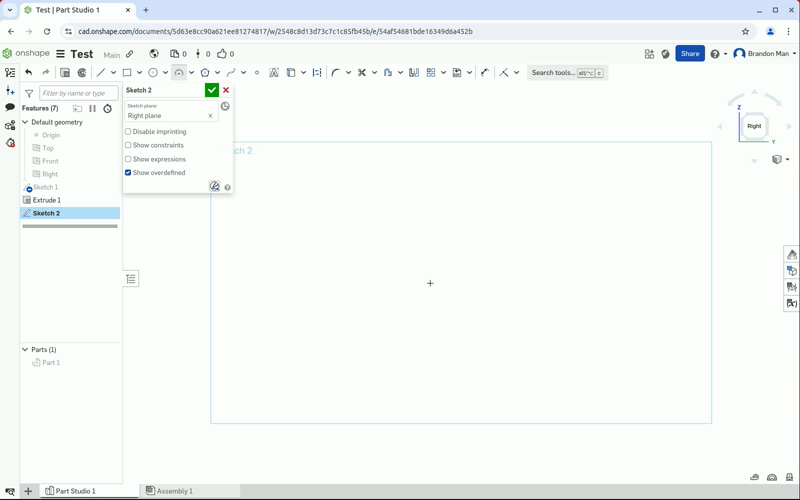
mouse_move(492, 282)
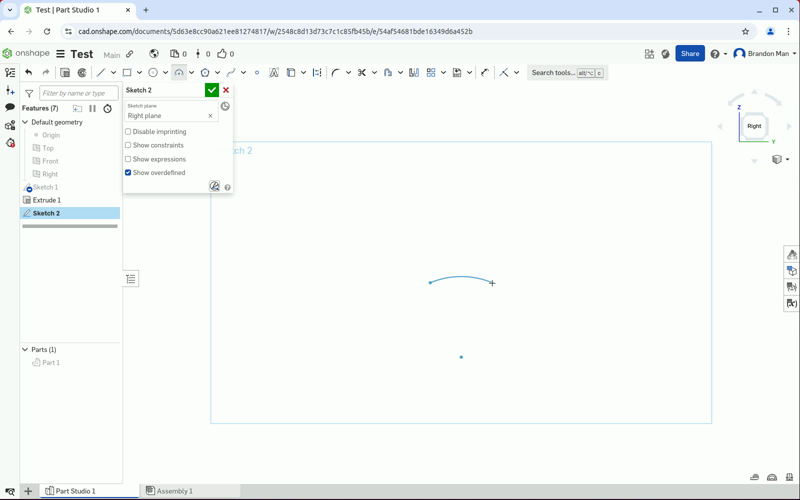
click(492, 282)
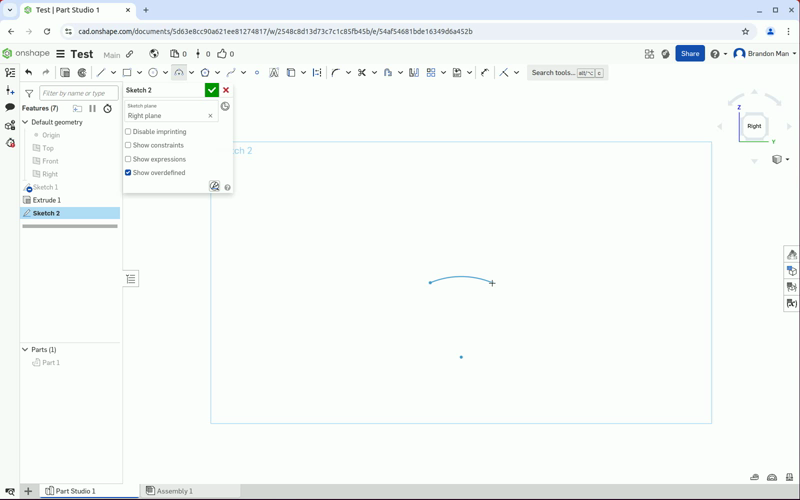
mouse_move(461, 313)
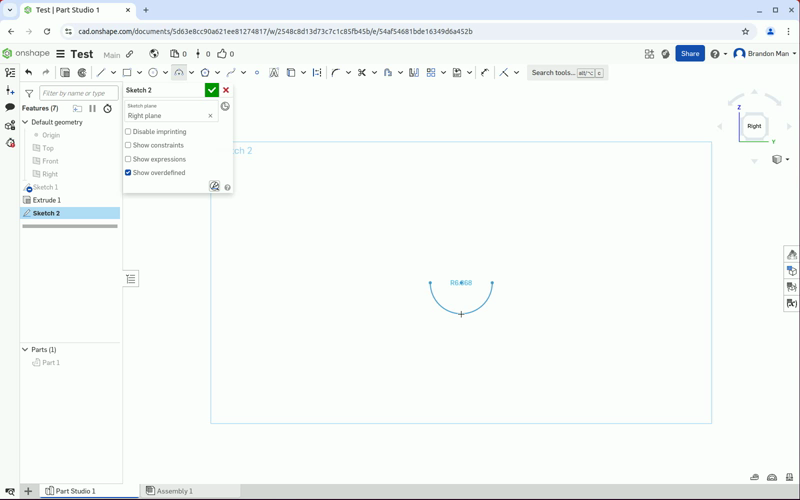
click(461, 313)
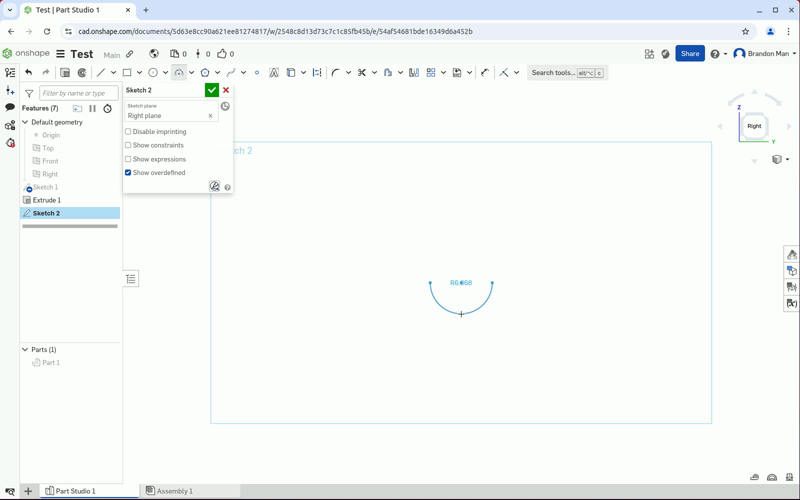
key_up(shift)
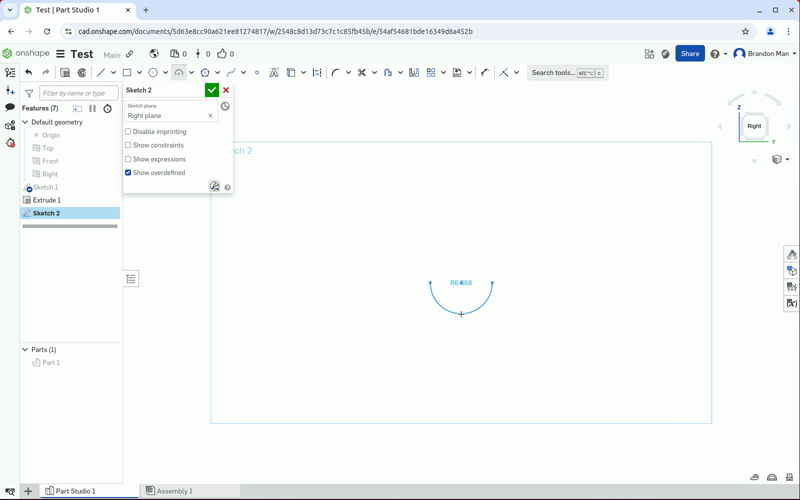
key(esc)
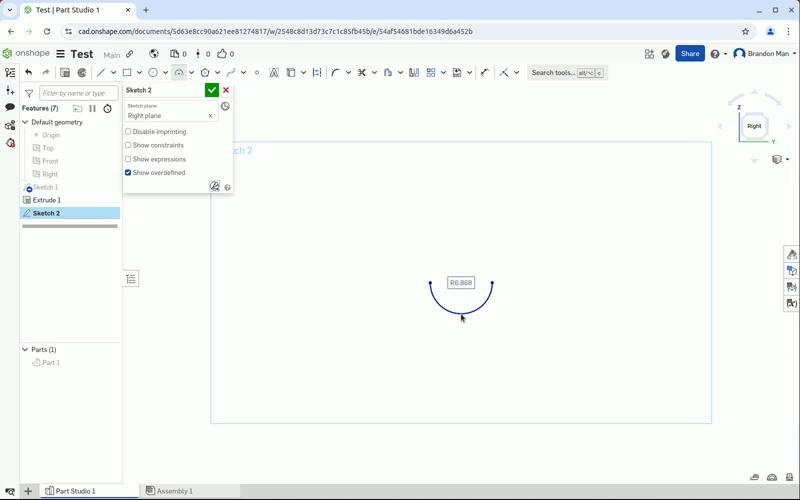
key(l)
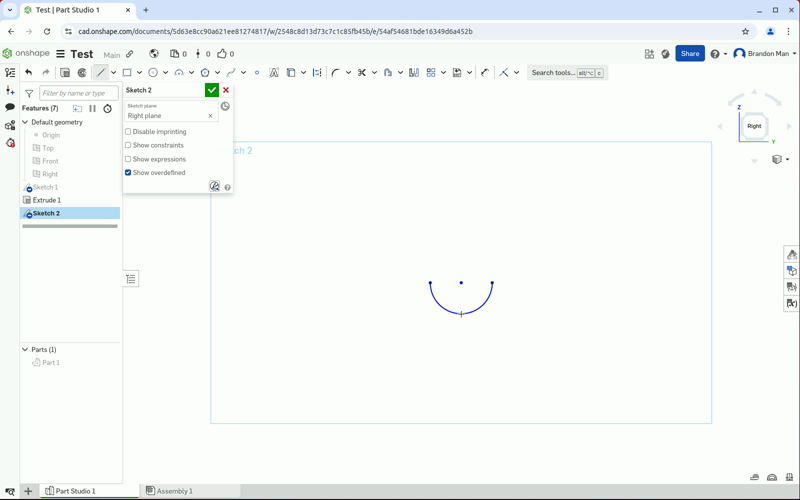
mouse_move(492, 282)
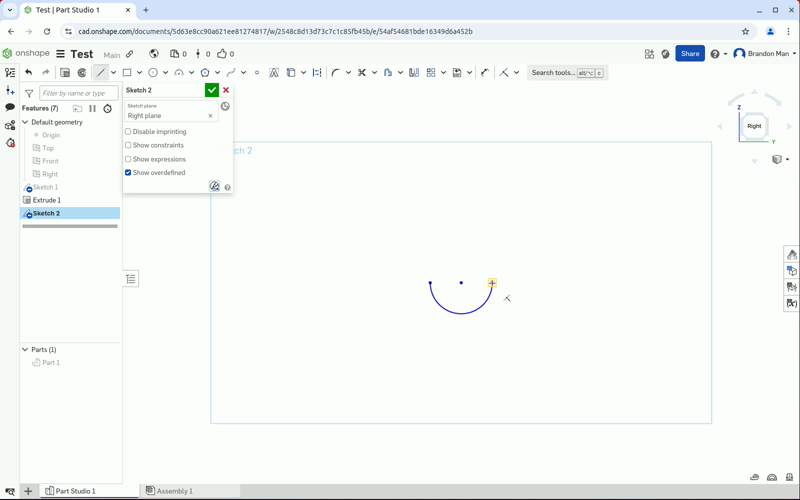
click(492, 282)
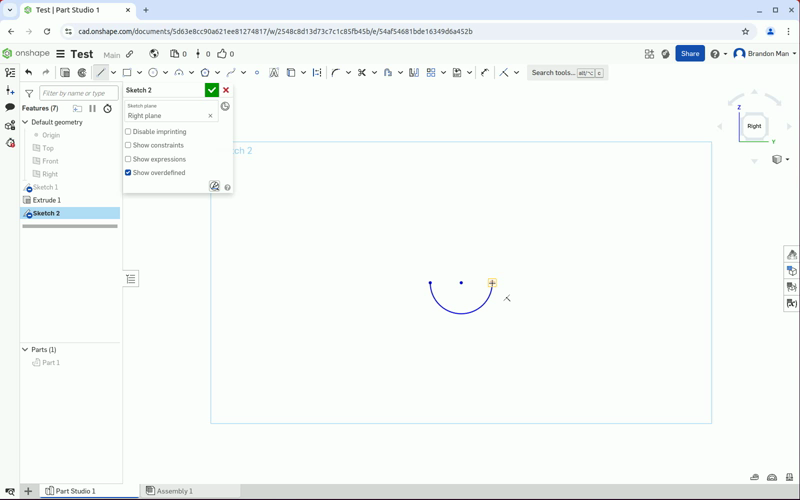
key_down(shift)
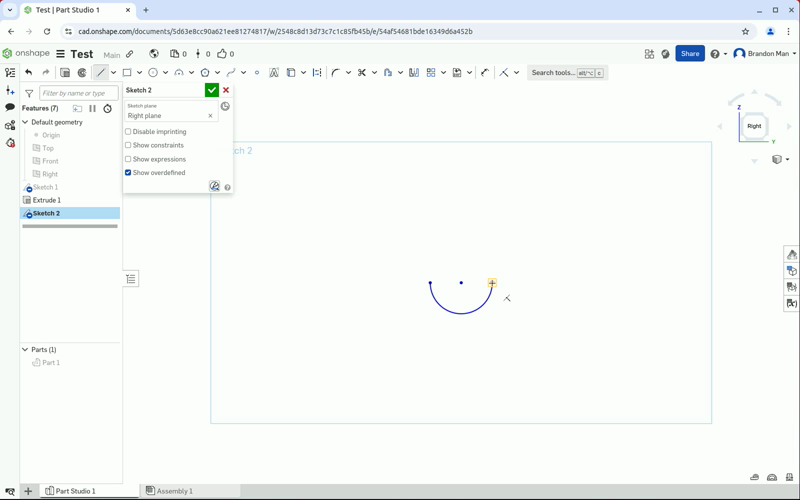
mouse_move(492, 200)
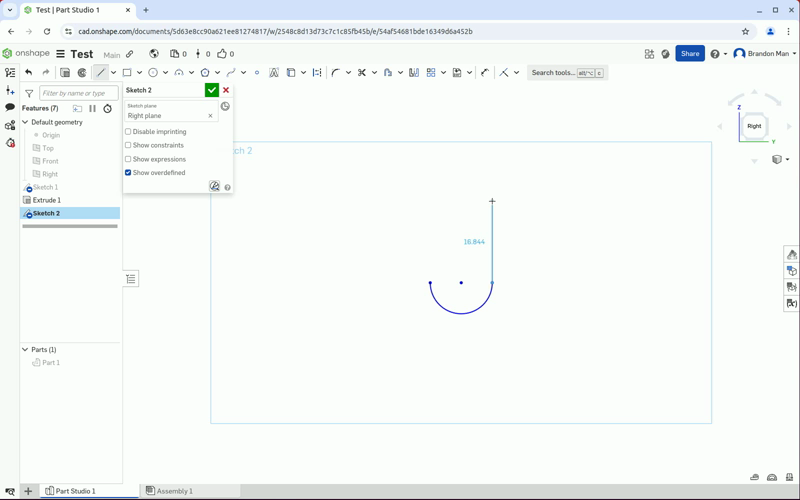
click(492, 200)
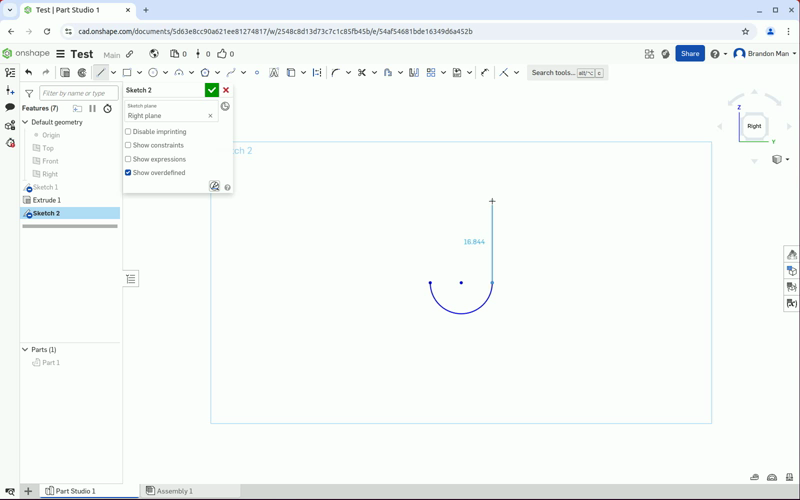
key_up(shift)
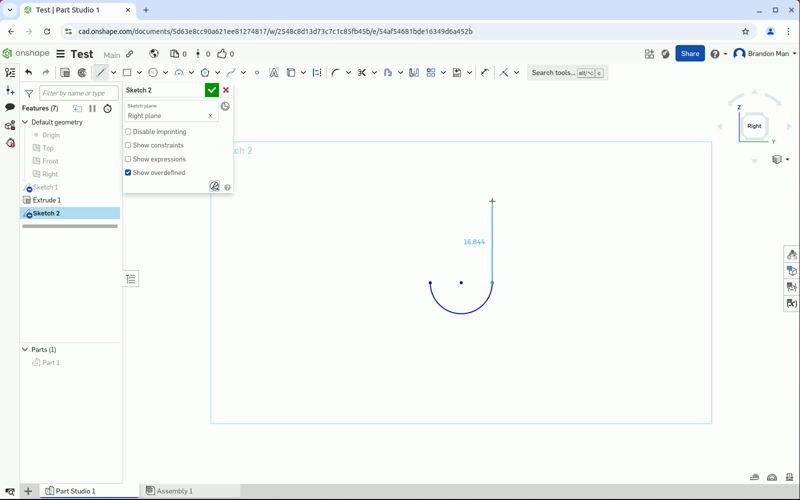
key_down(shift)
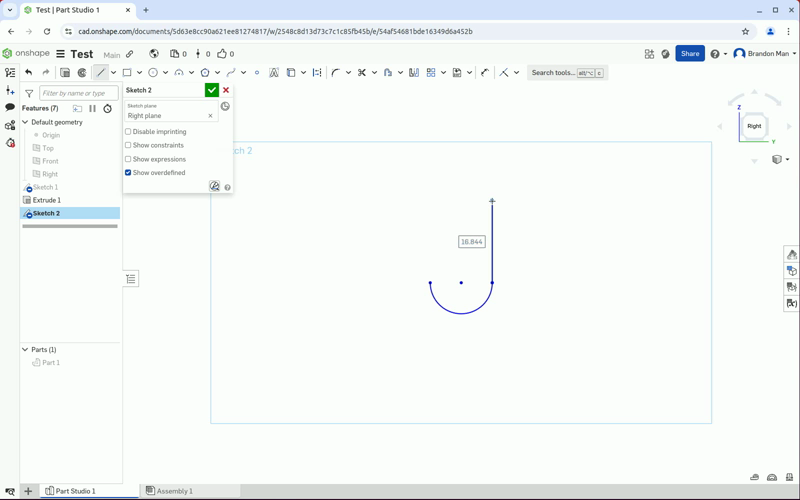
mouse_move(522, 200)
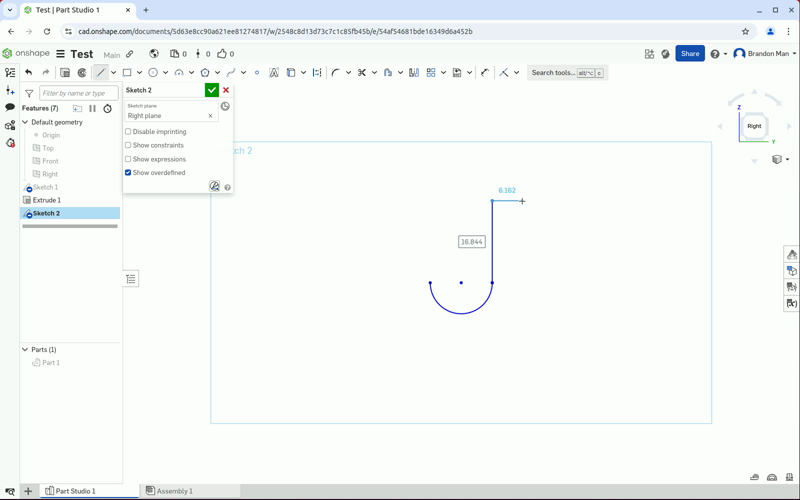
mouse_move(471, 200)
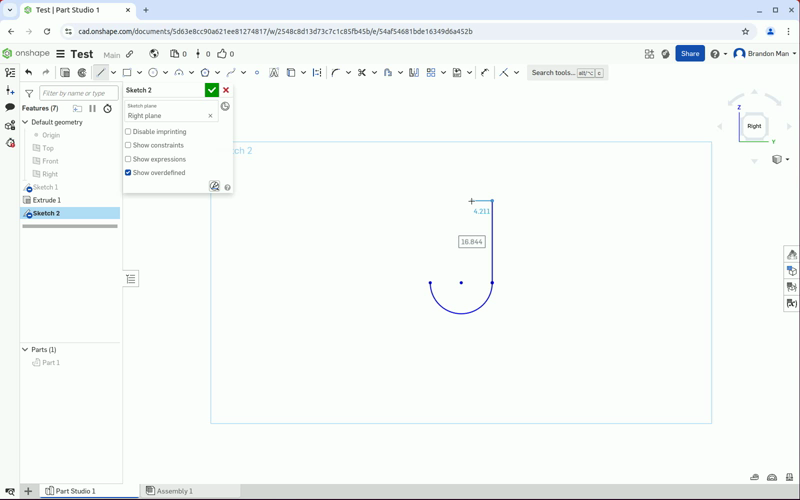
click(471, 200)
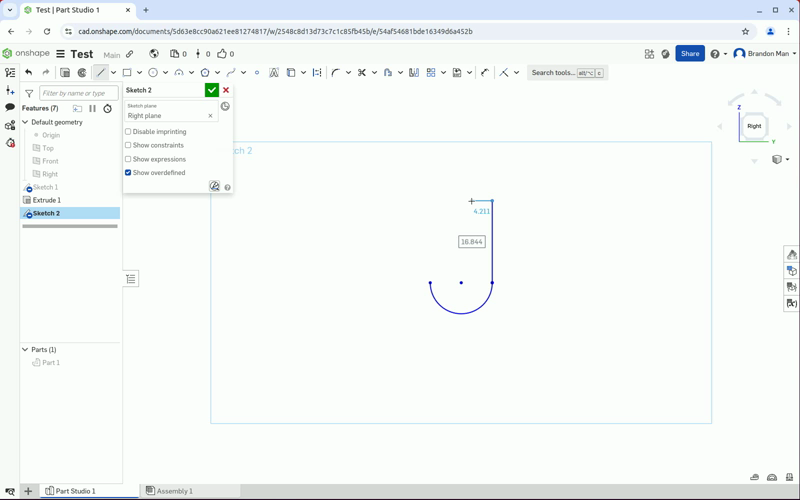
key_up(shift)
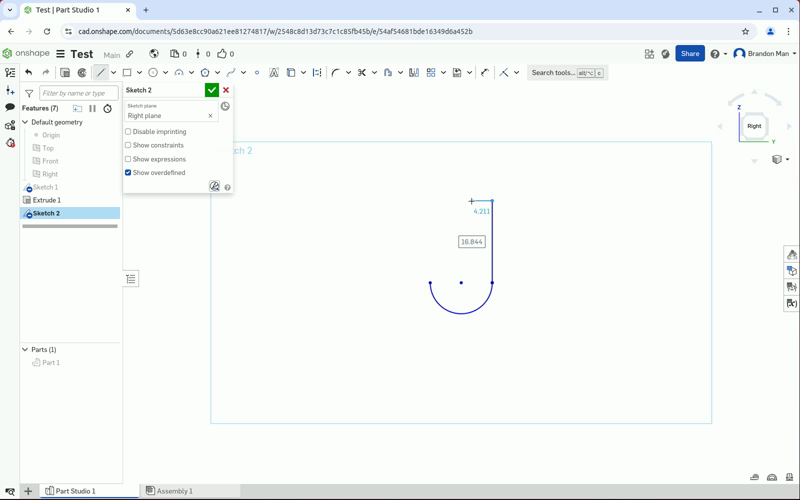
key(esc)
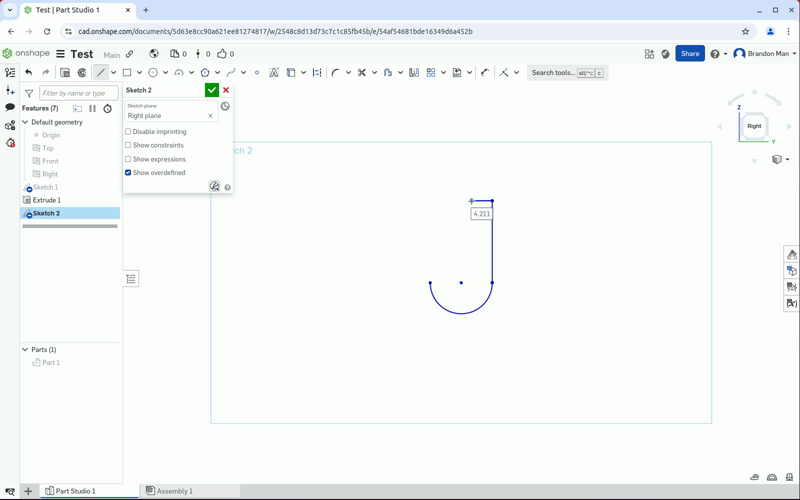
key(a)
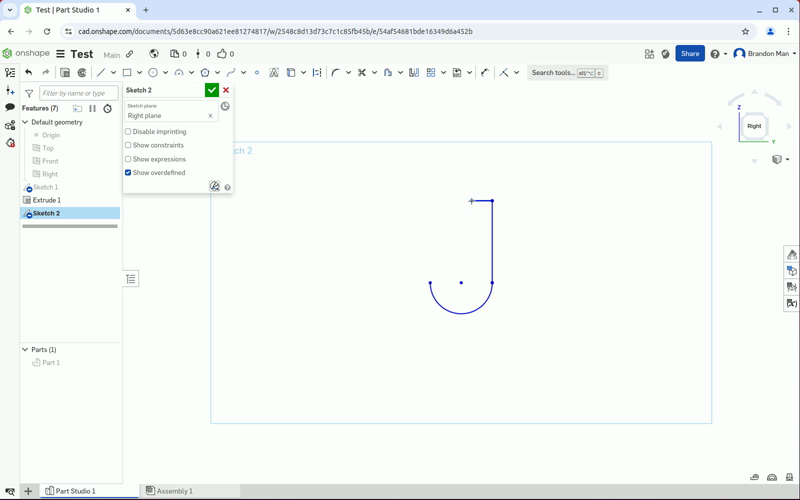
mouse_move(471, 200)
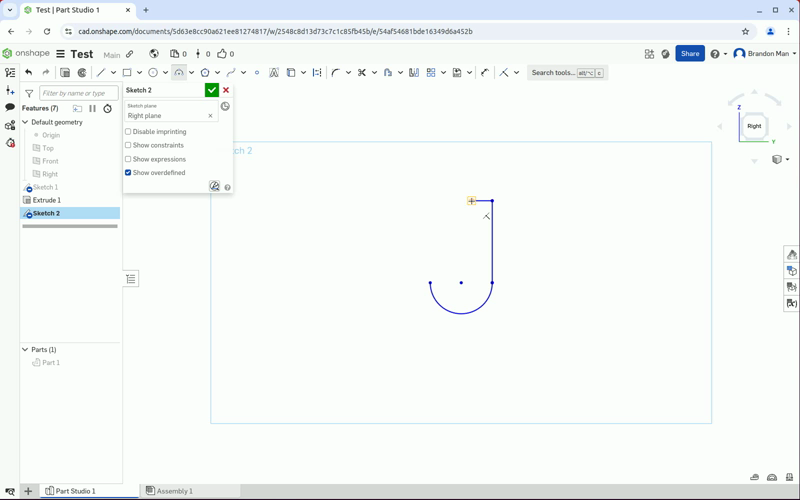
click(471, 200)
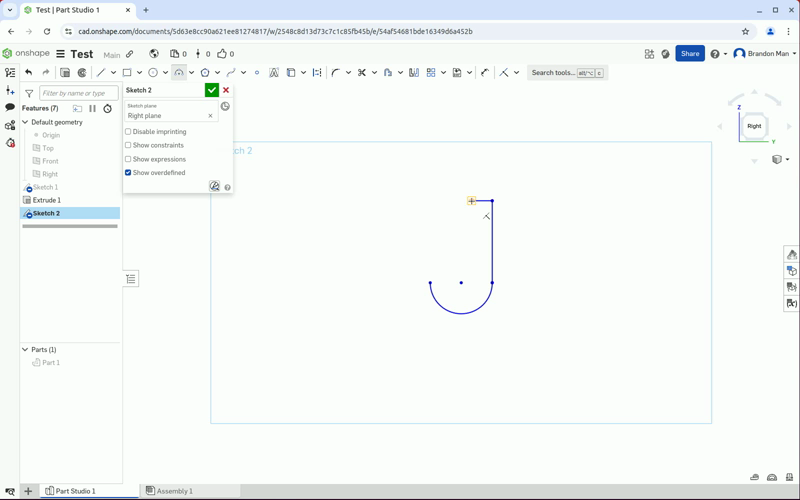
key_down(shift)
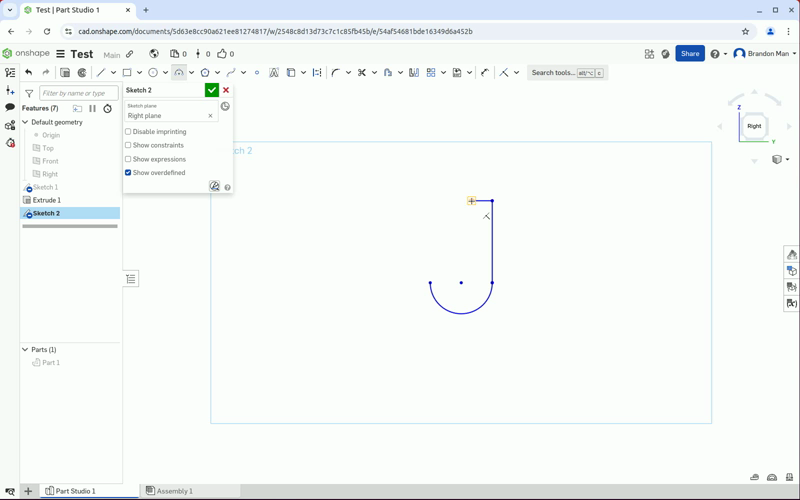
mouse_move(451, 200)
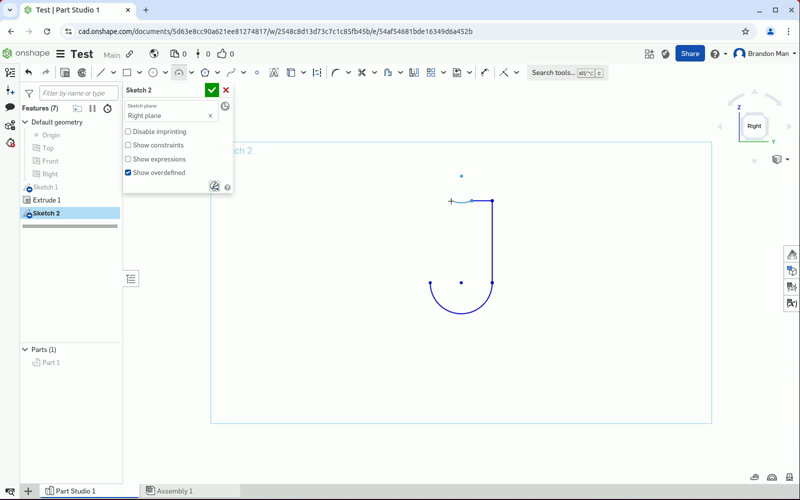
click(451, 200)
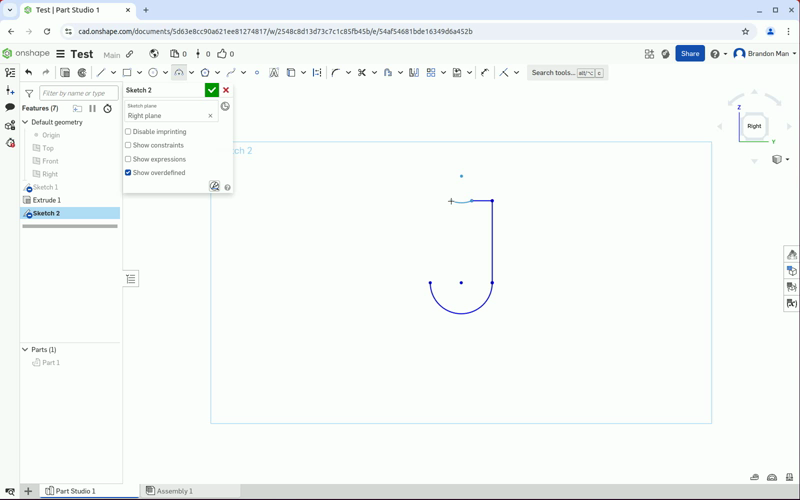
mouse_move(461, 210)
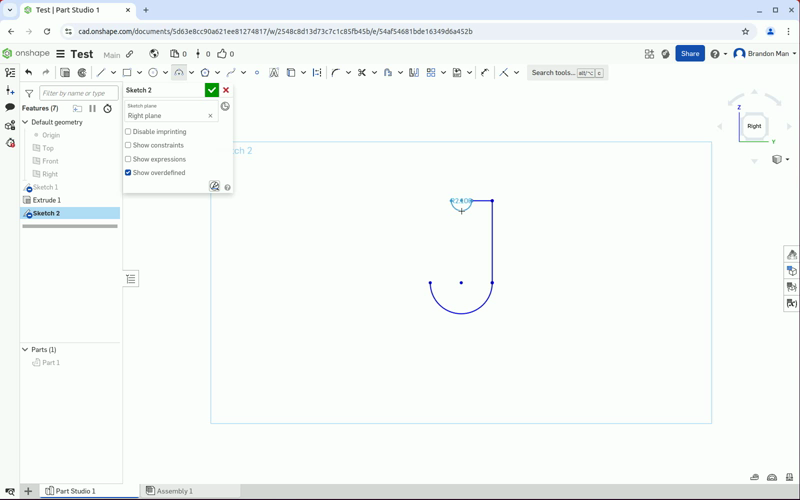
click(461, 210)
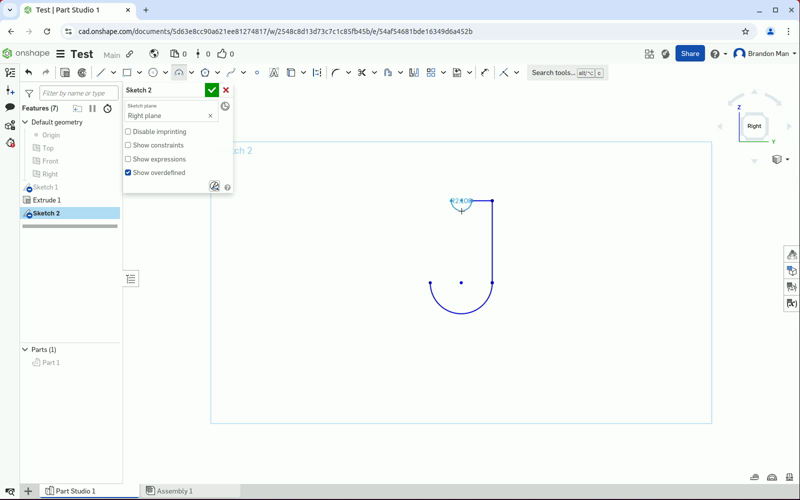
key_up(shift)
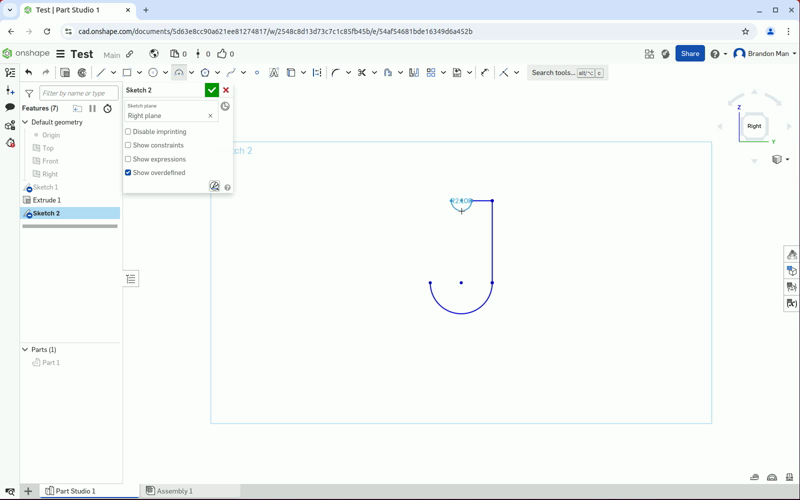
key(esc)
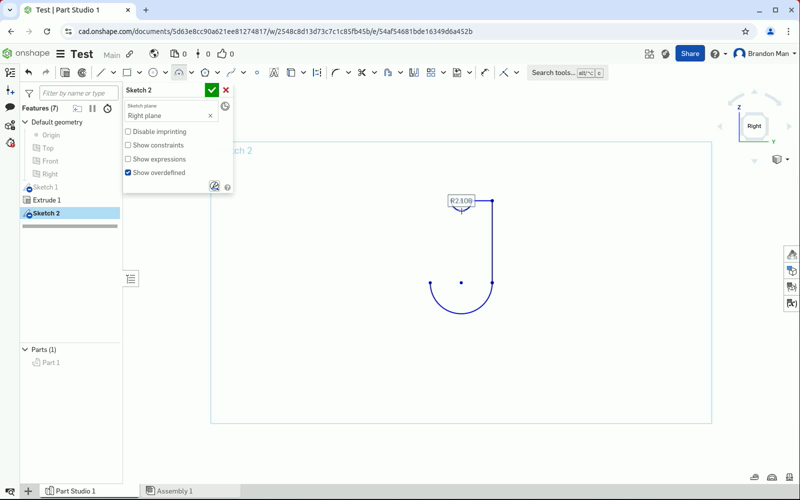
key(l)
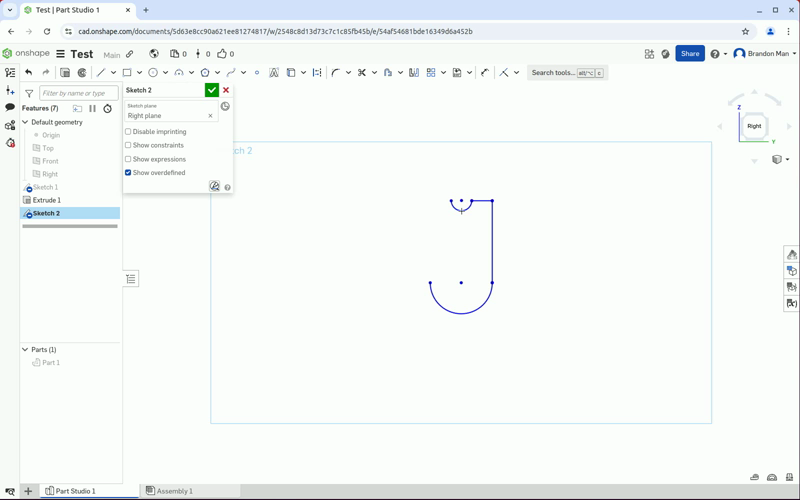
mouse_move(451, 200)
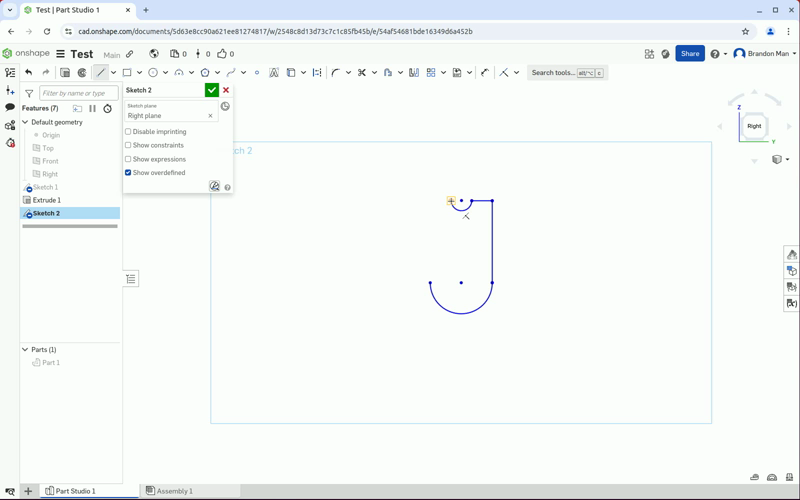
click(451, 200)
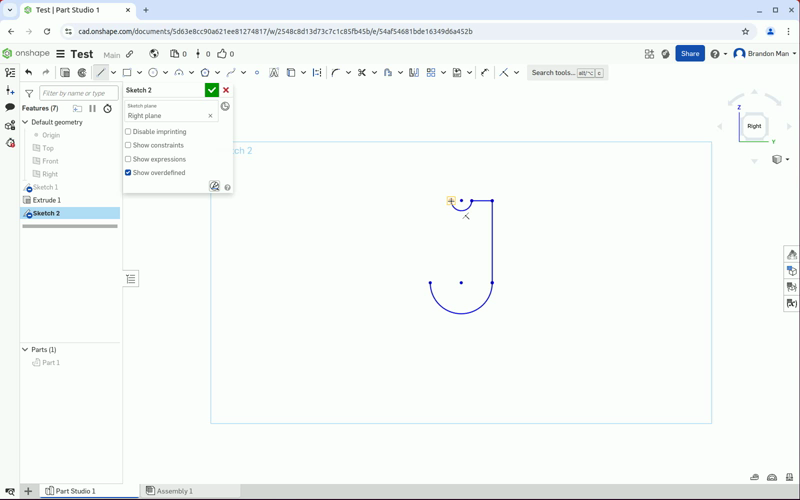
key_down(shift)
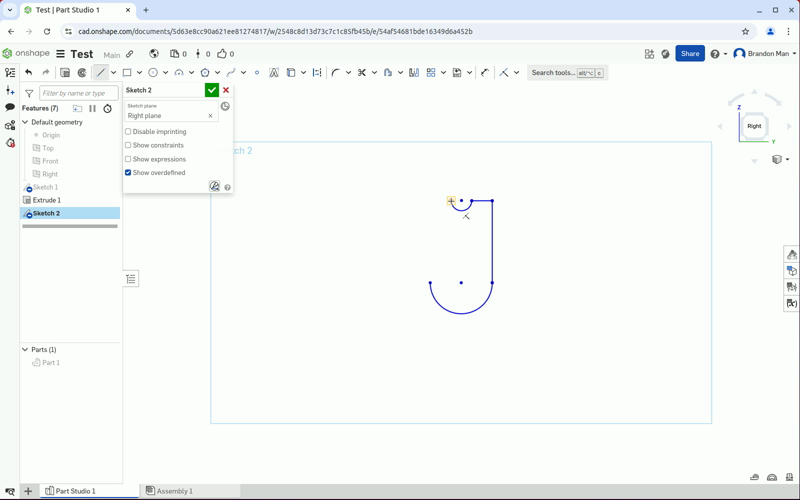
mouse_move(481, 200)
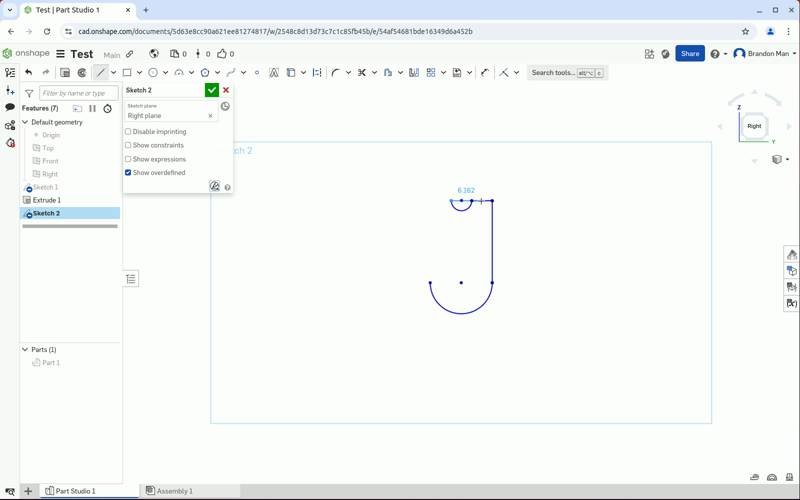
mouse_move(430, 200)
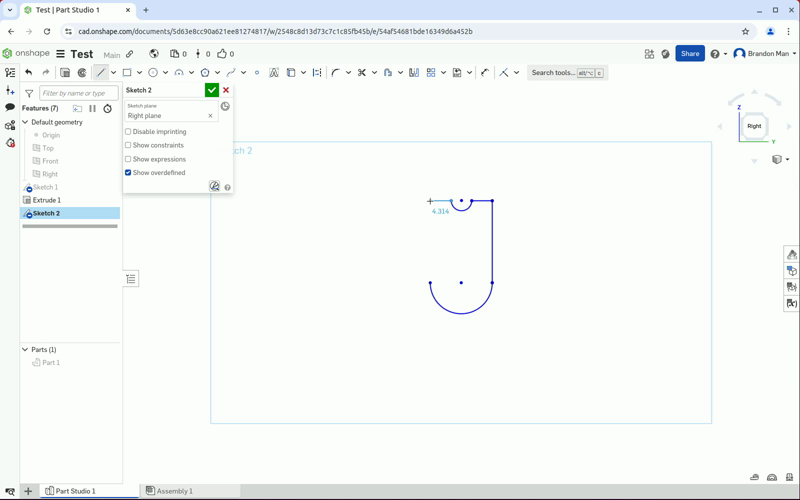
click(430, 200)
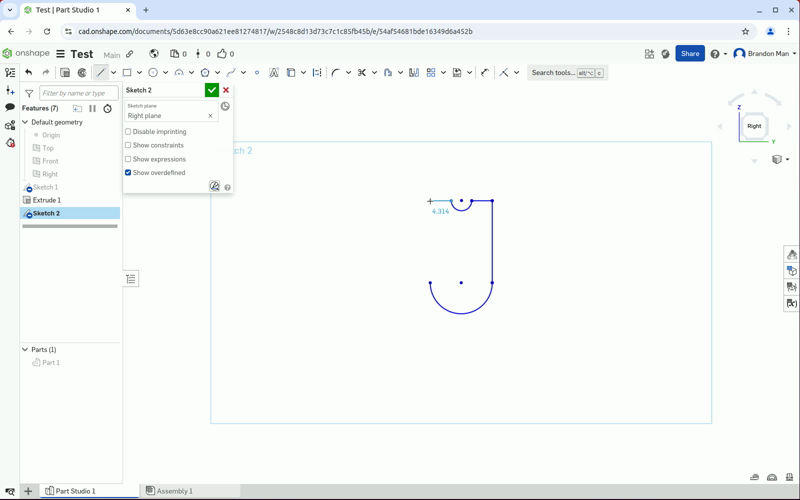
key_up(shift)
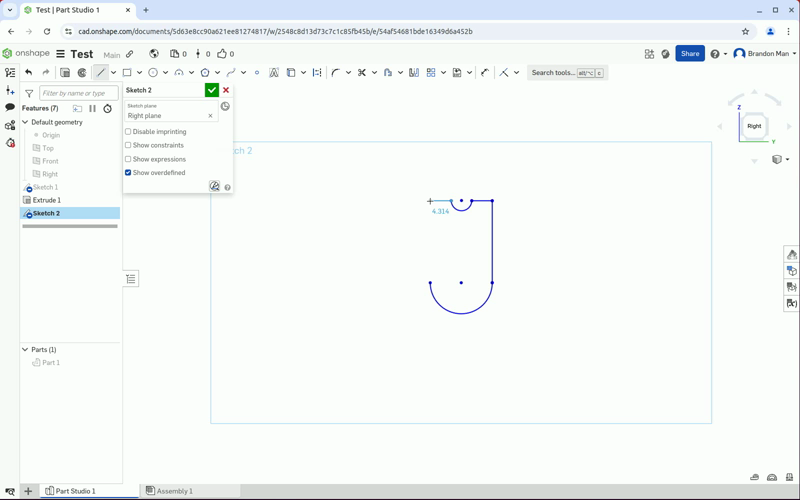
key_down(shift)
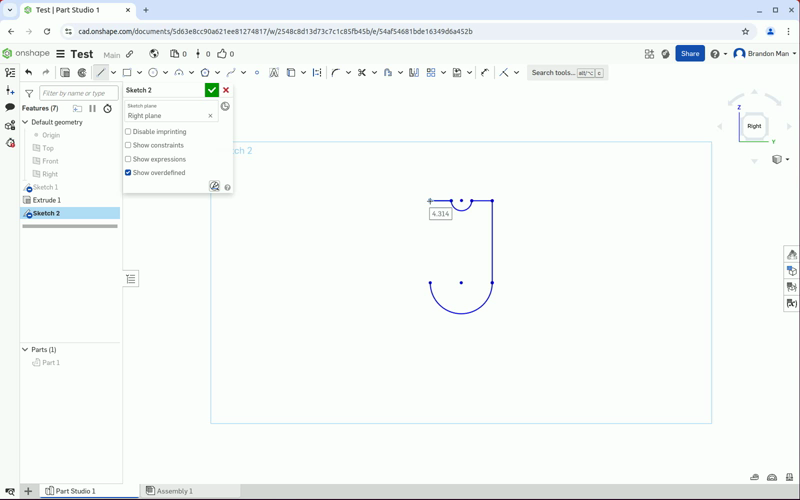
mouse_move(430, 282)
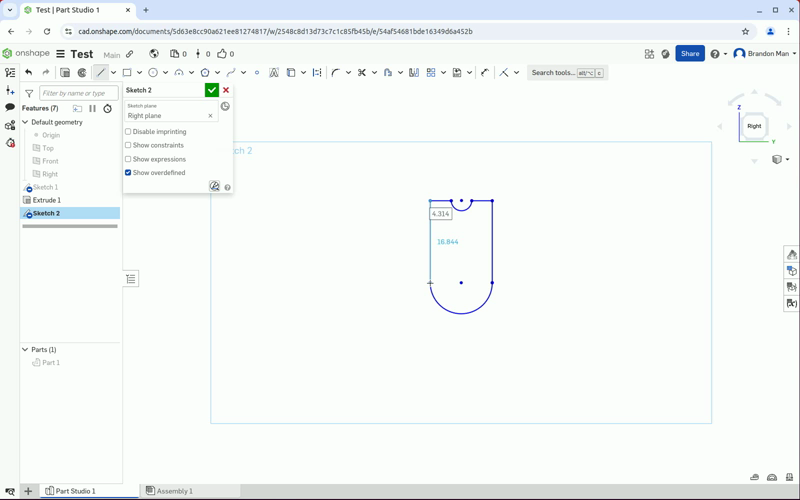
key_up(shift)
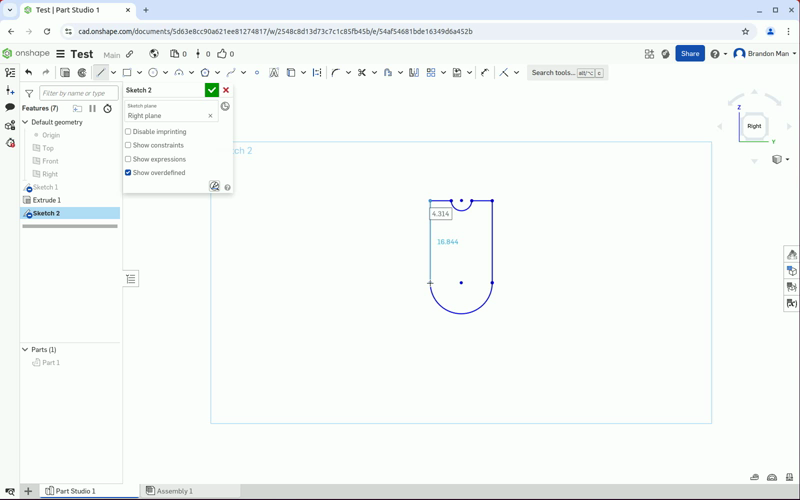
click(430, 282)
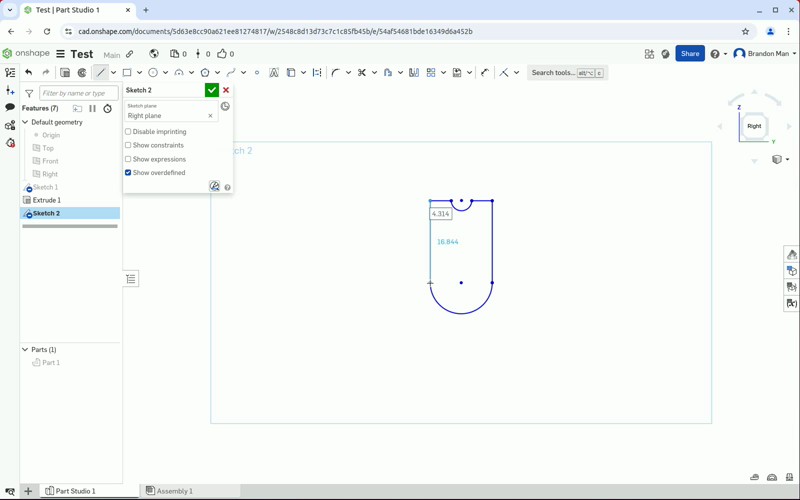
key(esc)
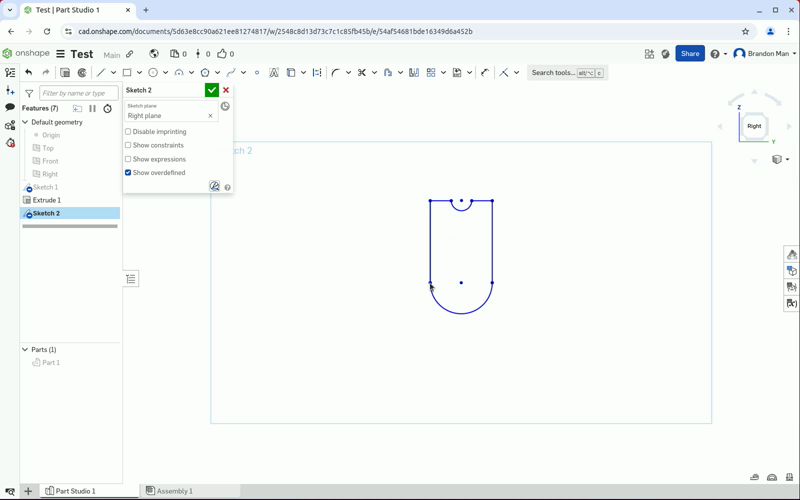
key(c)
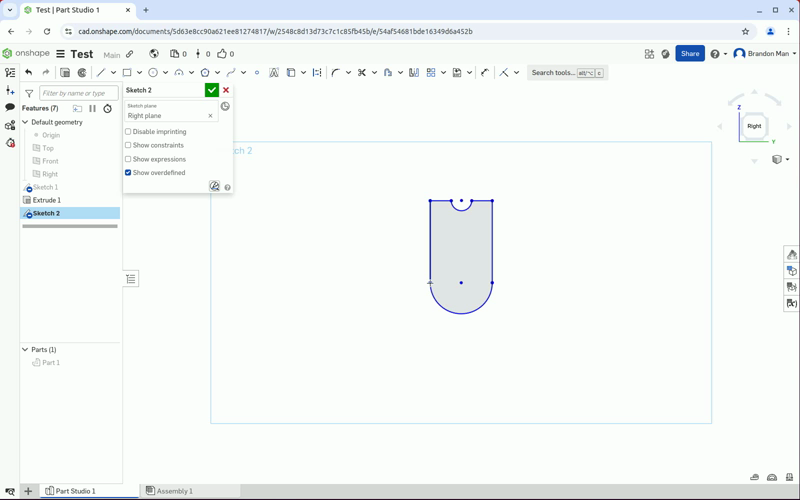
key_down(shift)
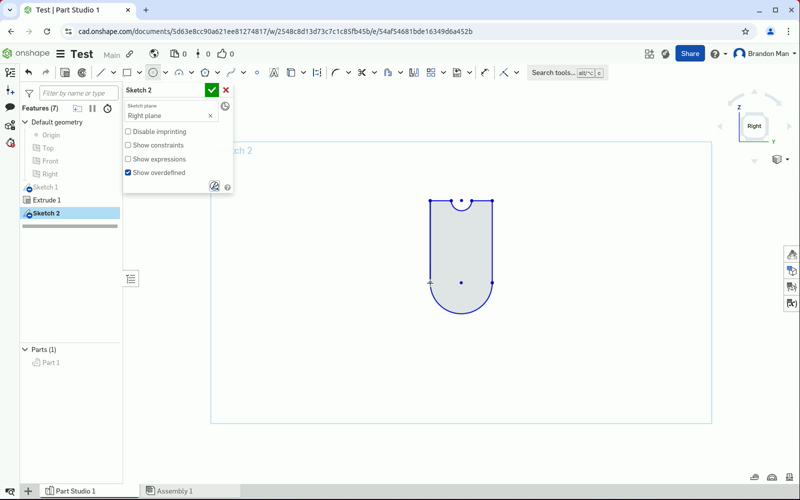
mouse_move(461, 282)
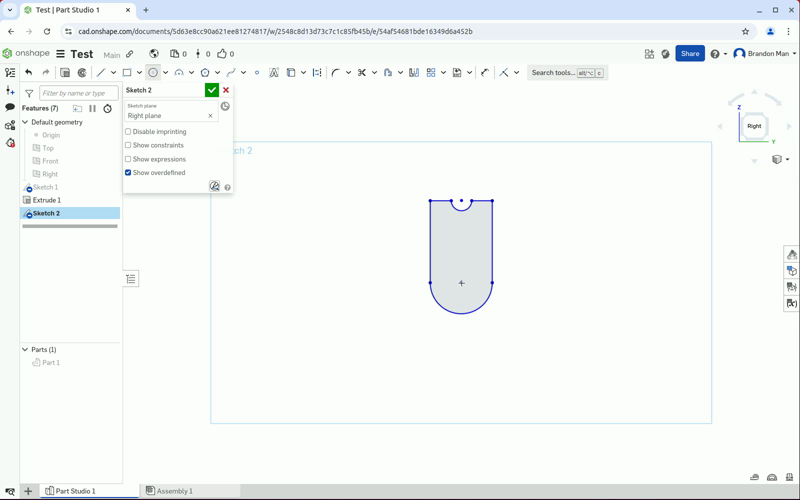
scroll(6)
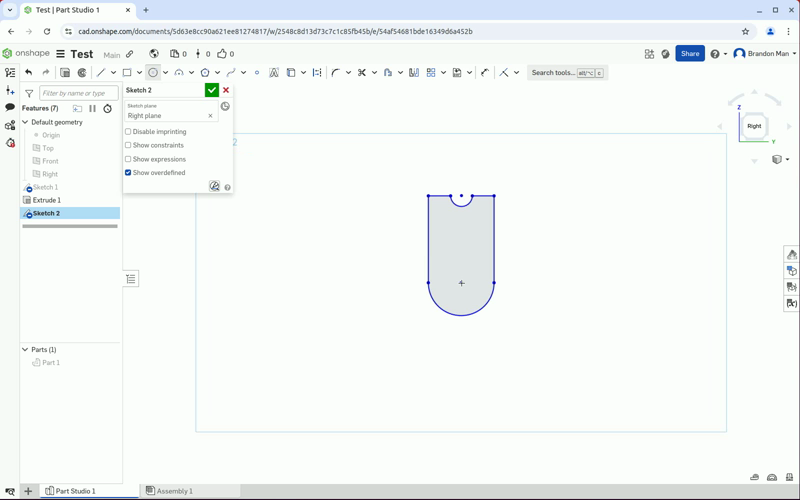
scroll(6)
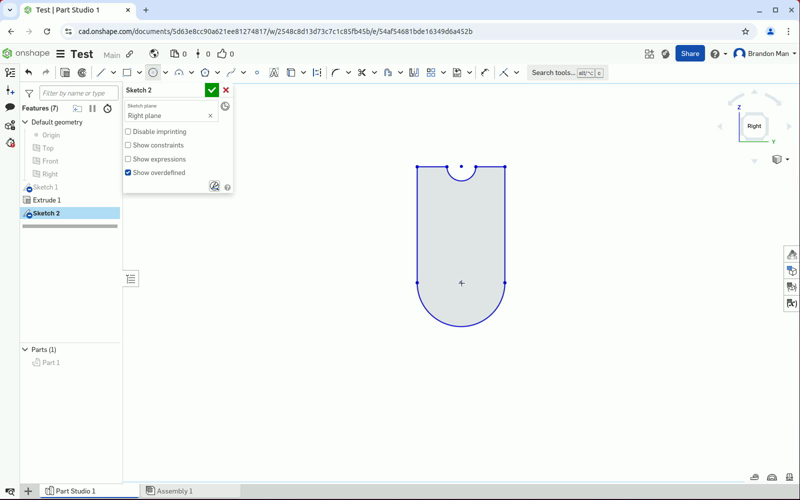
scroll(6)
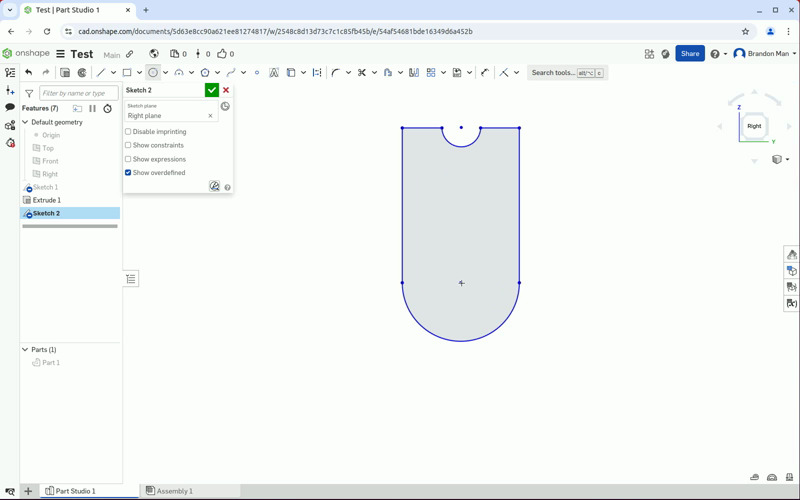
scroll(6)
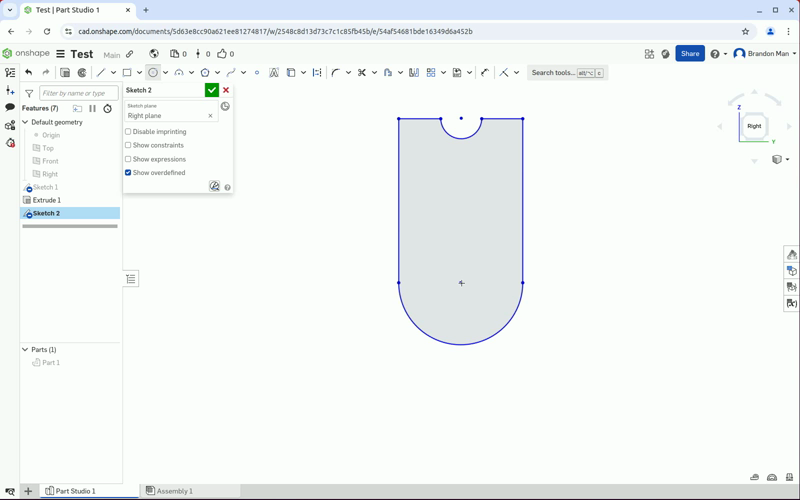
scroll(6)
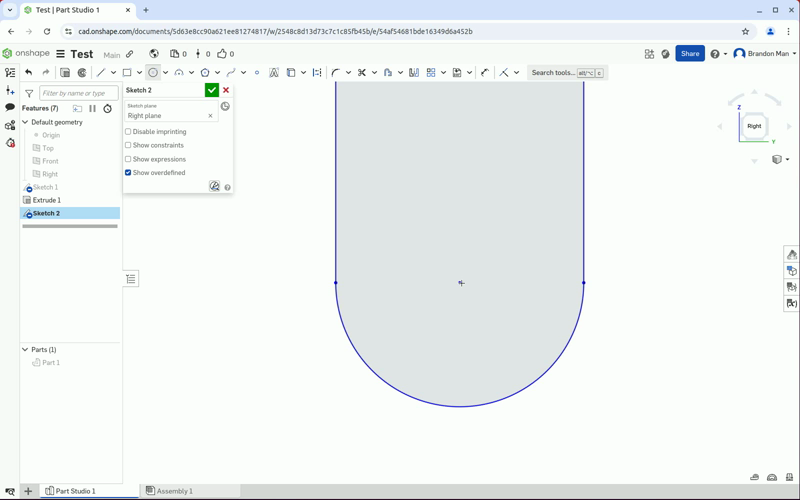
scroll(6)
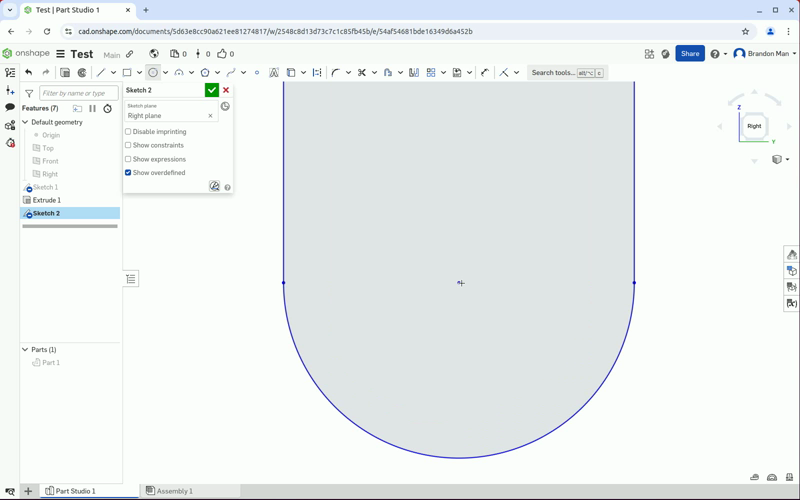
scroll(6)
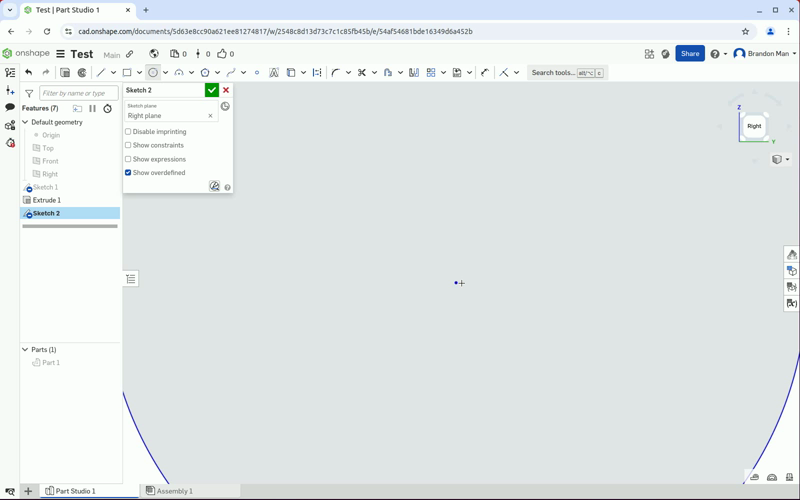
click(461, 282)
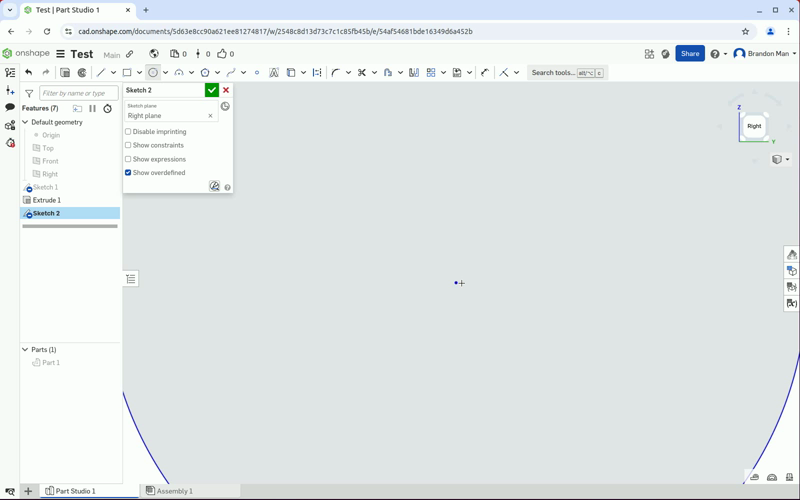
scroll(-6)
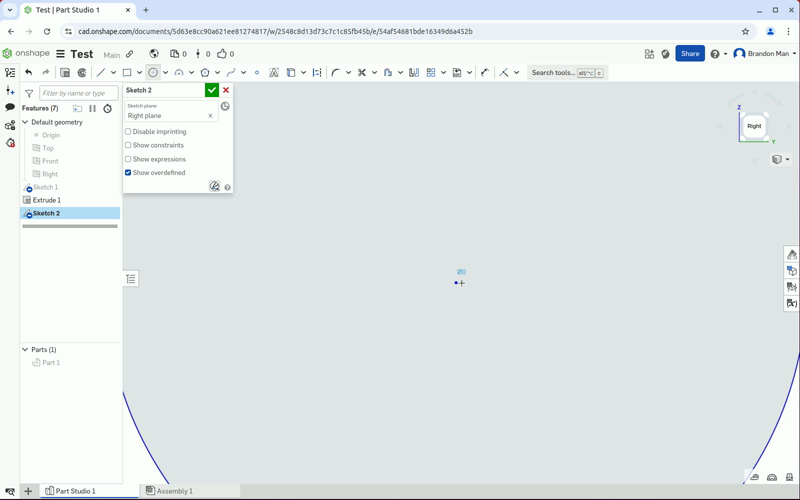
scroll(-6)
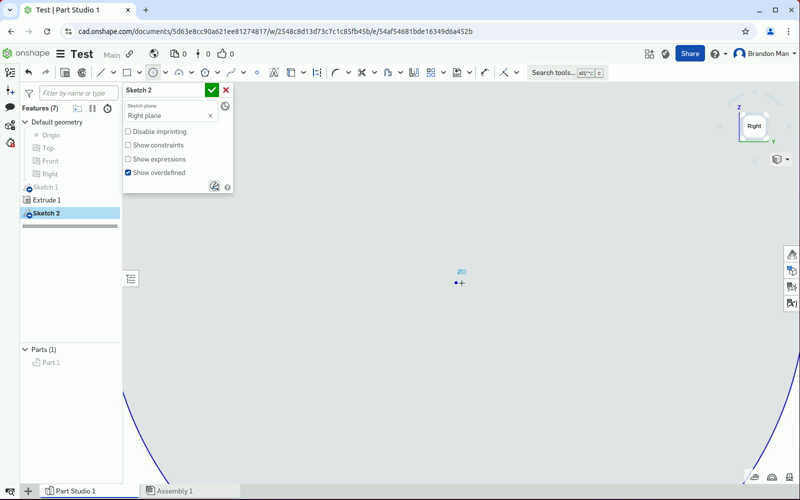
scroll(-6)
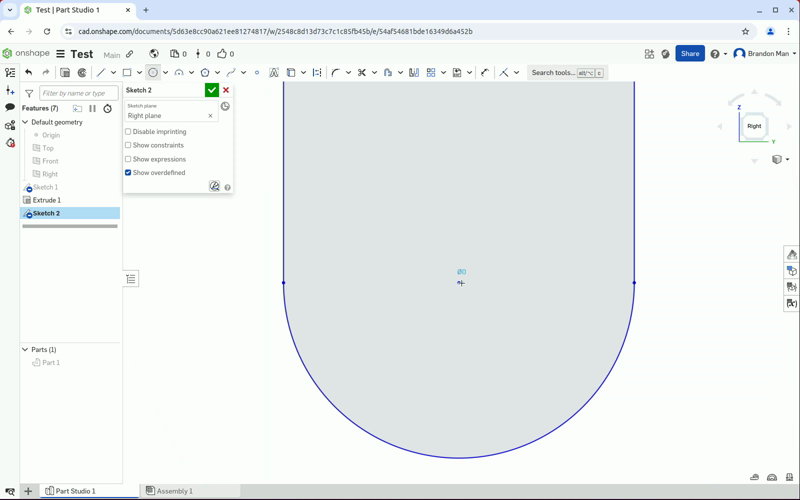
scroll(-6)
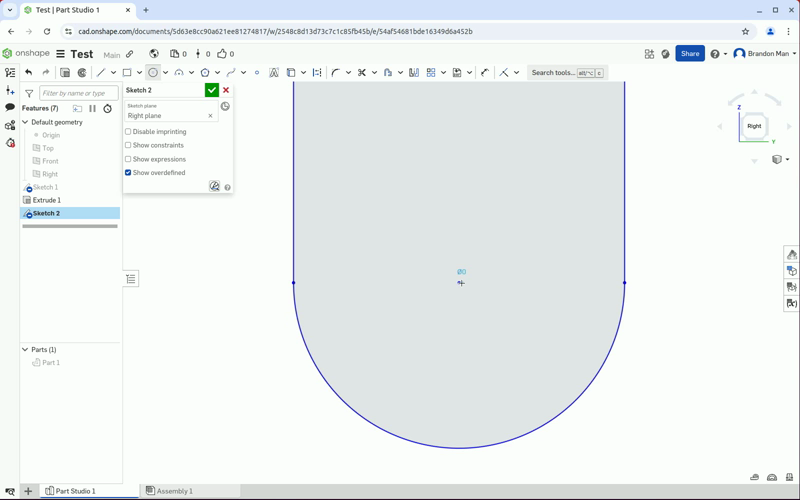
scroll(-6)
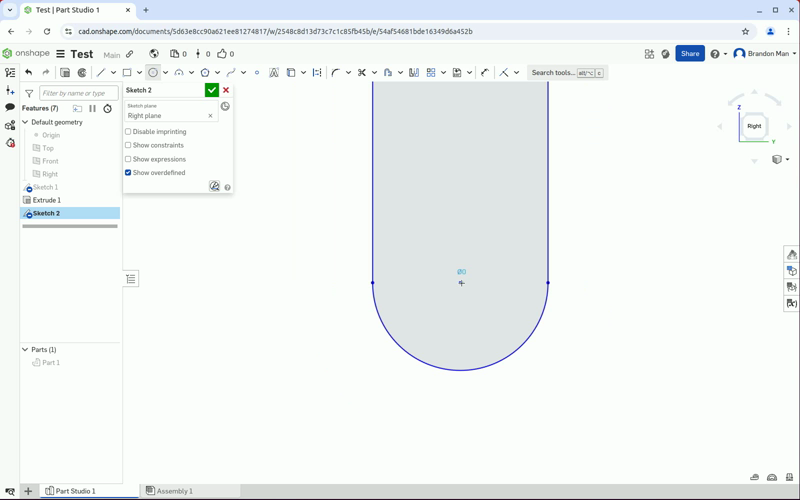
scroll(-6)
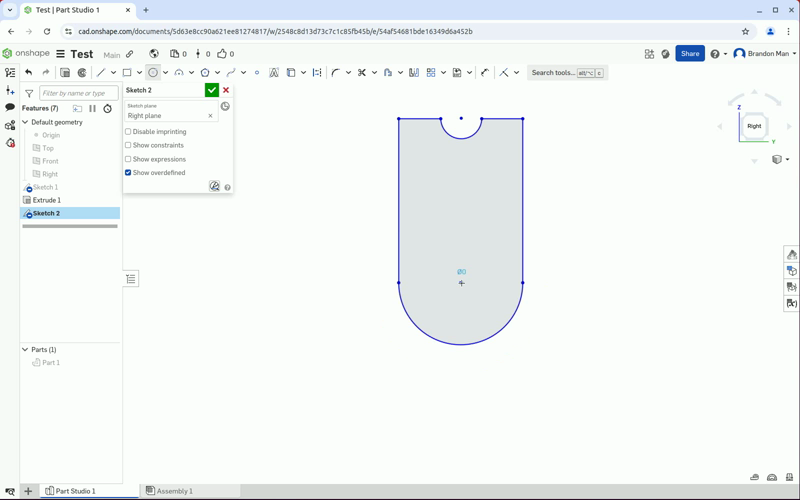
scroll(-6)
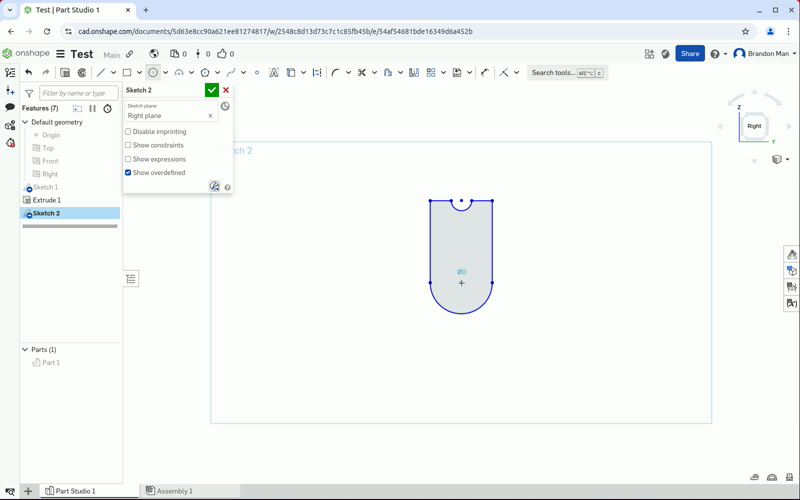
key_up(shift)
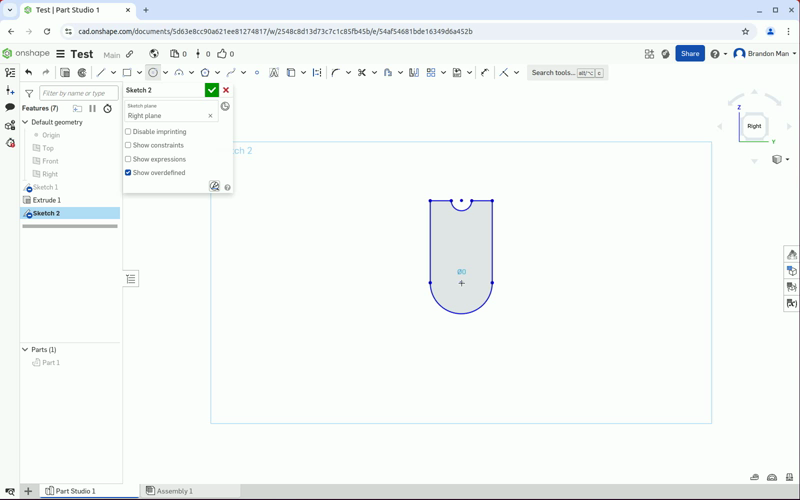
mouse_move(472, 282)
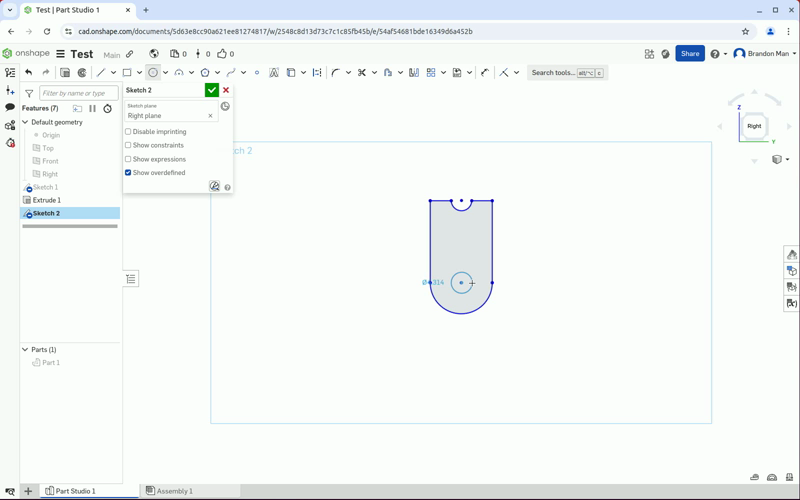
click(472, 282)
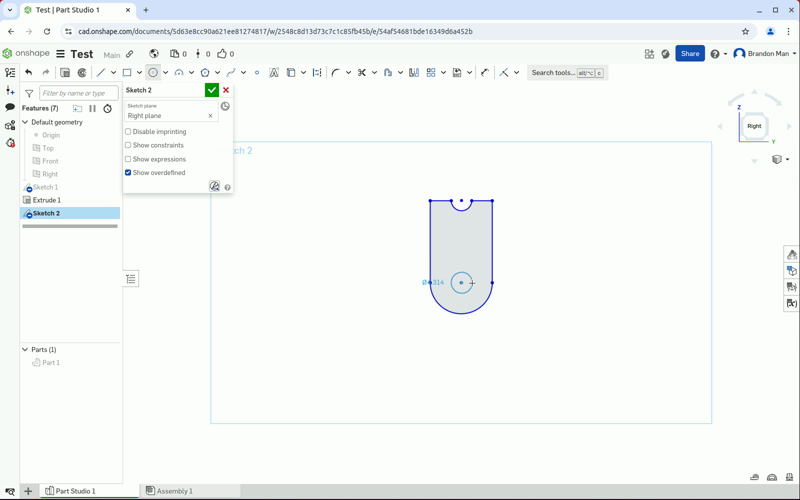
key(esc)
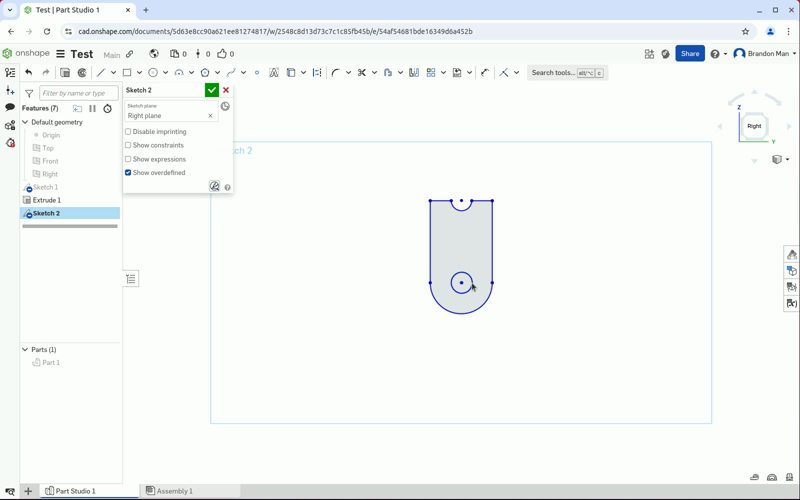
mouse_move(453, 212)
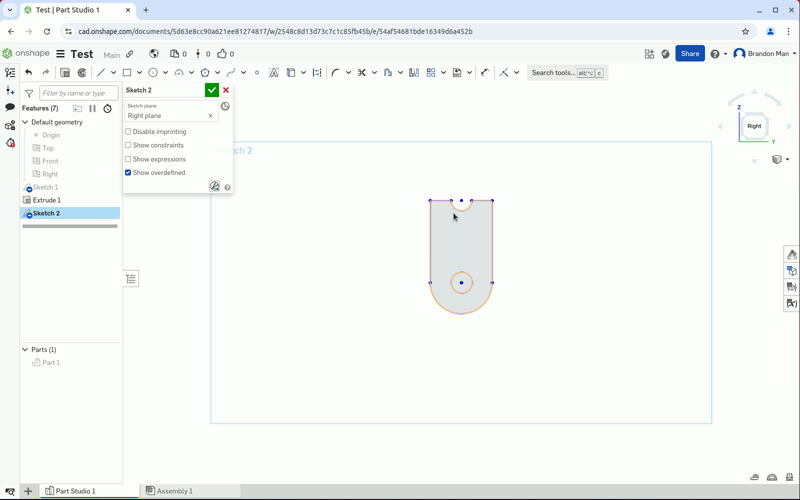
click(453, 212)
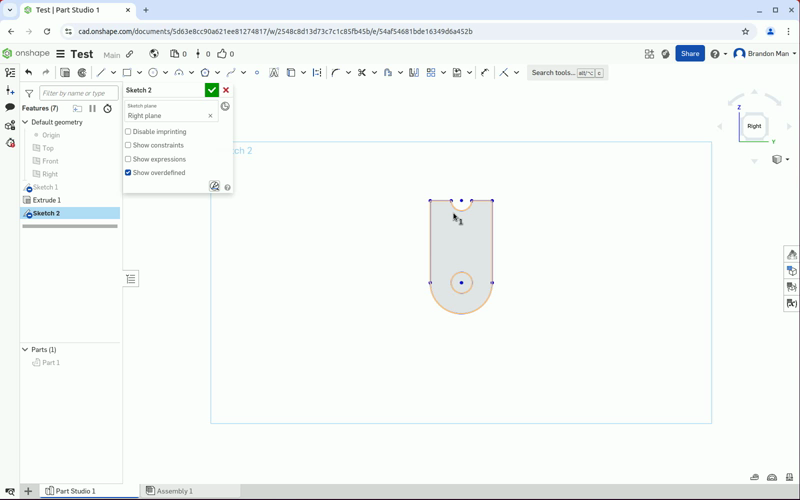
mouse_move(73, 352)
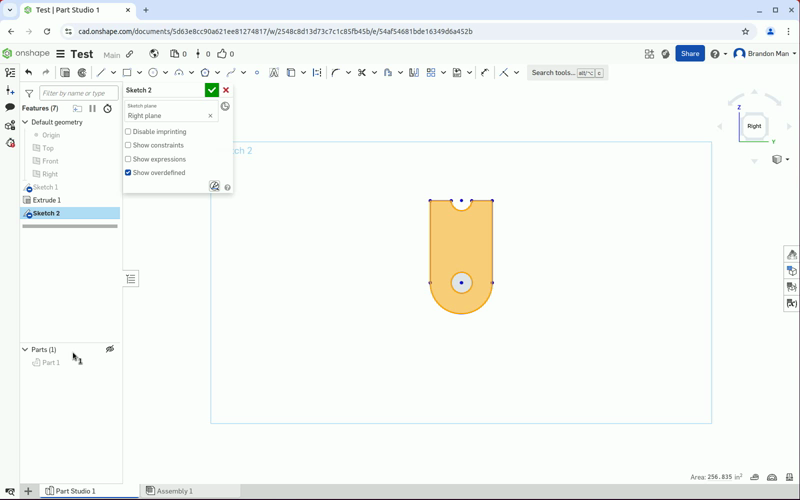
key(shift+y)
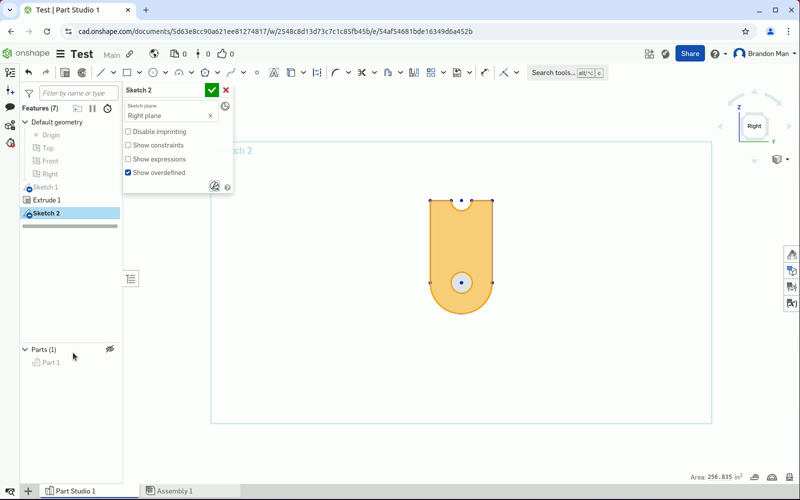
key(shift+e)
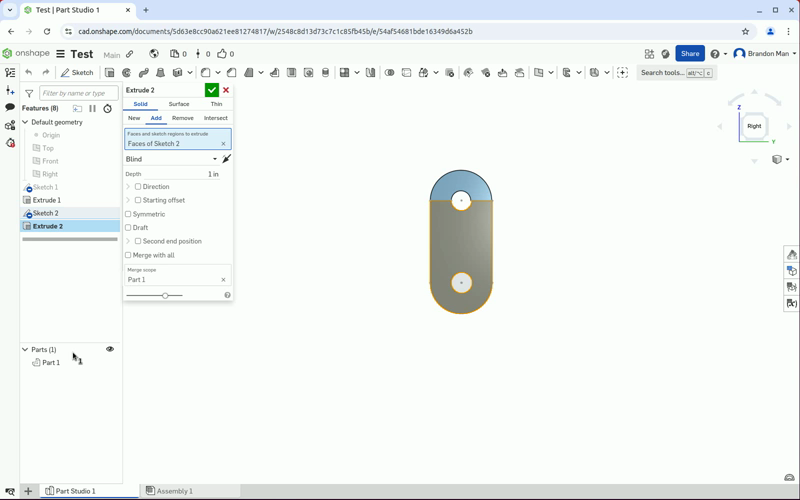
mouse_move(143, 106)
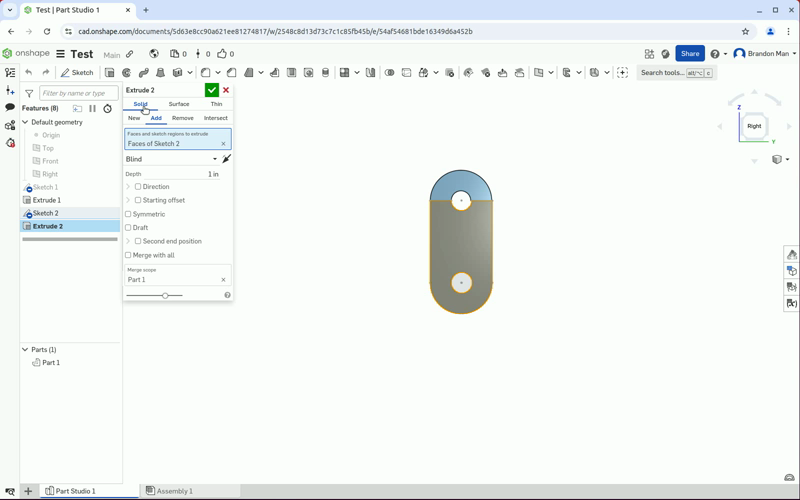
click(143, 106)
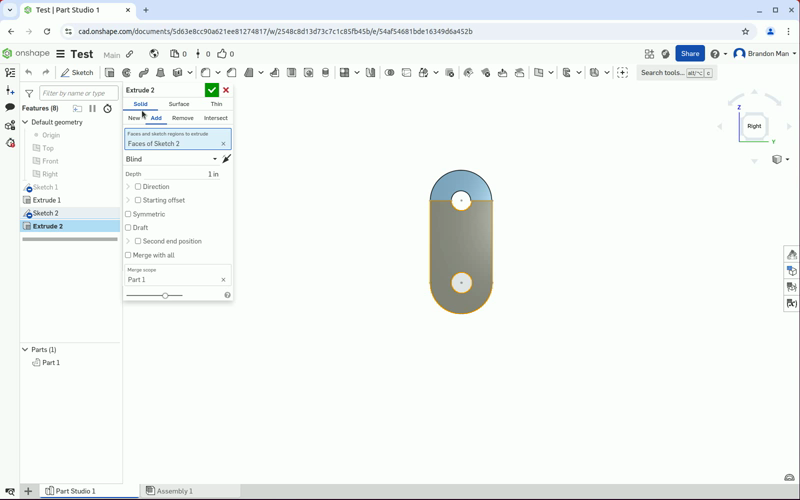
mouse_move(137, 120)
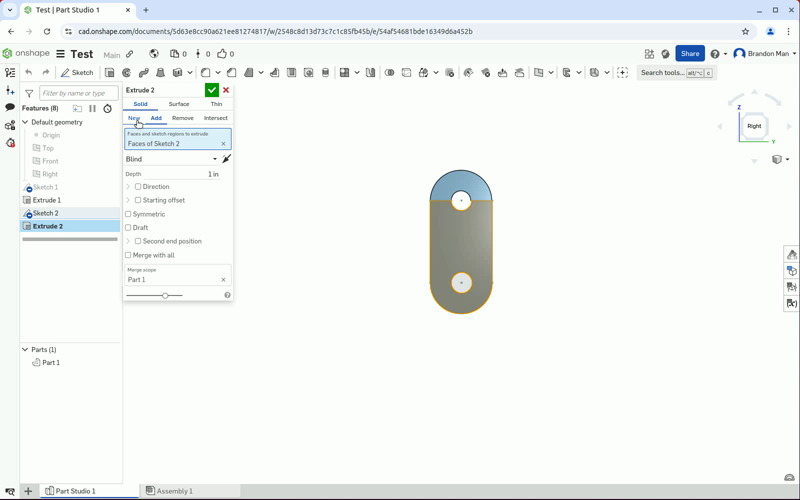
click(137, 120)
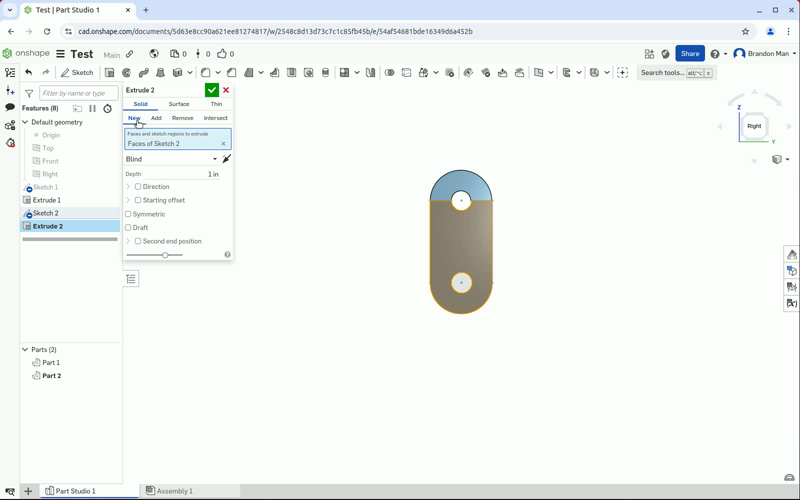
key(tab, 4)
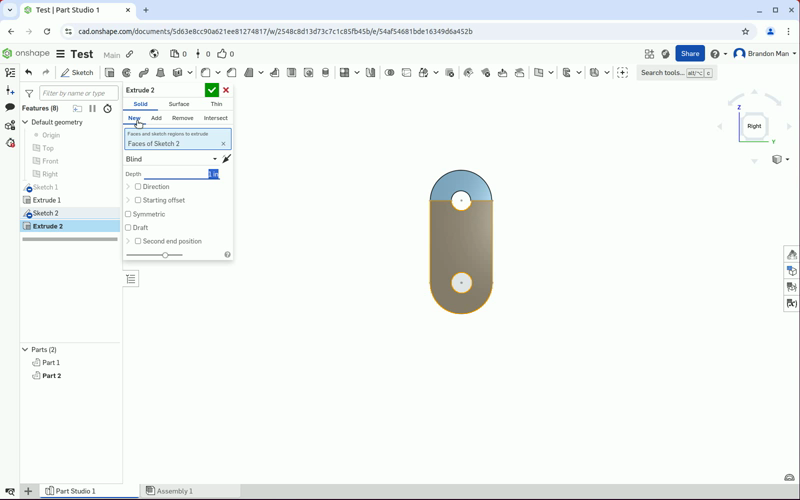
text(4.092)
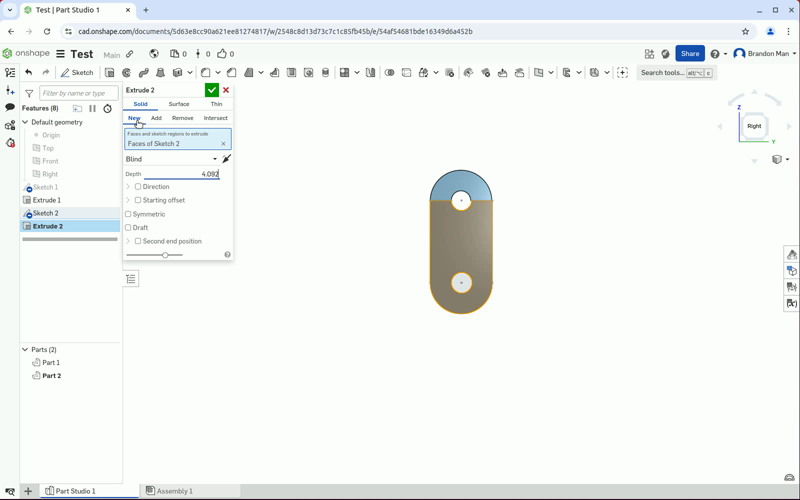
key(enter)
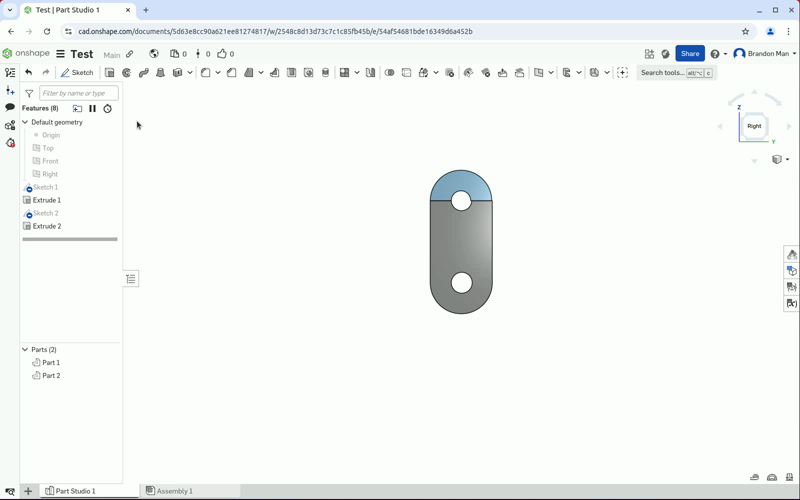
key(shift+h)
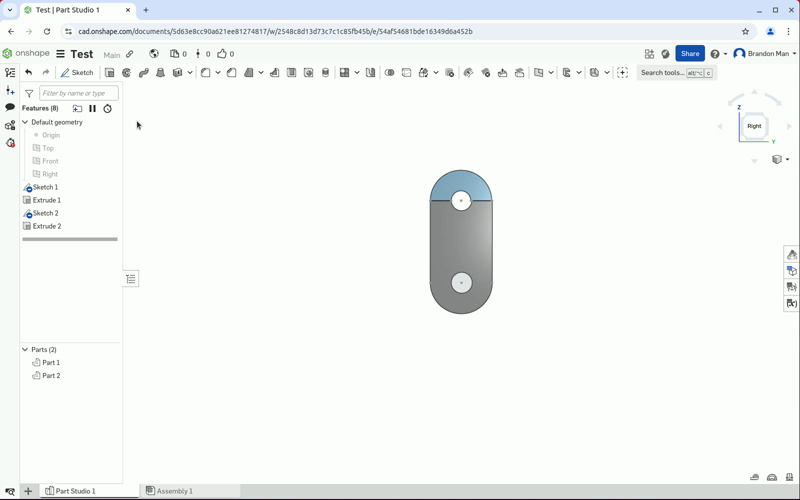
key(shift+h)
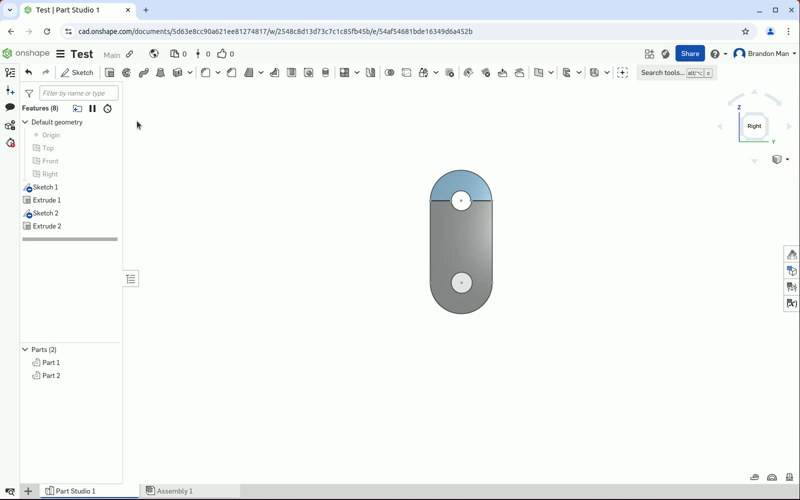
key(shift+7)
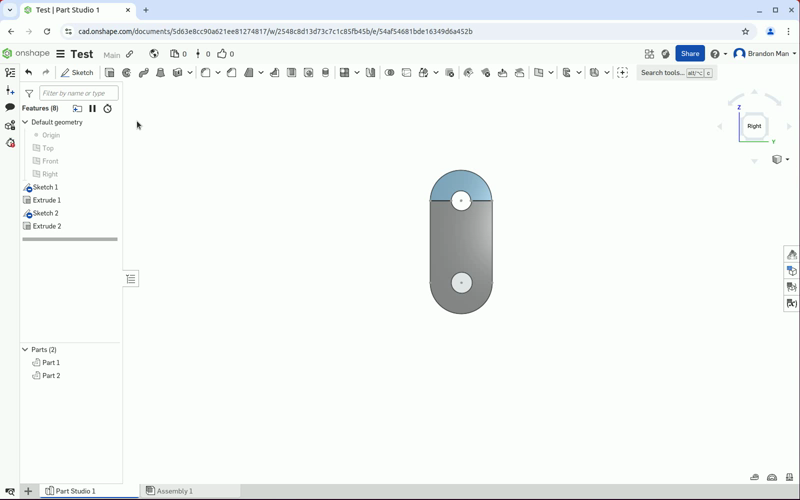
key(right, 2)
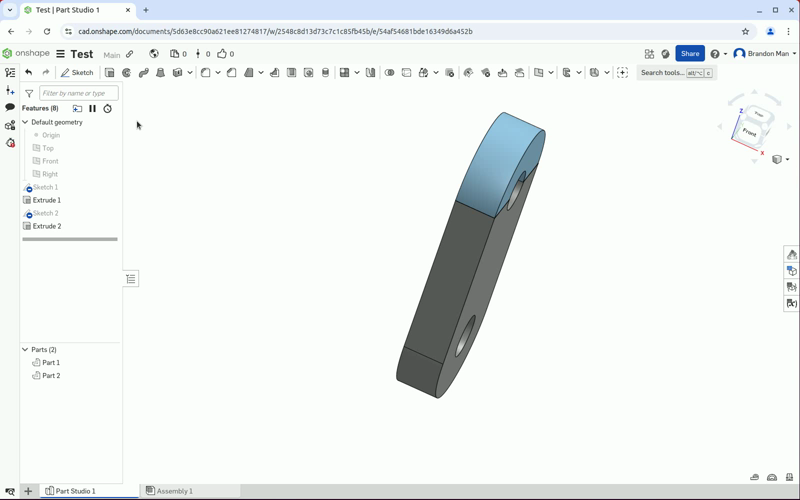
key(down, 2)
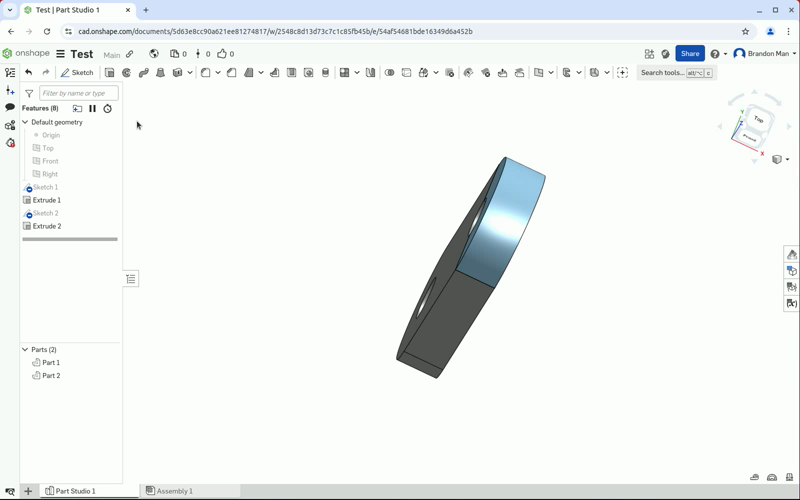
key(up, 2)
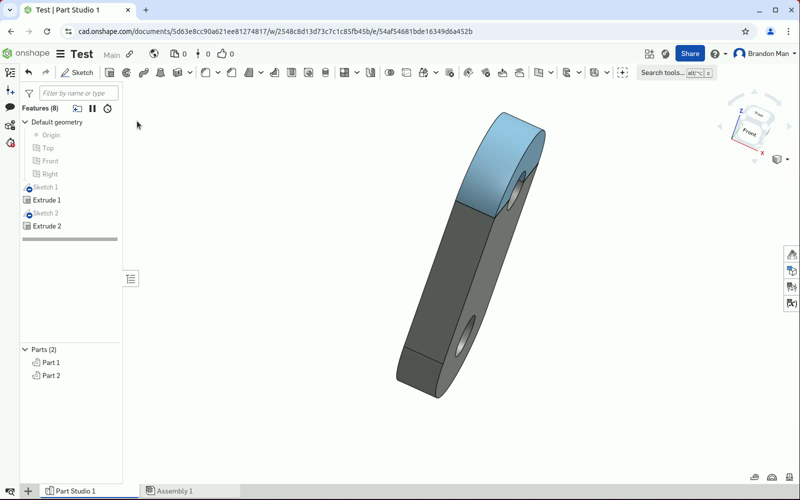
key(left, 2)
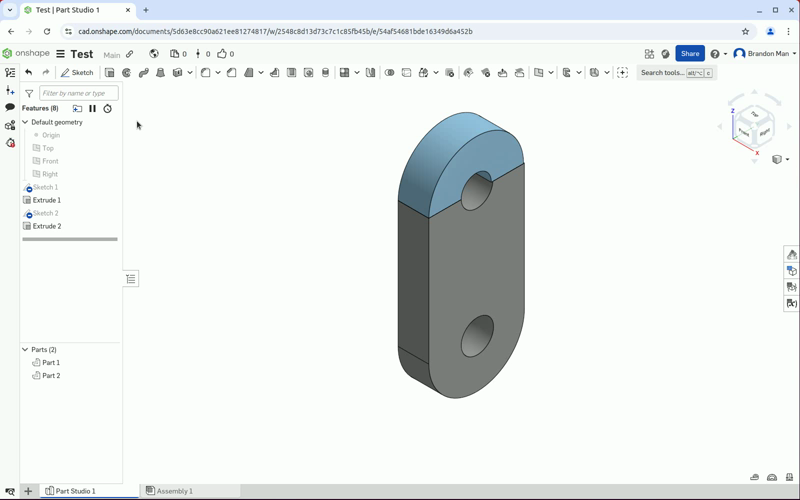
mouse_move(73, 189)
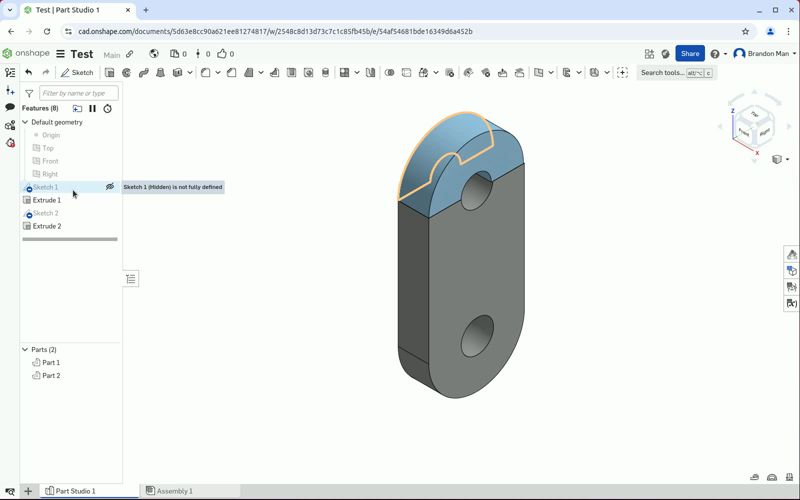
click(73, 189)